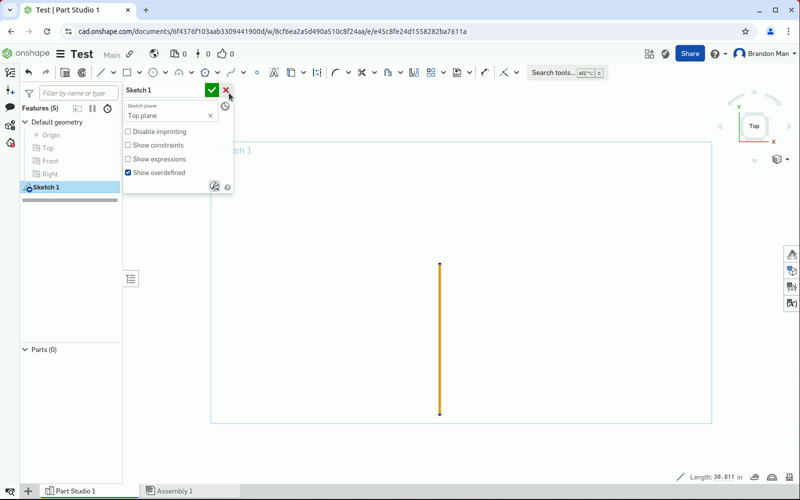
key(shift+h)
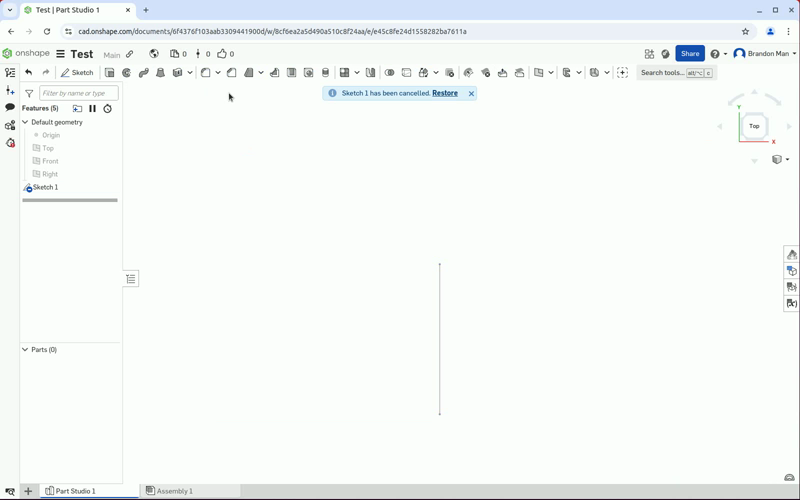
key(shift+s)
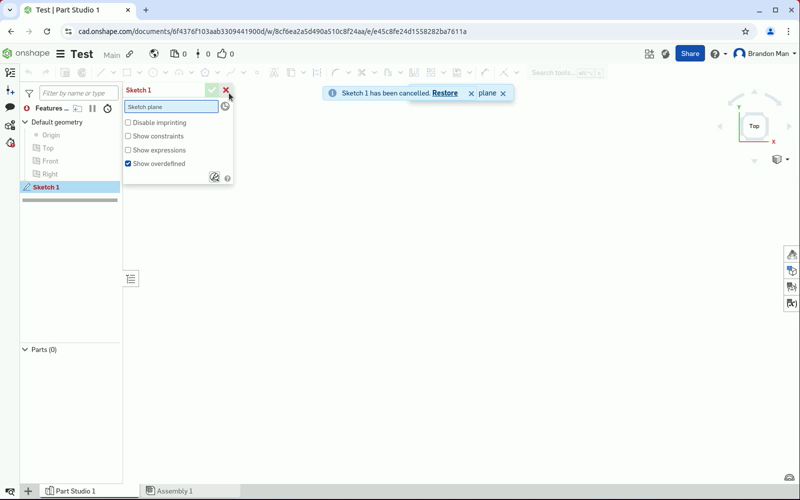
mouse_move(73, 150)
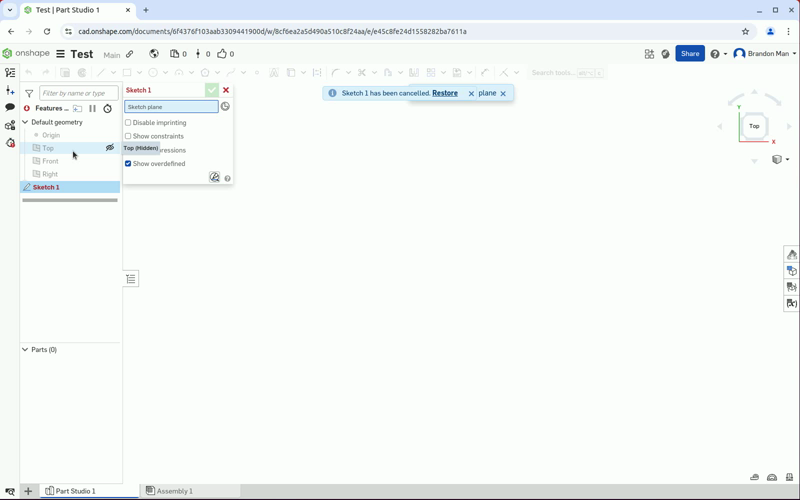
click(73, 150)
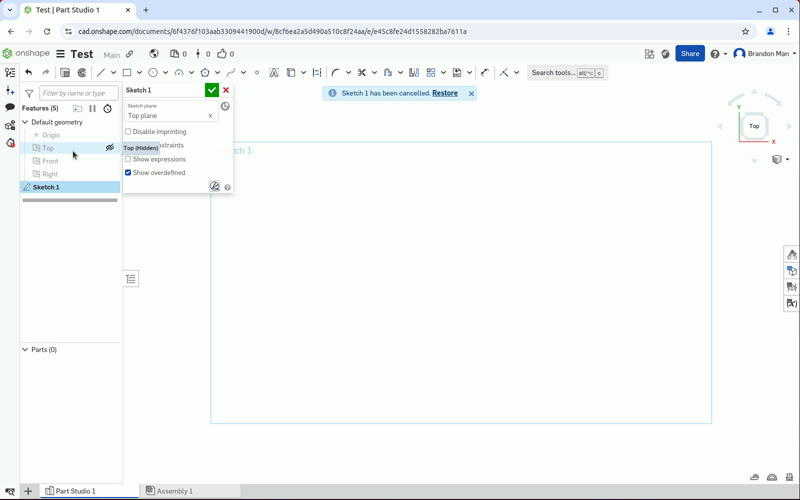
mouse_move(73, 352)
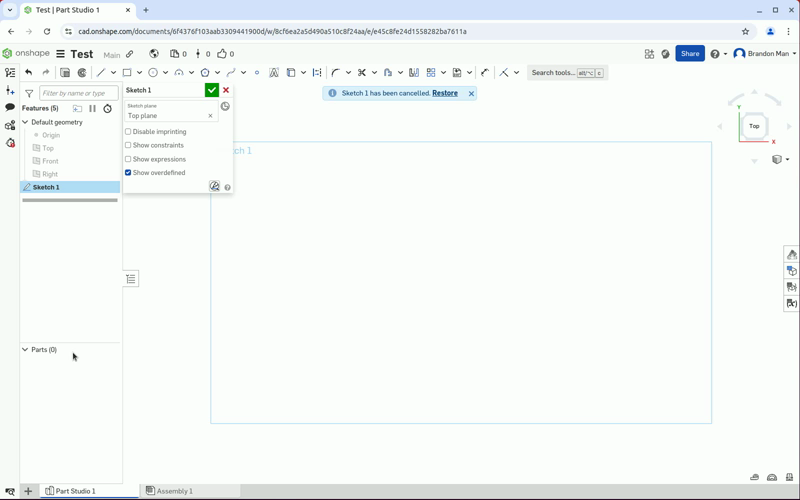
key(y)
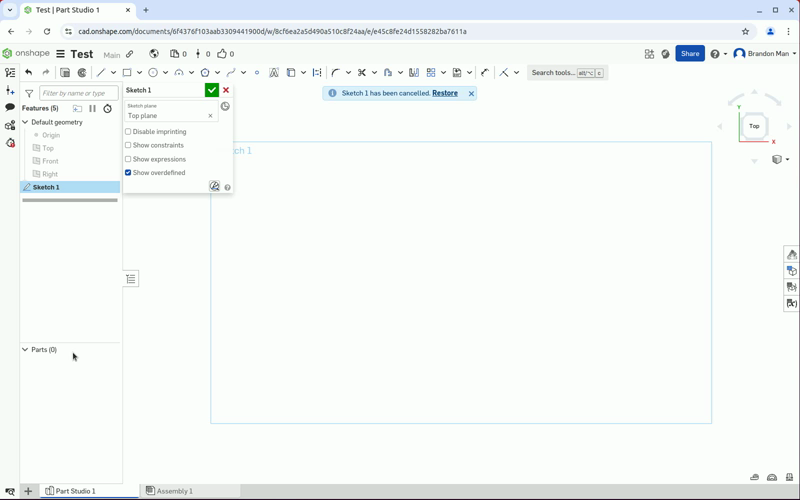
key(l)
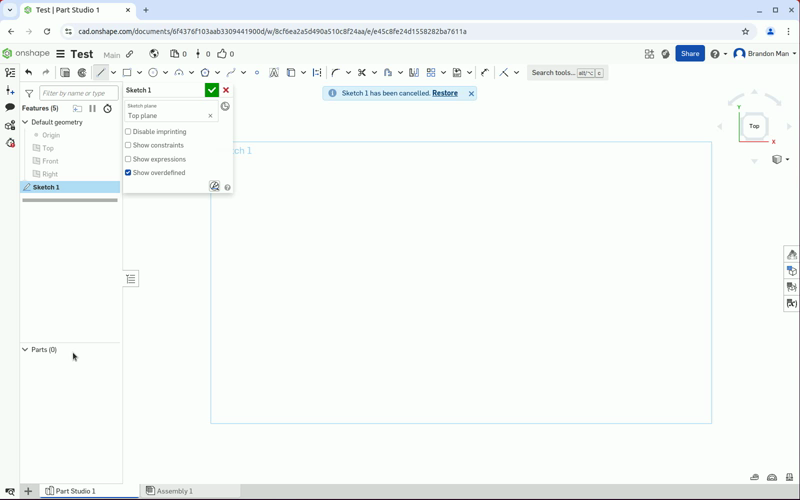
key_down(shift)
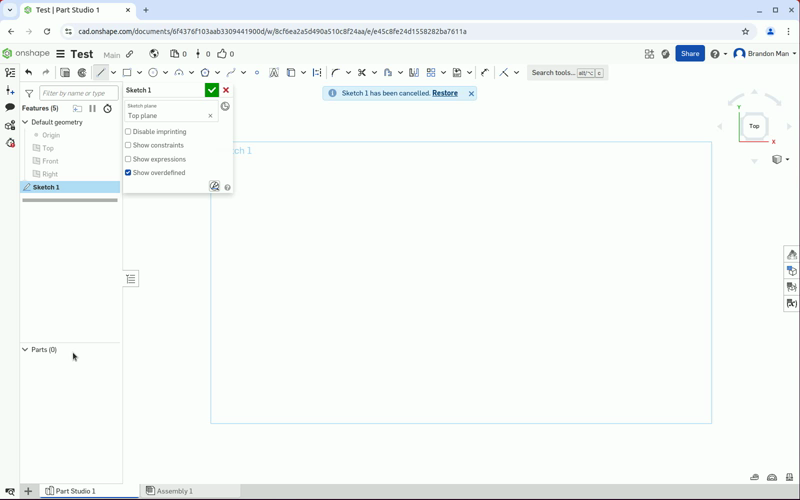
mouse_move(436, 312)
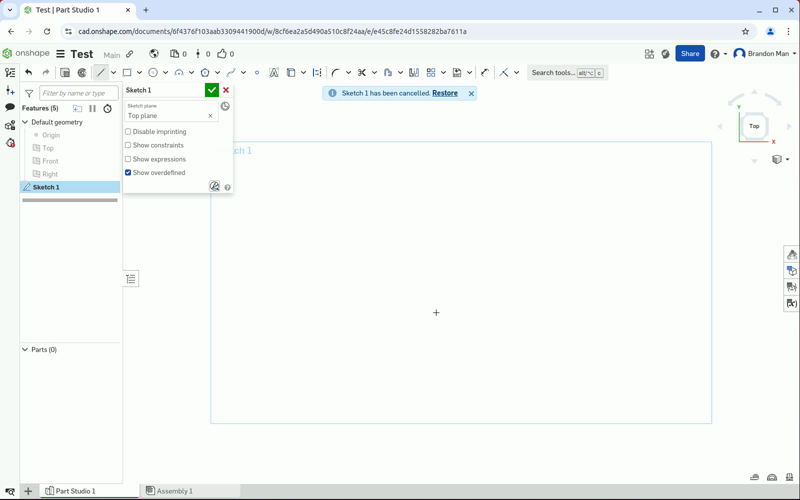
click(436, 312)
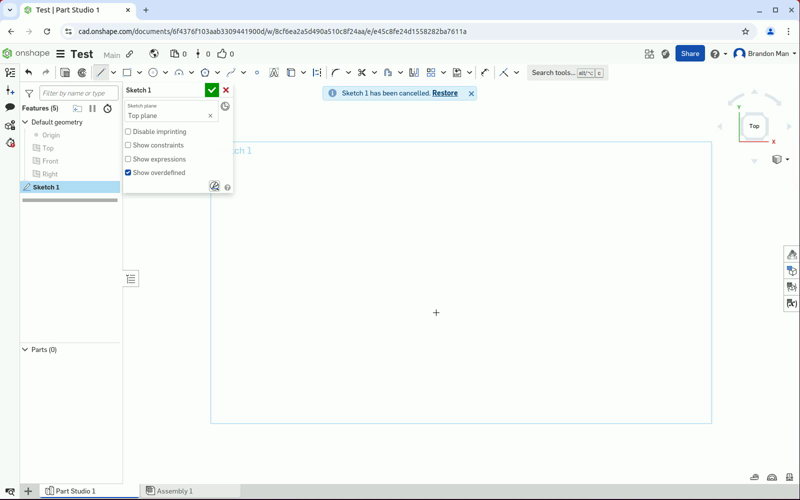
key_up(shift)
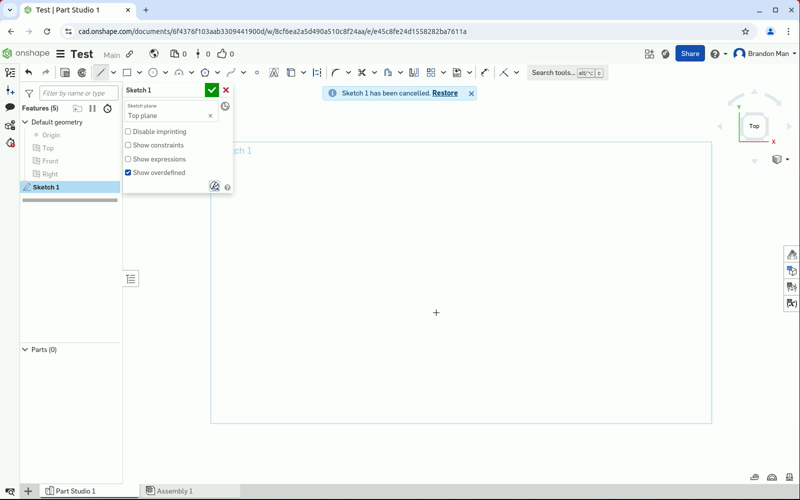
key_down(shift)
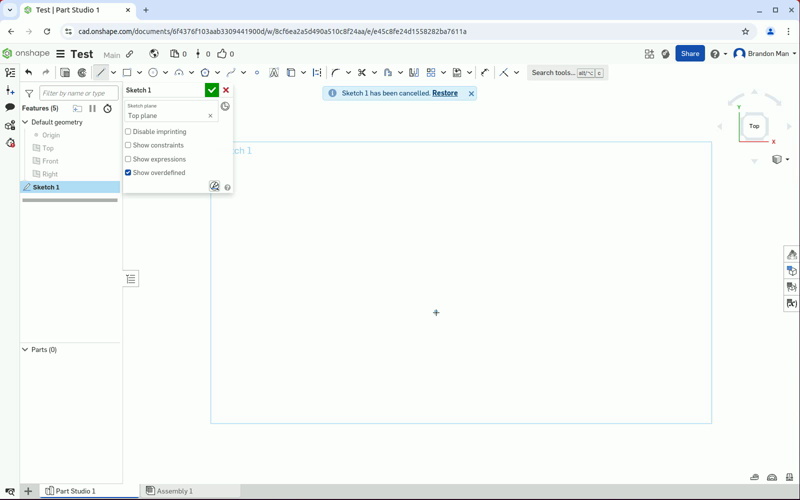
mouse_move(466, 312)
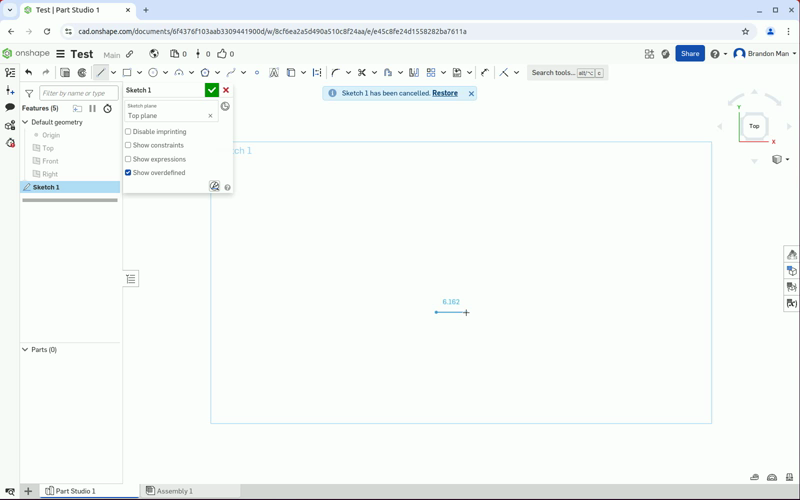
mouse_move(490, 312)
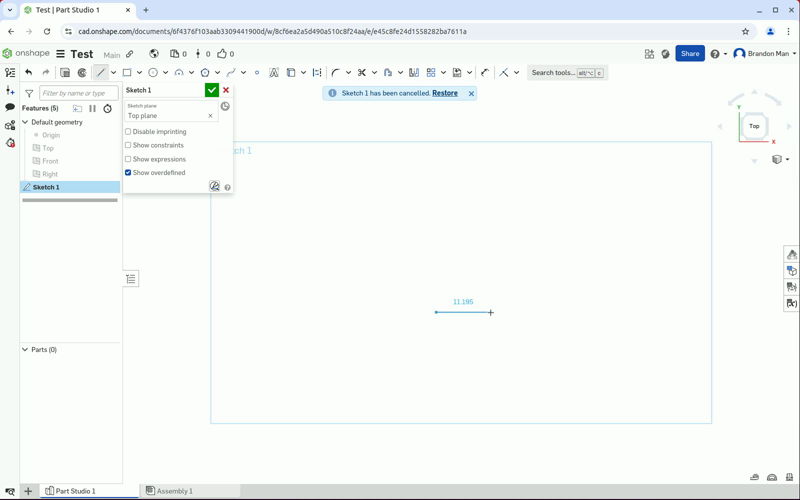
click(490, 312)
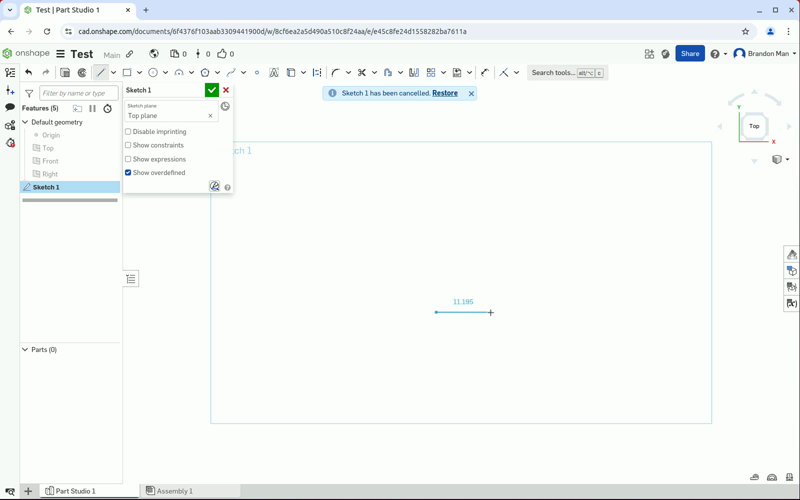
key_up(shift)
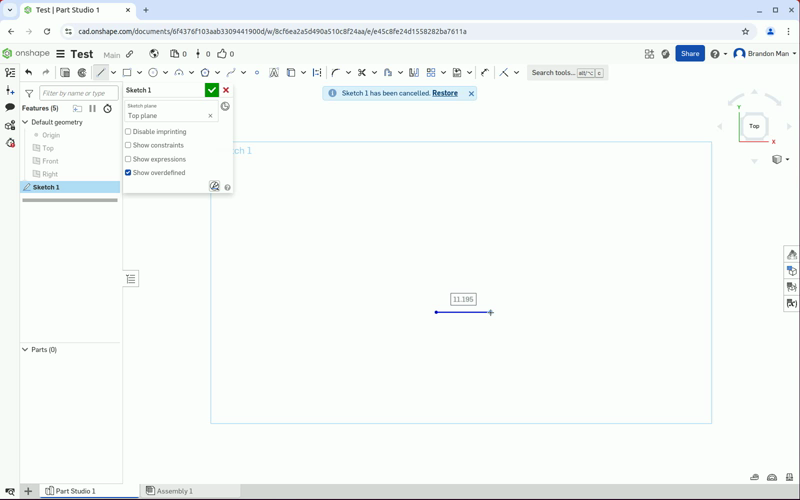
key_down(shift)
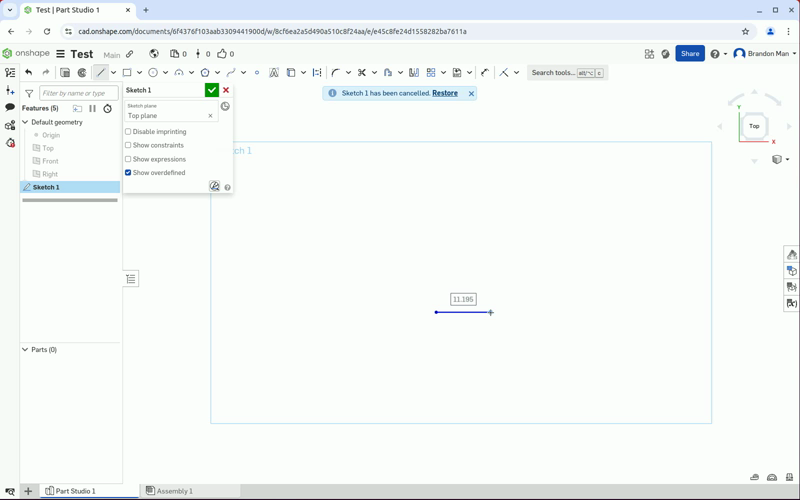
mouse_move(520, 312)
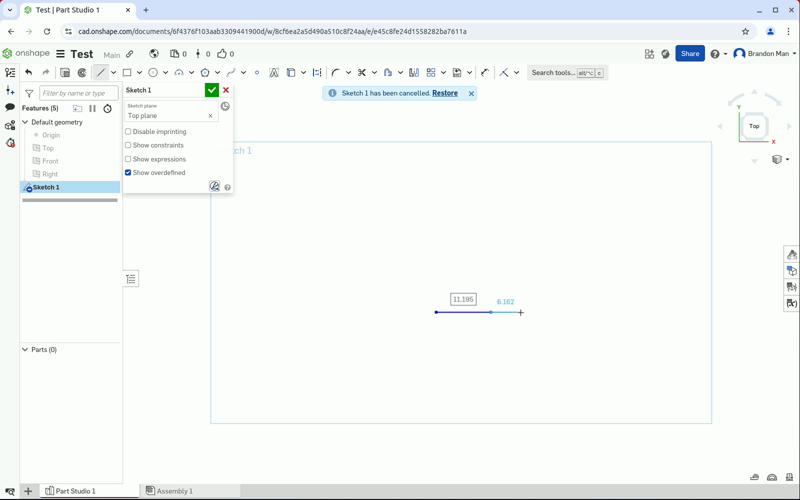
mouse_move(490, 257)
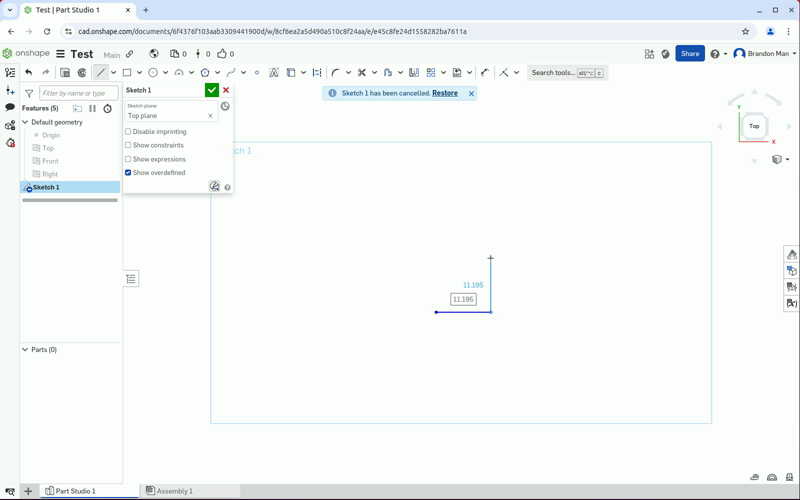
click(490, 257)
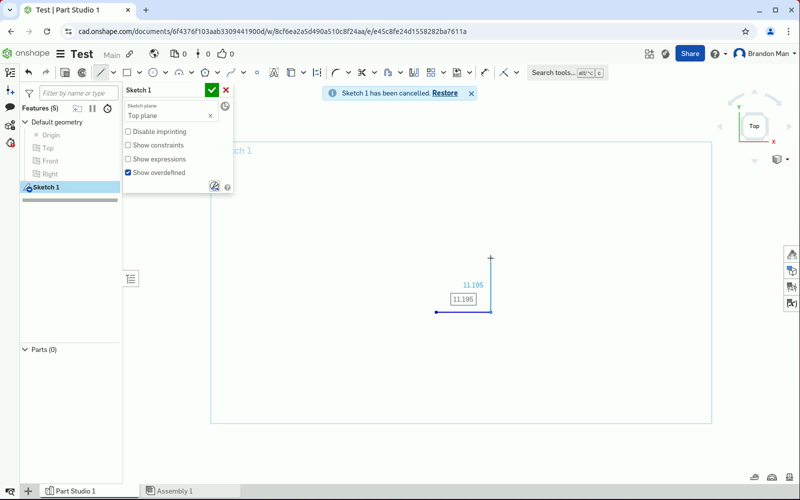
key_up(shift)
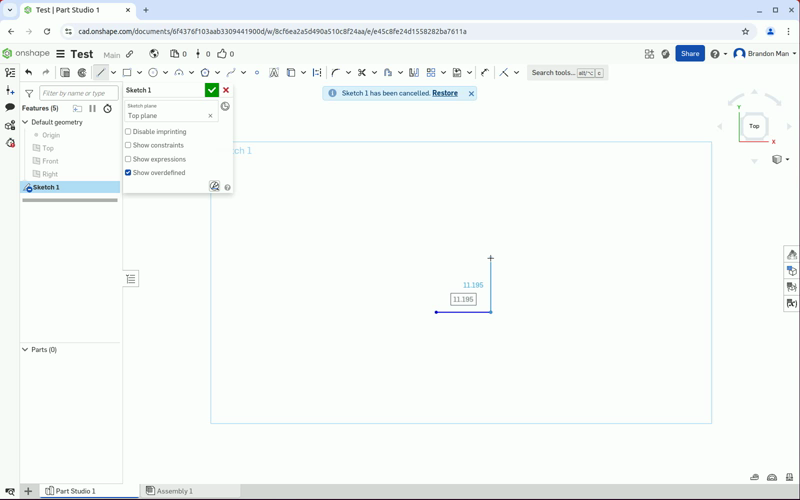
key_down(shift)
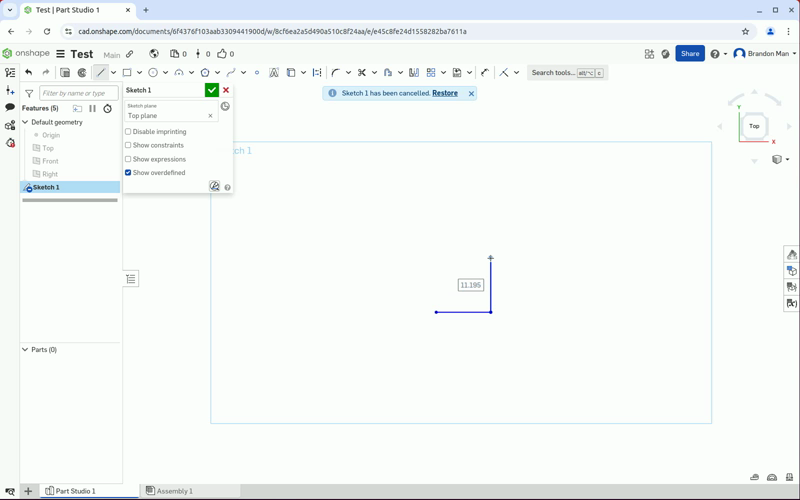
mouse_move(520, 257)
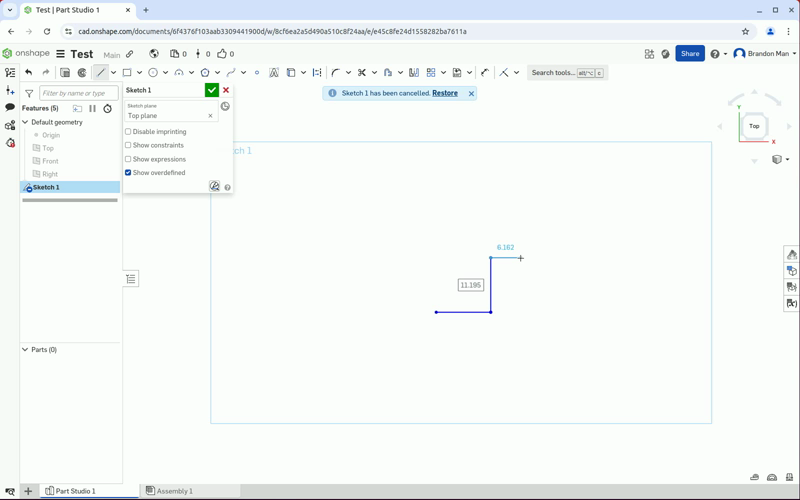
mouse_move(436, 257)
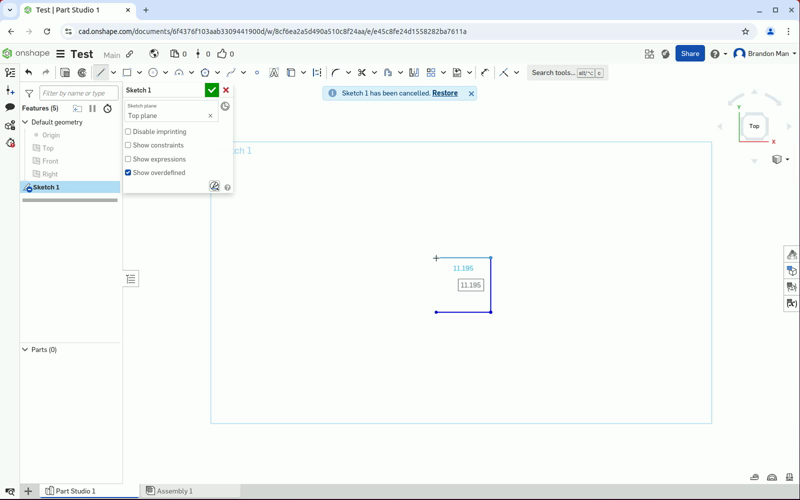
click(436, 257)
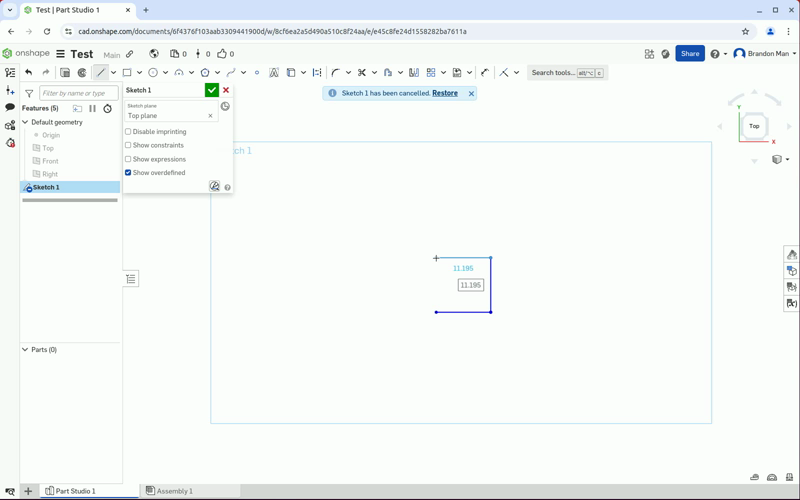
key_up(shift)
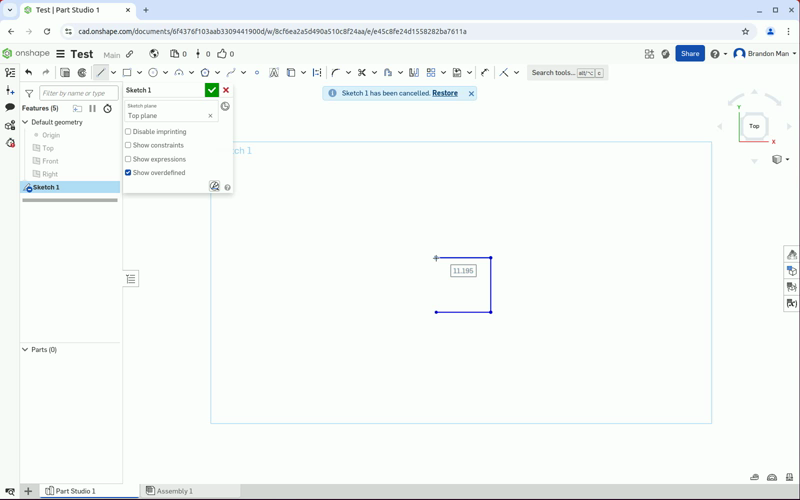
mouse_move(466, 257)
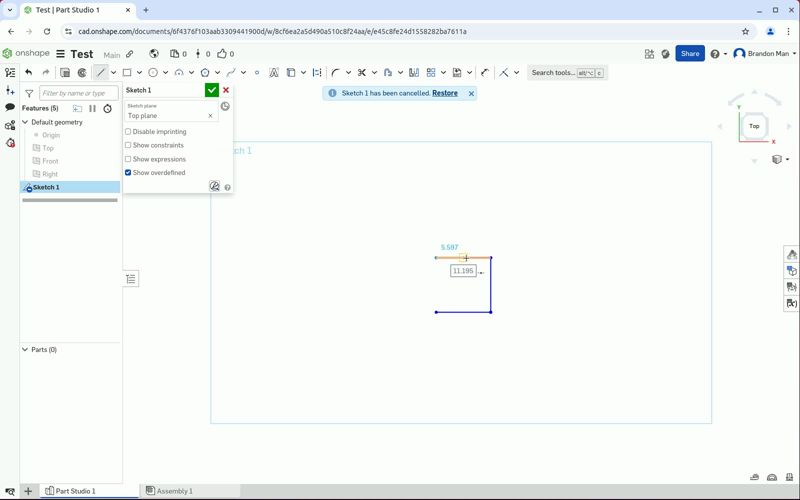
key_down(shift)
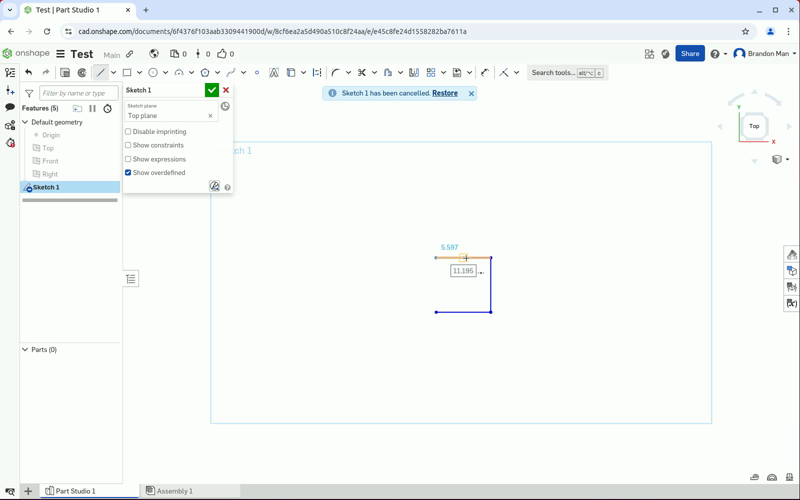
mouse_move(436, 312)
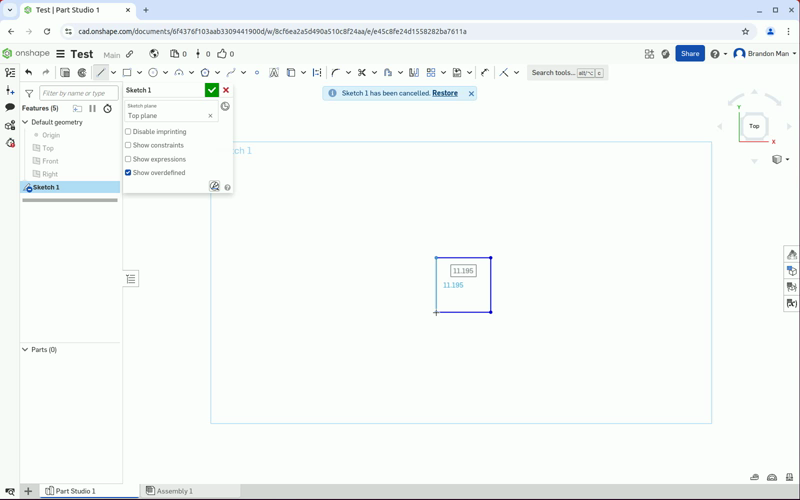
key_up(shift)
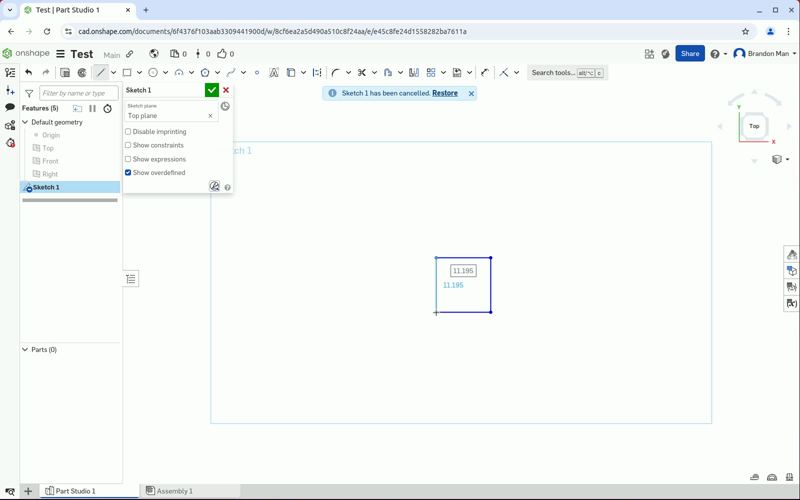
click(436, 312)
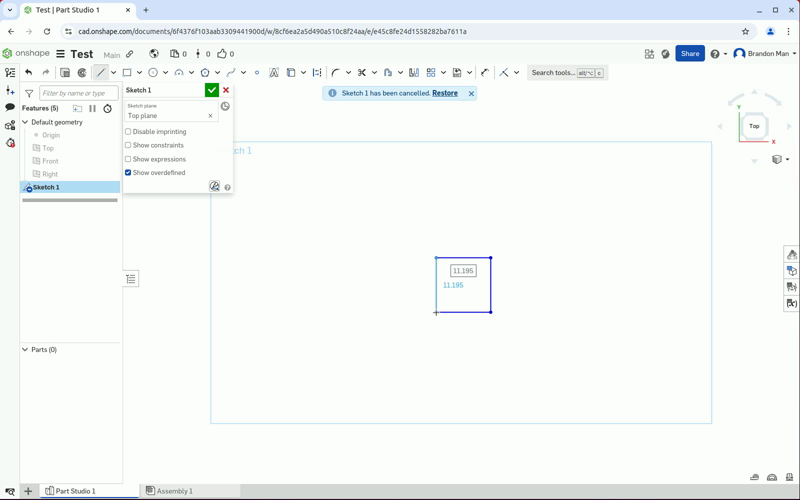
key(esc)
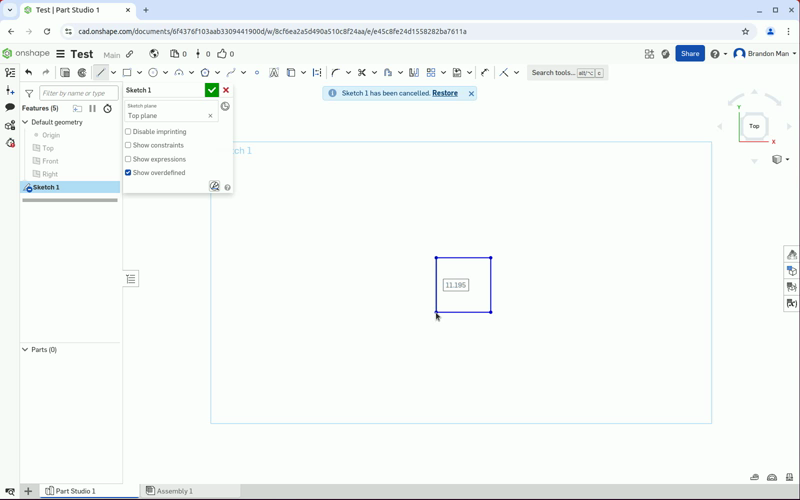
key(l)
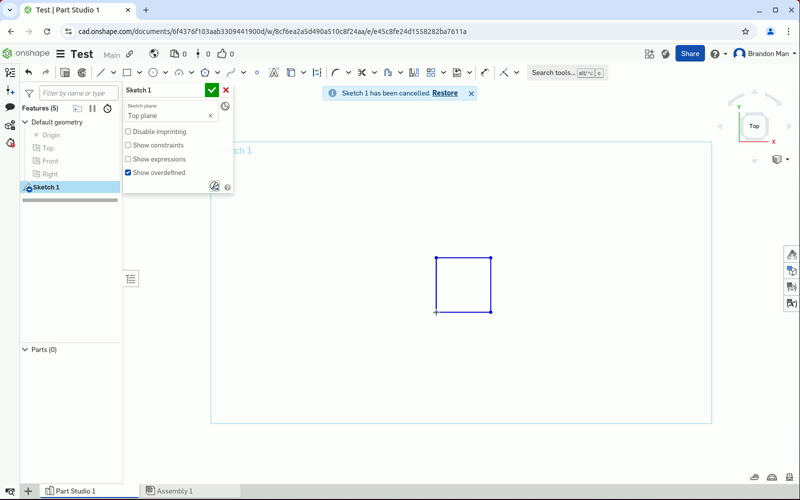
key_down(shift)
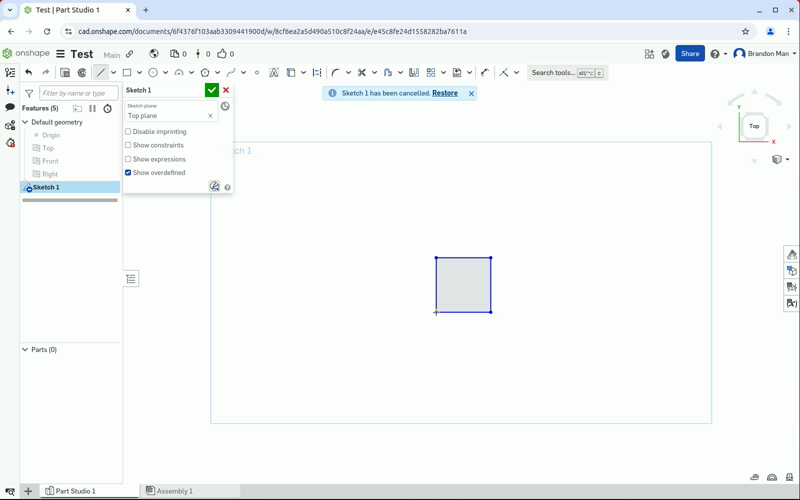
mouse_move(440, 308)
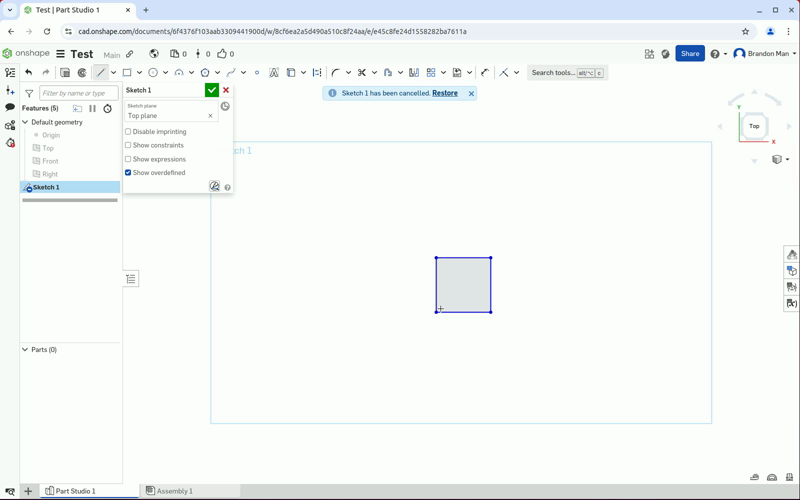
click(440, 308)
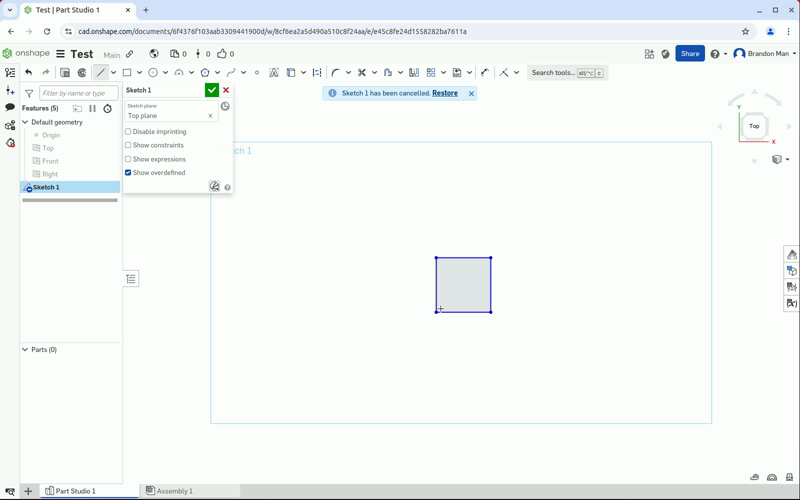
key_up(shift)
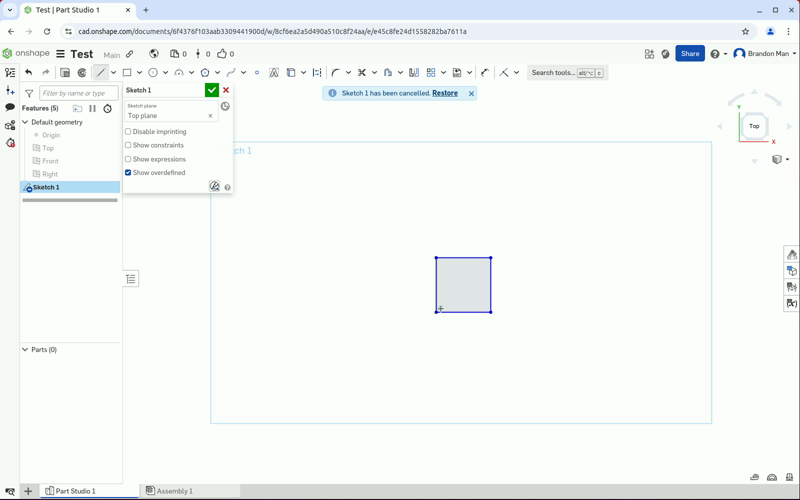
key_down(shift)
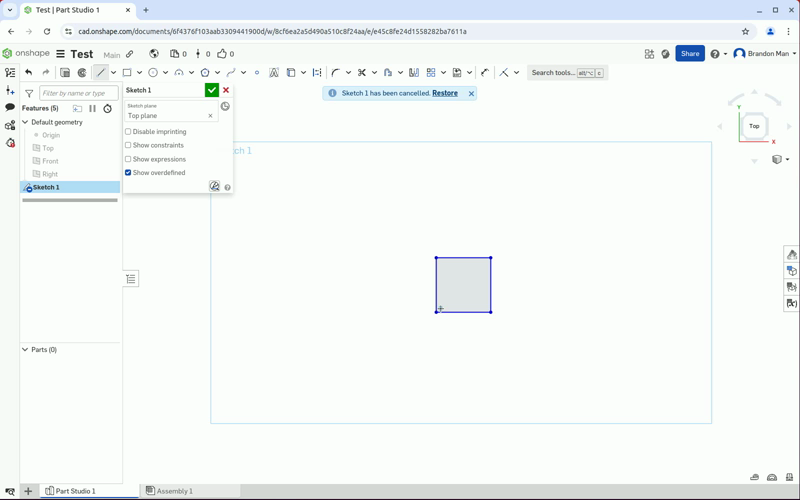
mouse_move(470, 308)
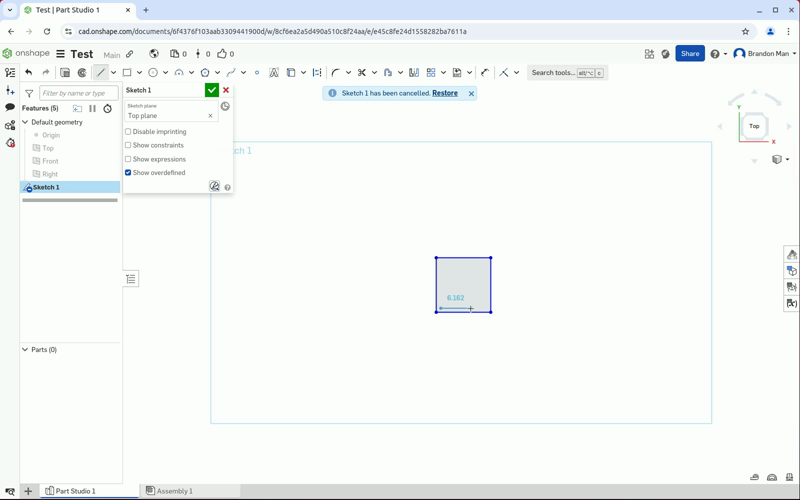
mouse_move(486, 308)
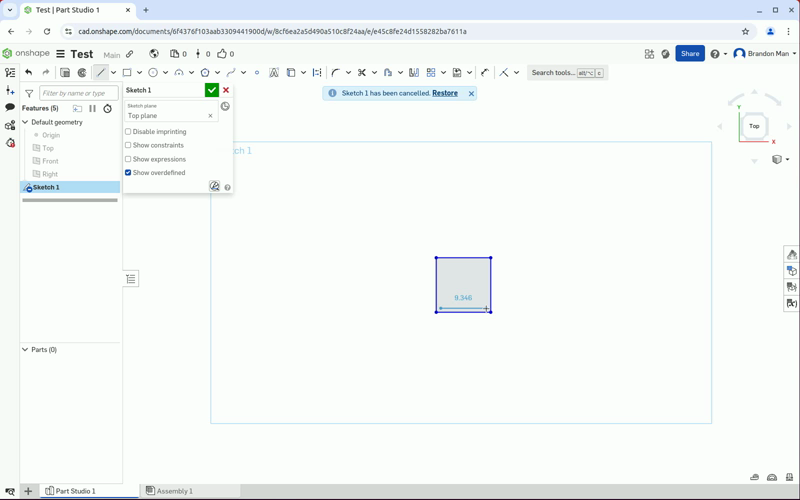
click(486, 308)
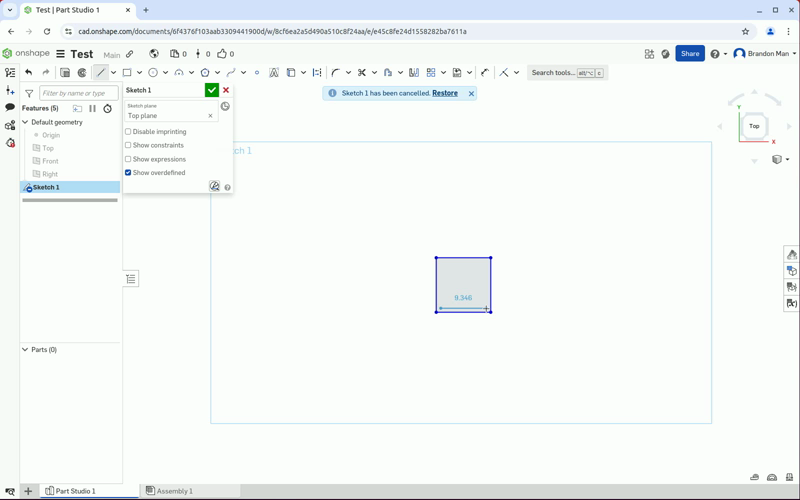
key_up(shift)
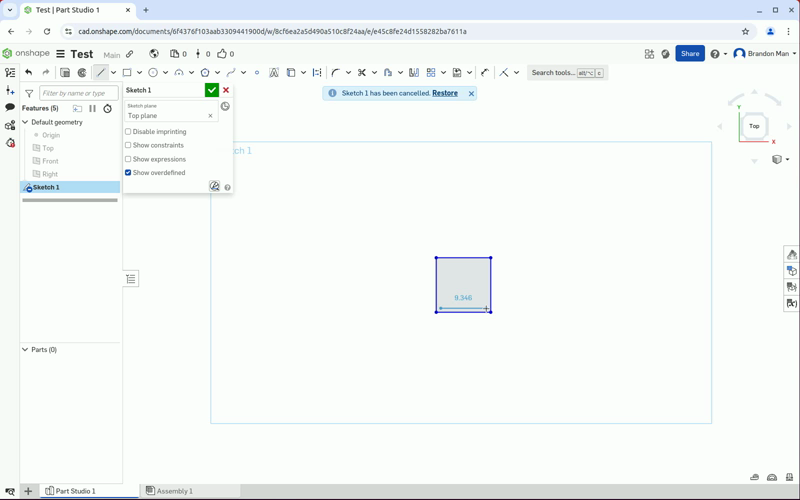
key_down(shift)
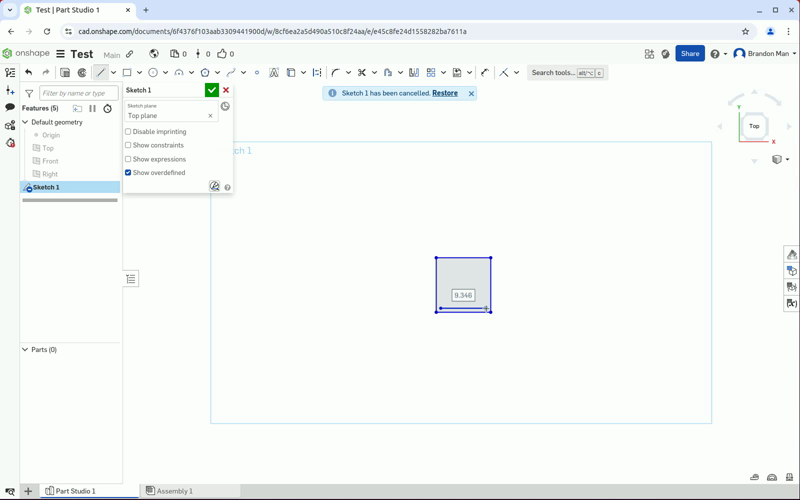
mouse_move(516, 308)
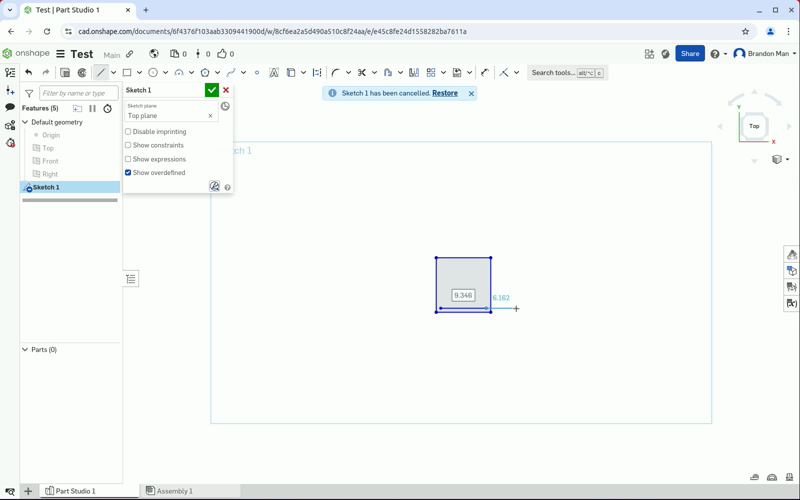
mouse_move(486, 261)
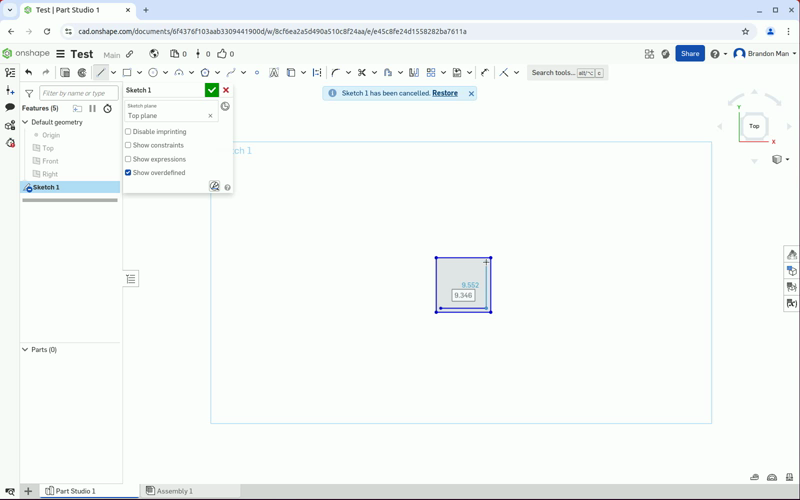
click(486, 261)
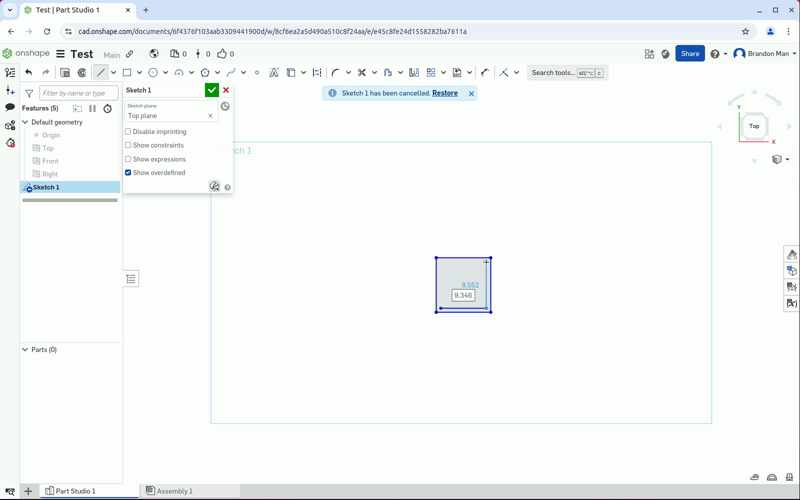
key_up(shift)
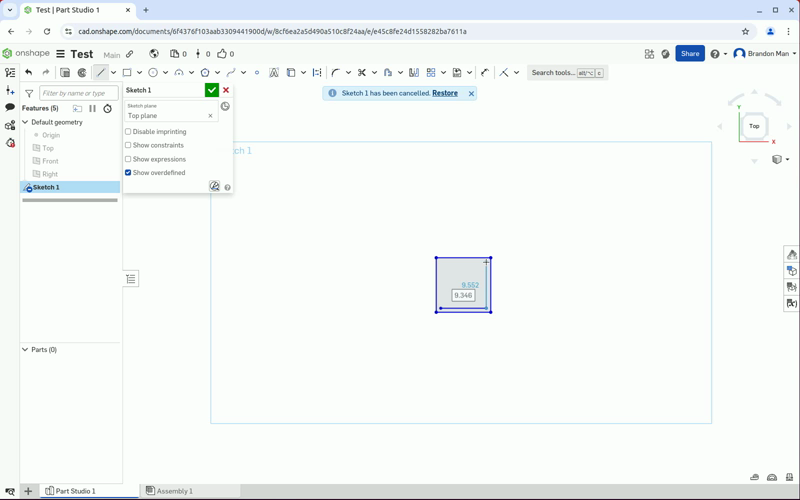
key_down(shift)
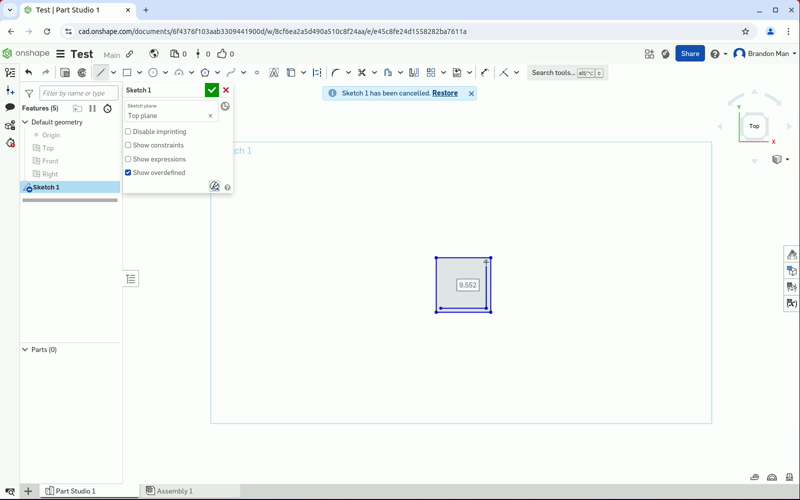
mouse_move(516, 261)
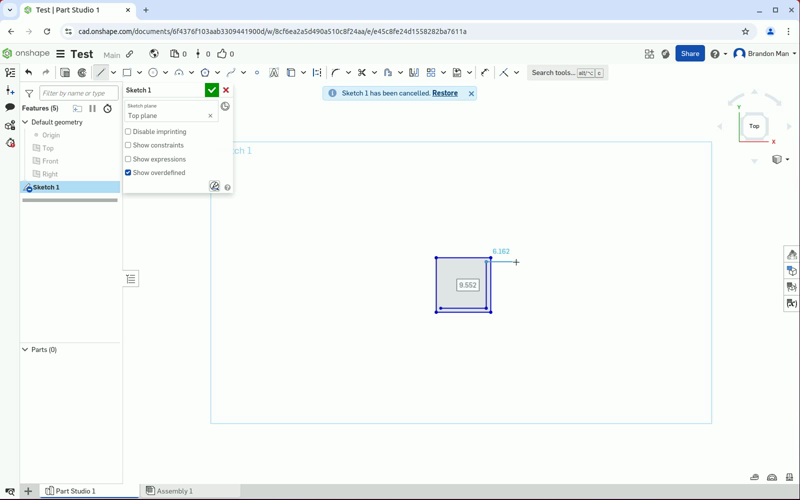
mouse_move(440, 261)
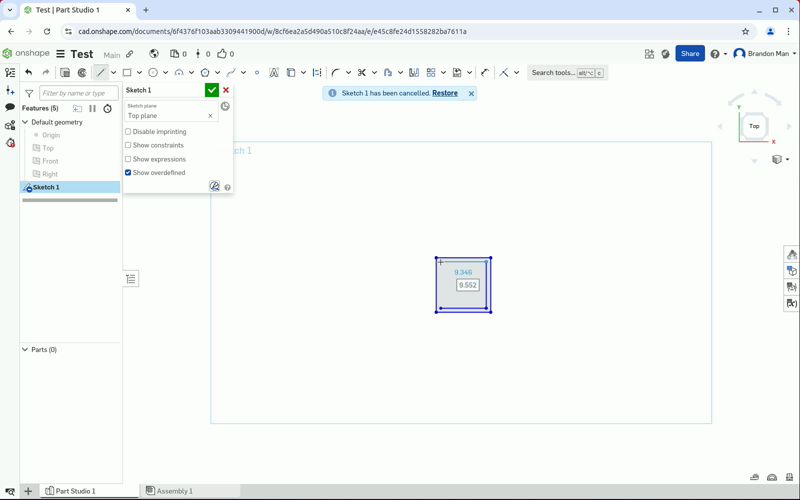
click(440, 261)
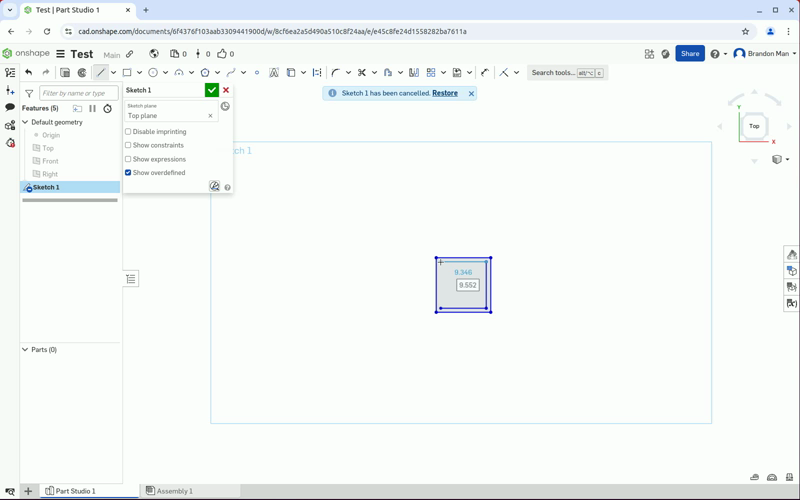
key_up(shift)
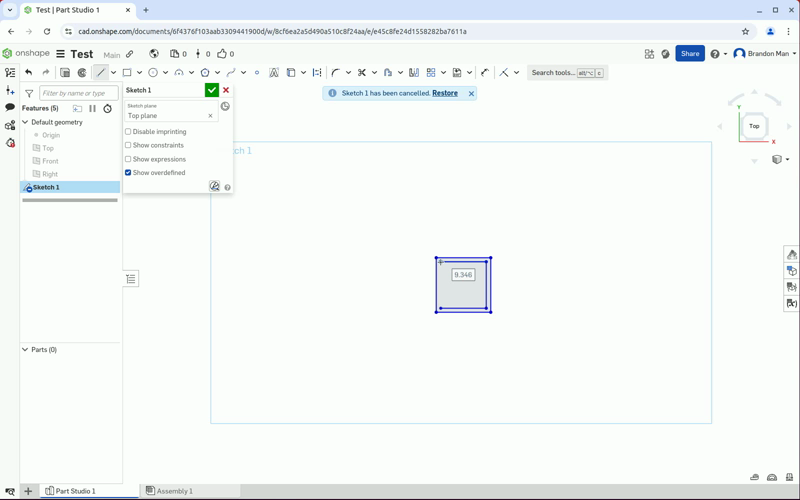
mouse_move(470, 261)
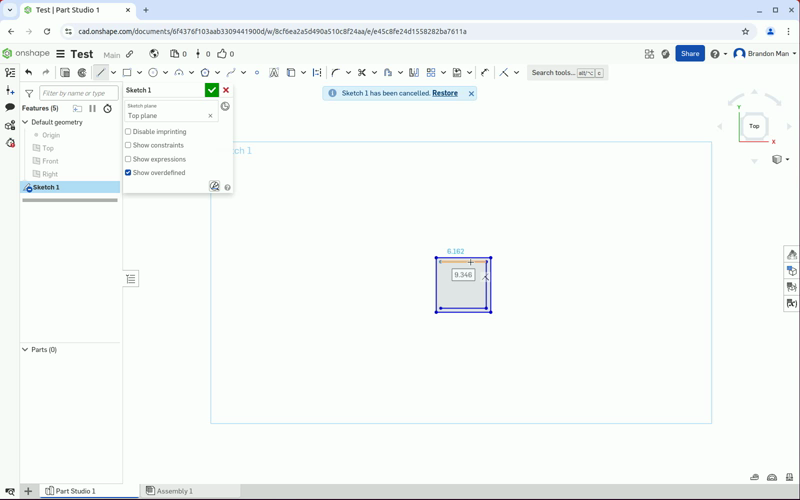
key_down(shift)
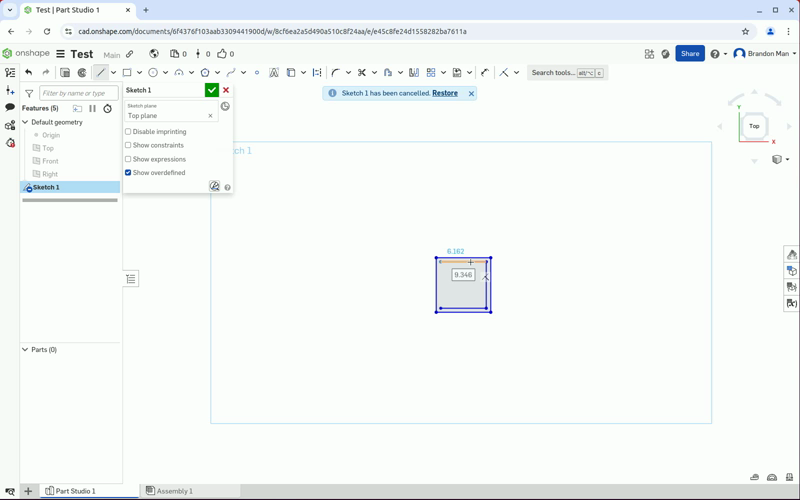
mouse_move(440, 308)
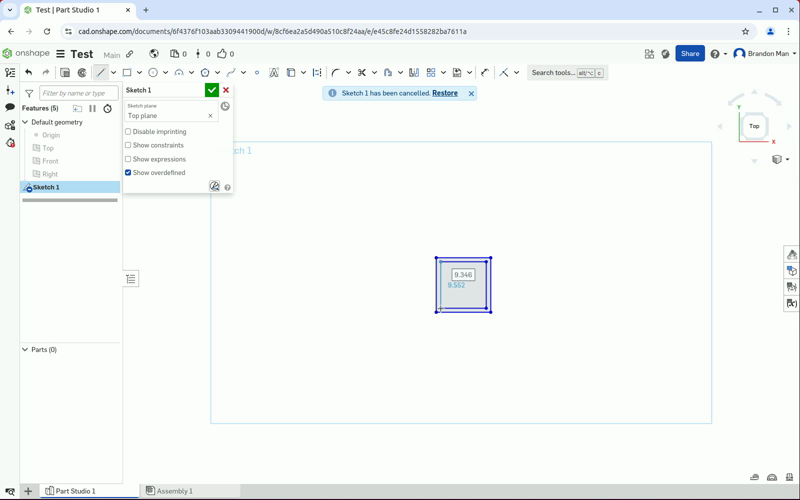
key_up(shift)
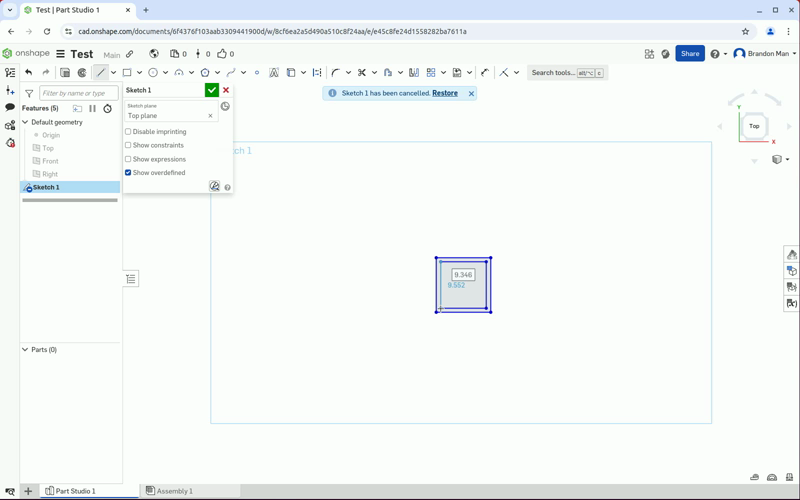
click(440, 308)
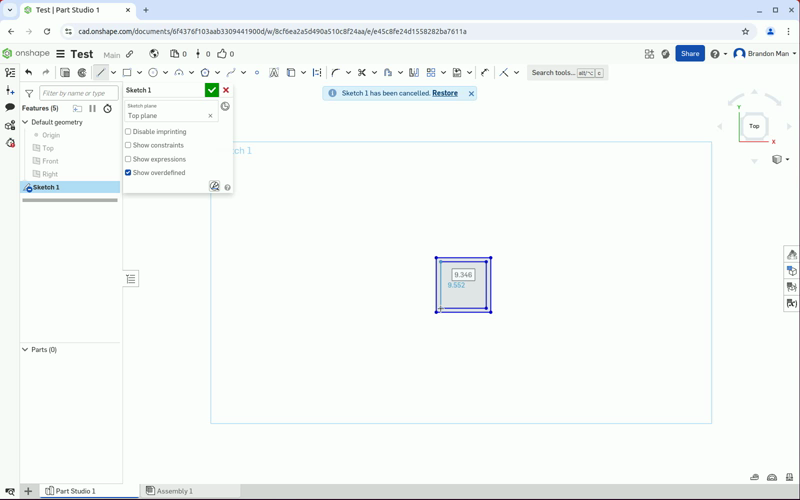
key(esc)
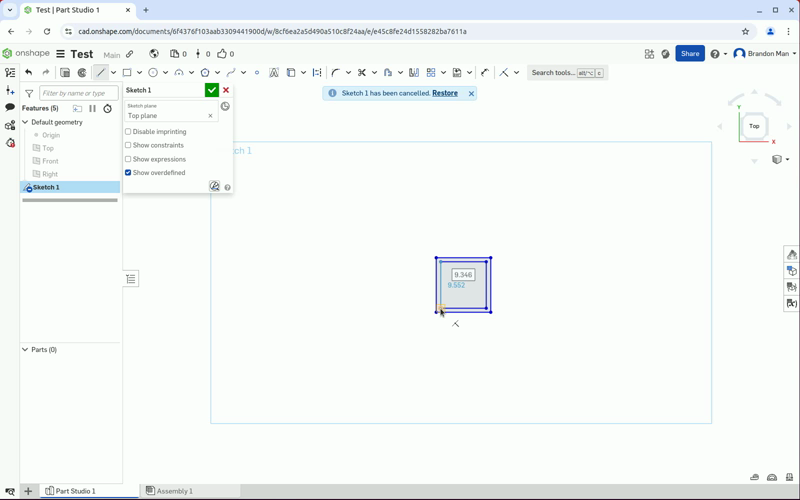
mouse_move(488, 300)
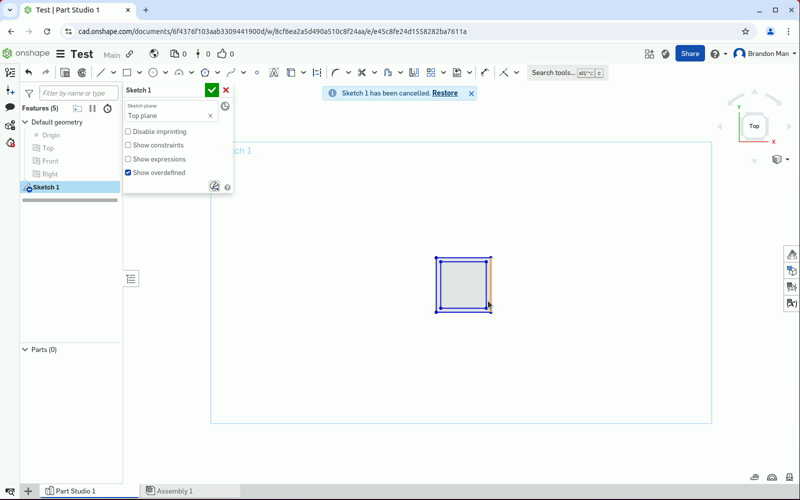
scroll(6)
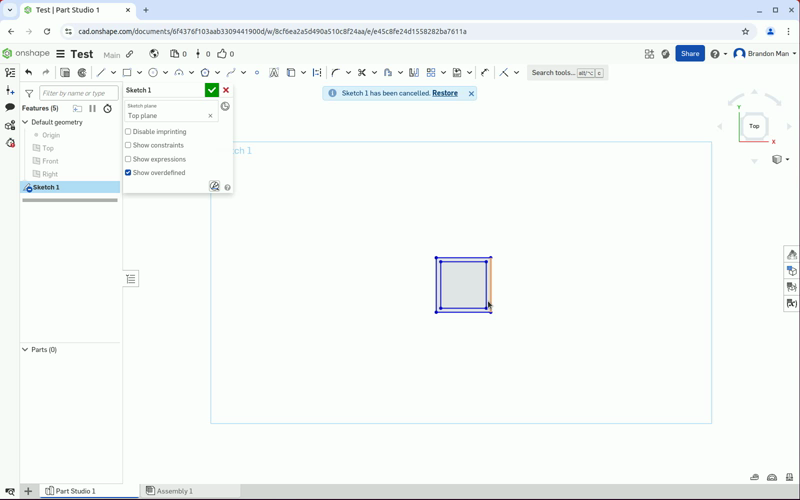
scroll(6)
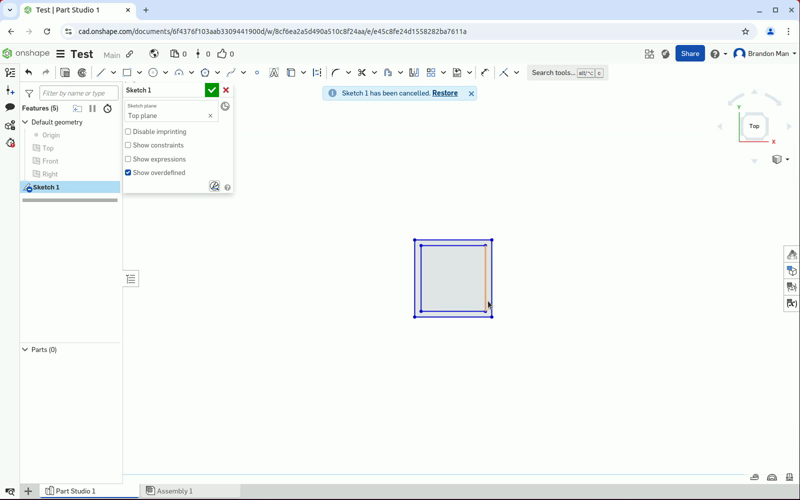
scroll(6)
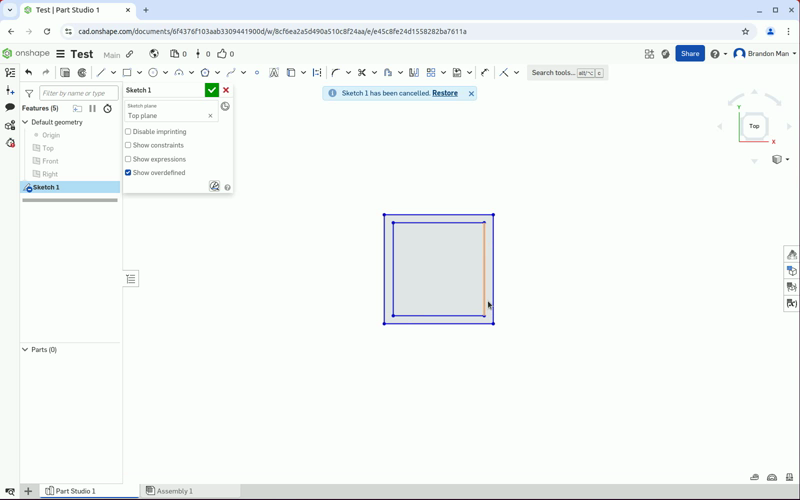
scroll(6)
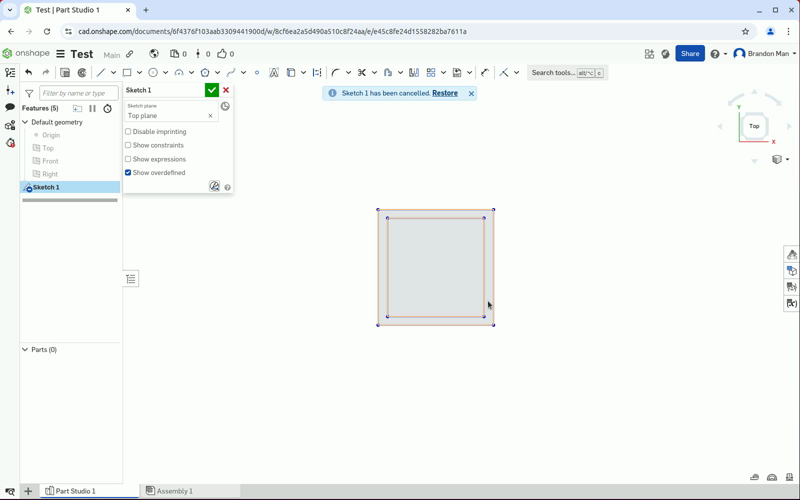
scroll(6)
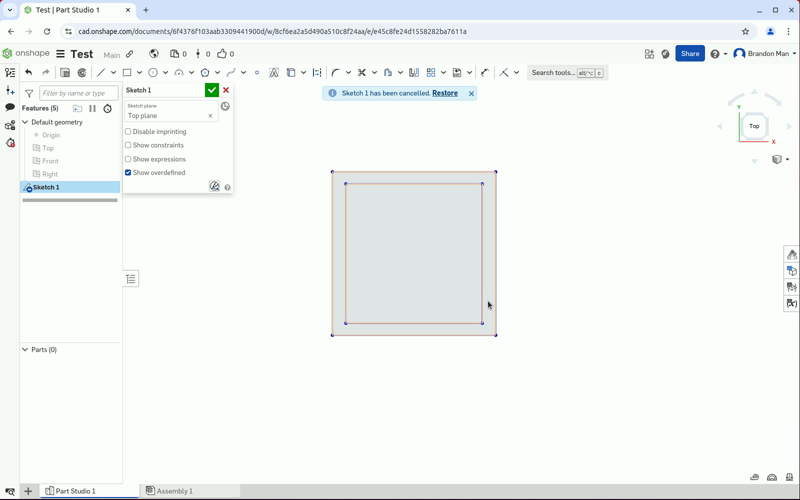
scroll(6)
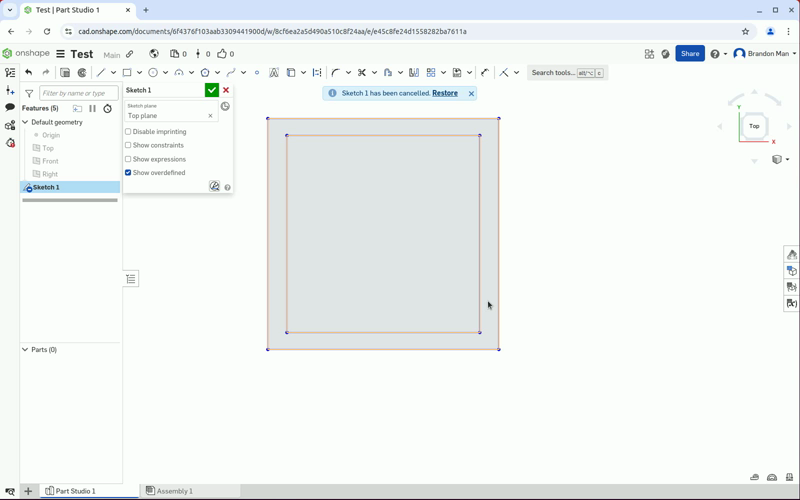
scroll(6)
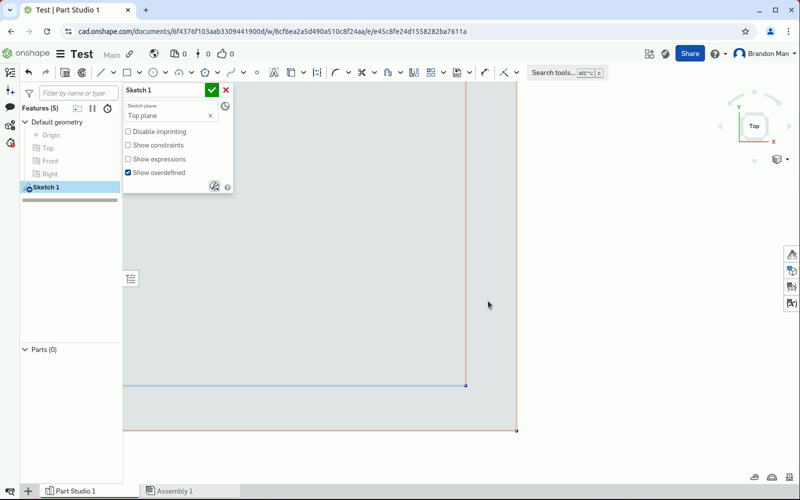
click(488, 300)
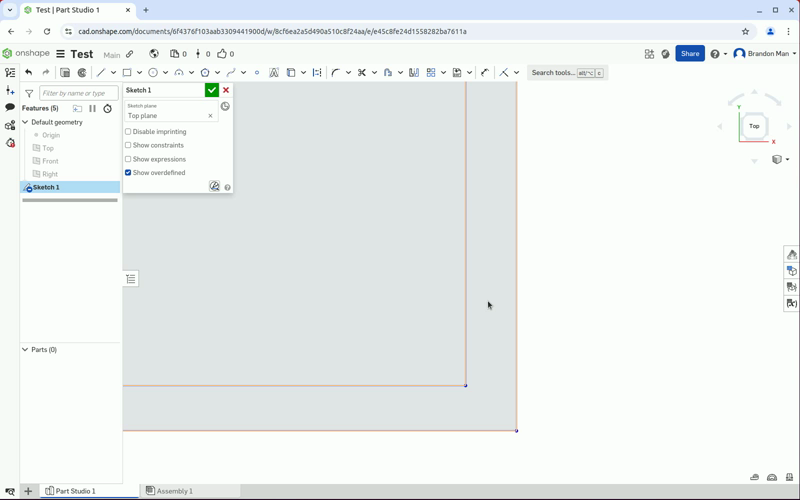
scroll(-6)
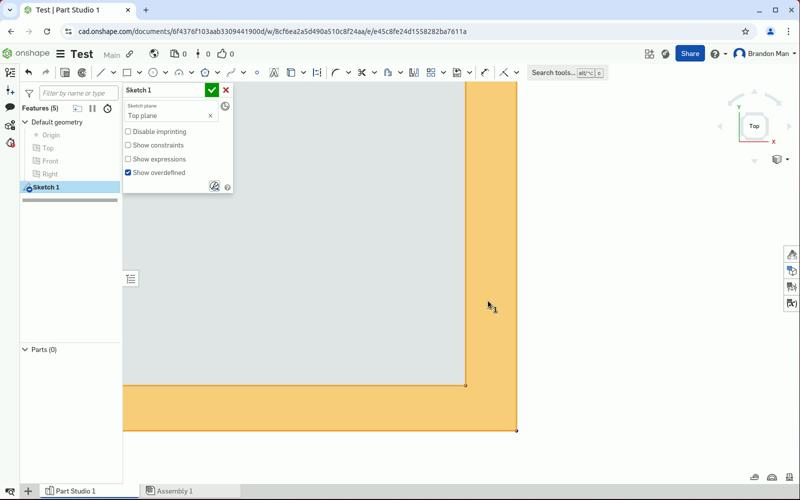
scroll(-6)
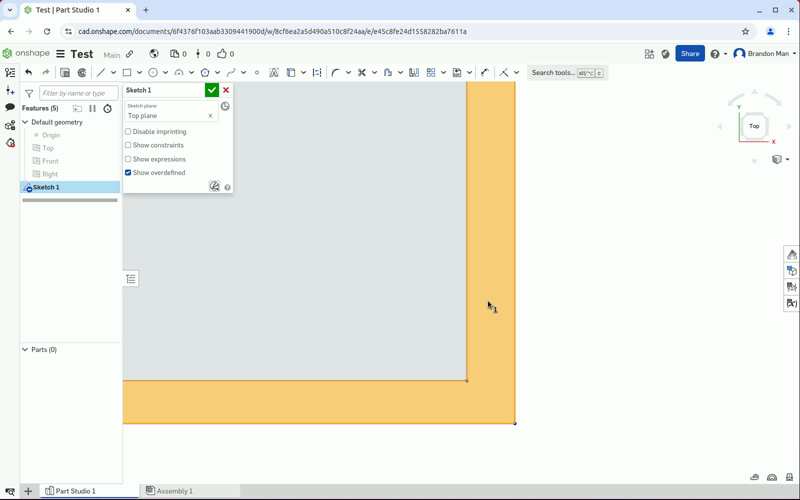
scroll(-6)
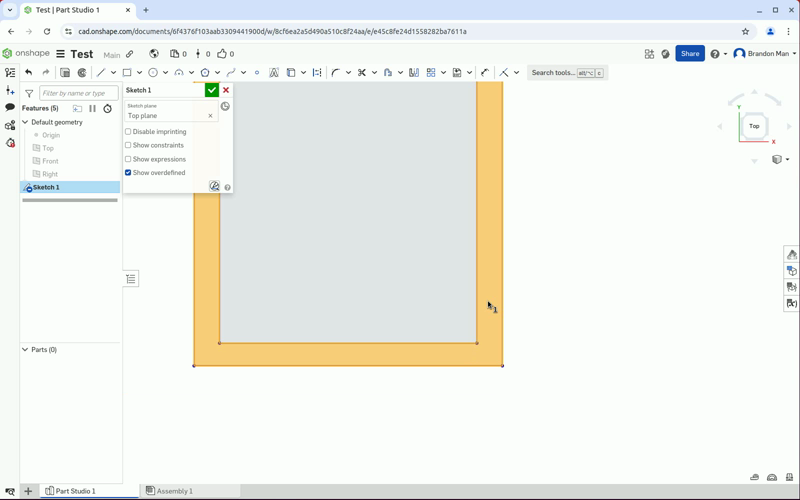
scroll(-6)
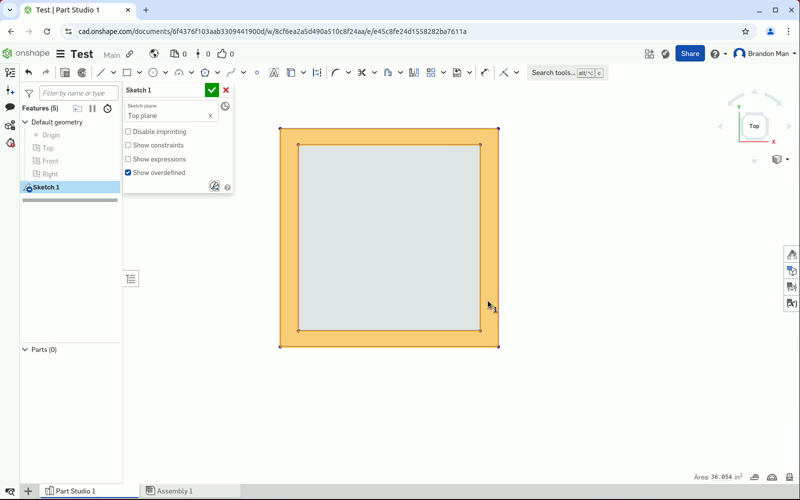
scroll(-6)
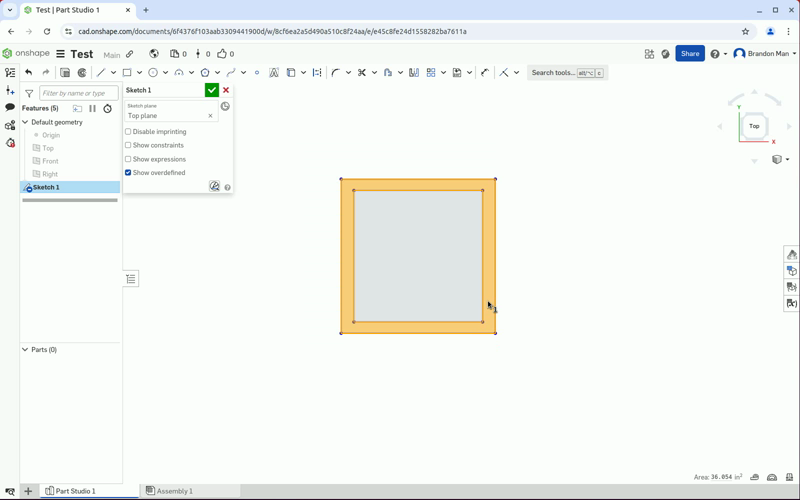
scroll(-6)
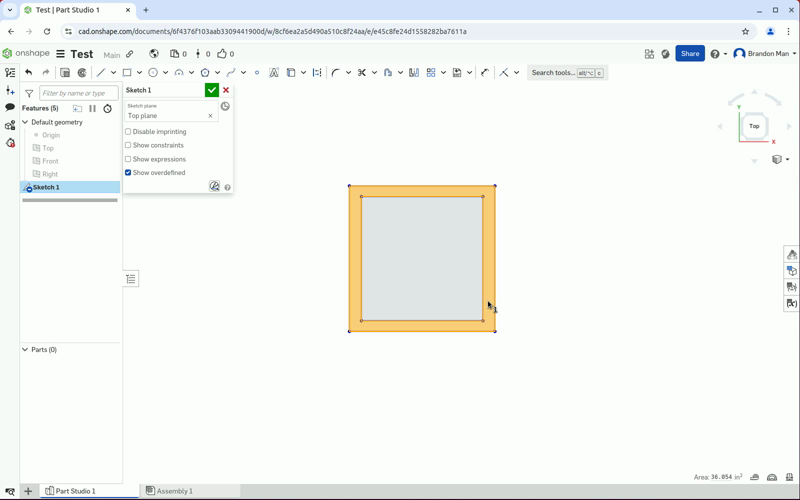
scroll(-6)
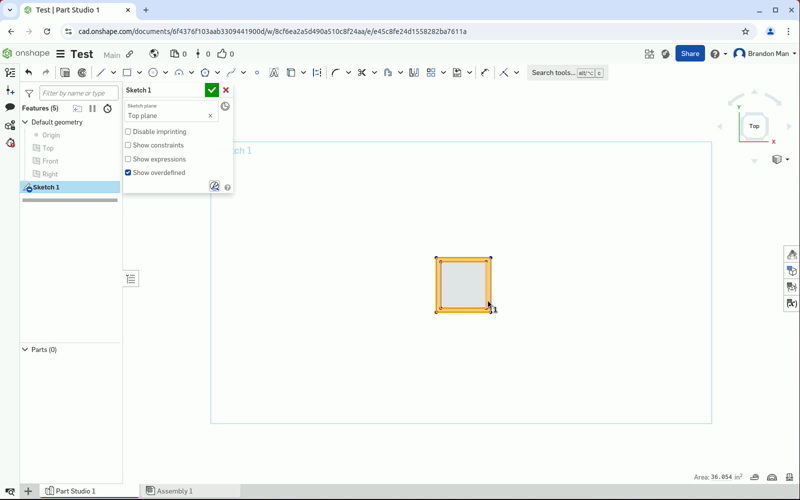
mouse_move(73, 352)
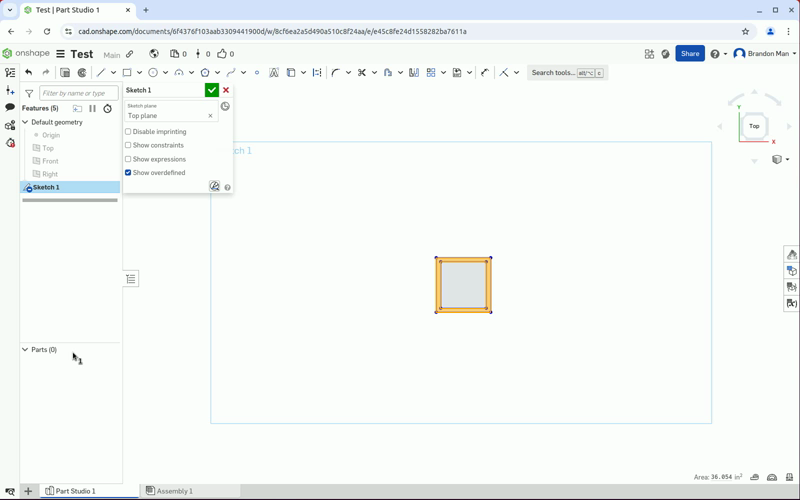
key(shift+y)
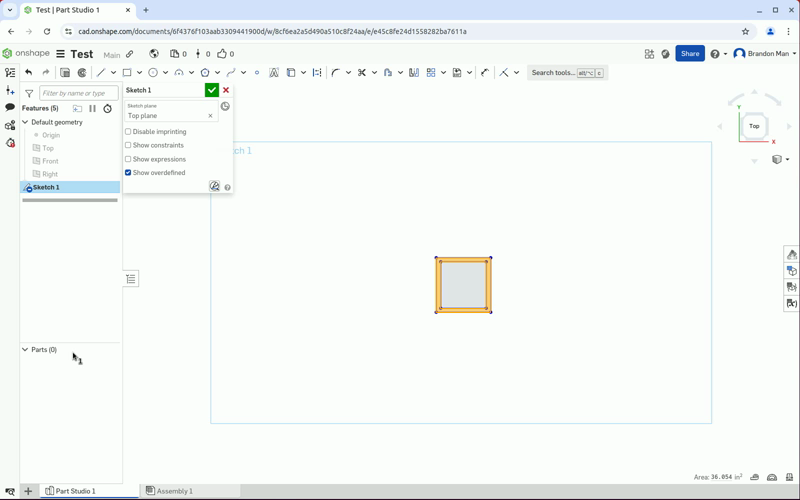
key(shift+e)
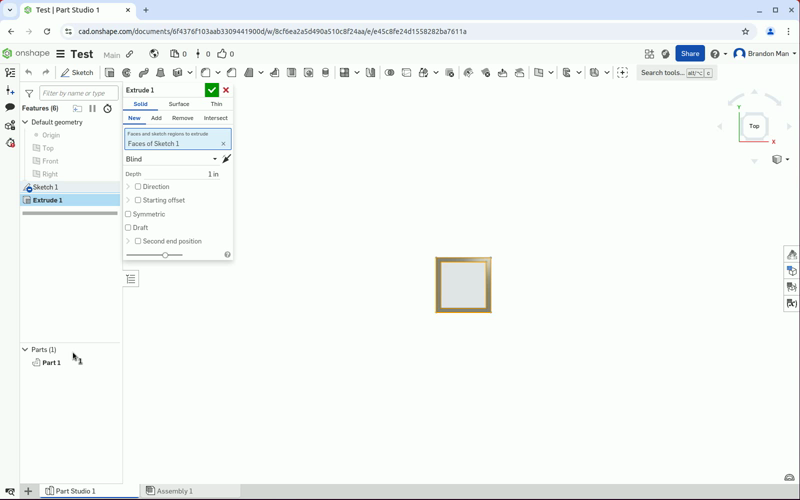
mouse_move(143, 106)
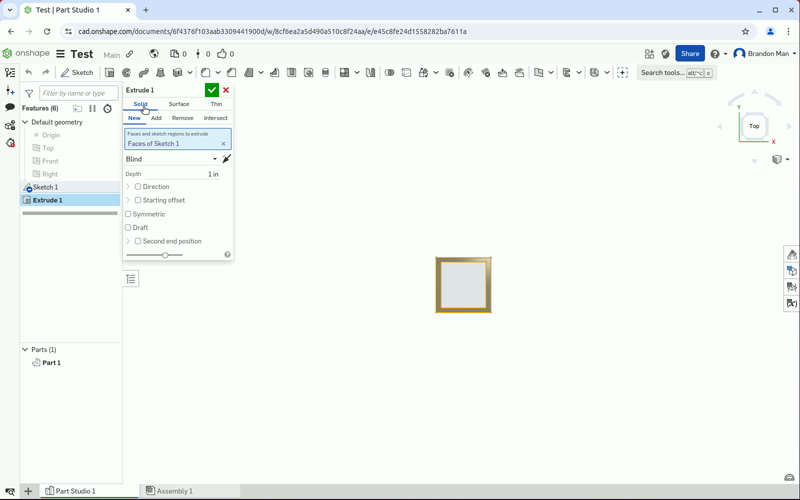
click(143, 106)
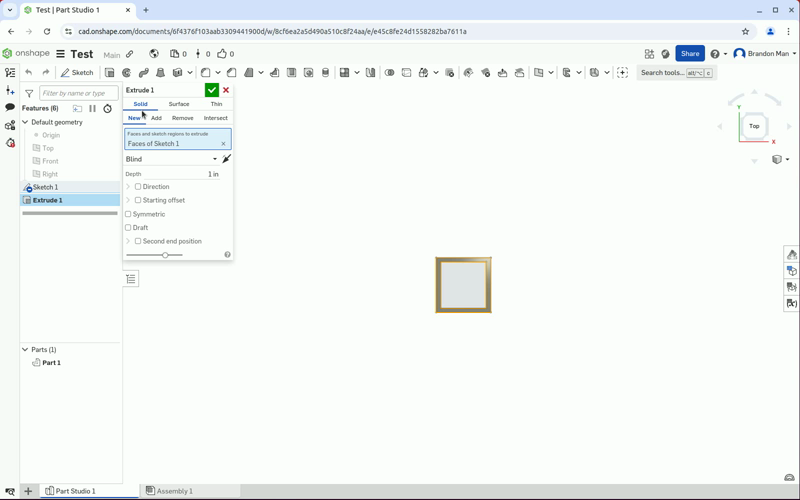
mouse_move(137, 120)
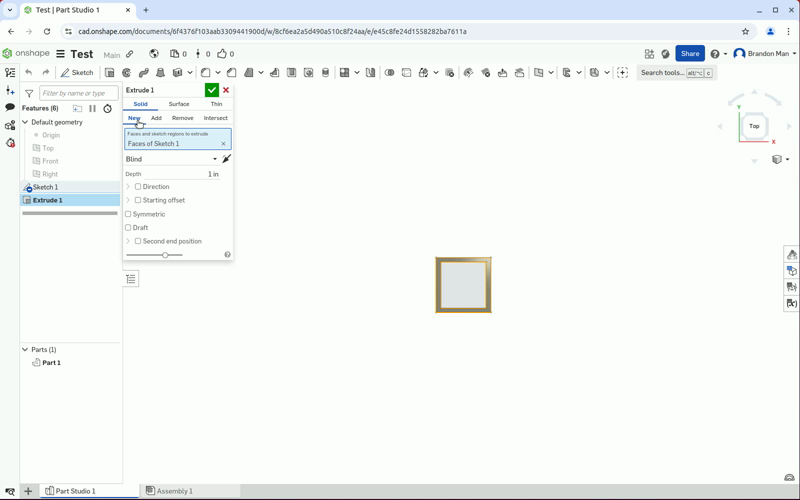
click(137, 120)
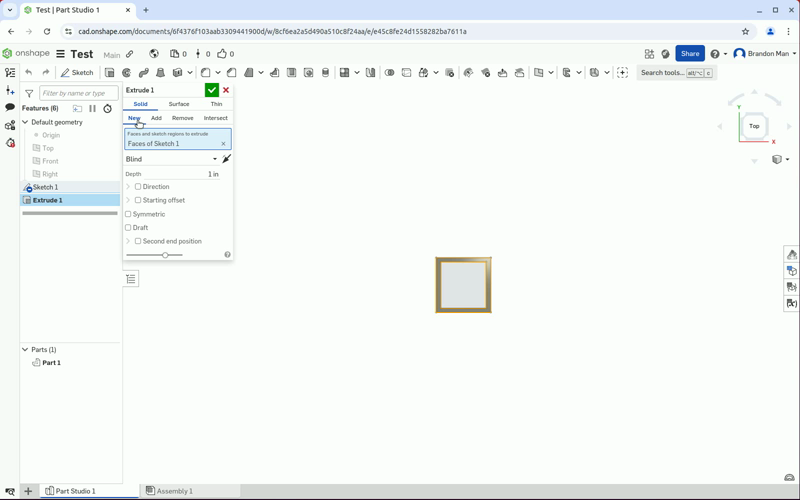
key(tab, 4)
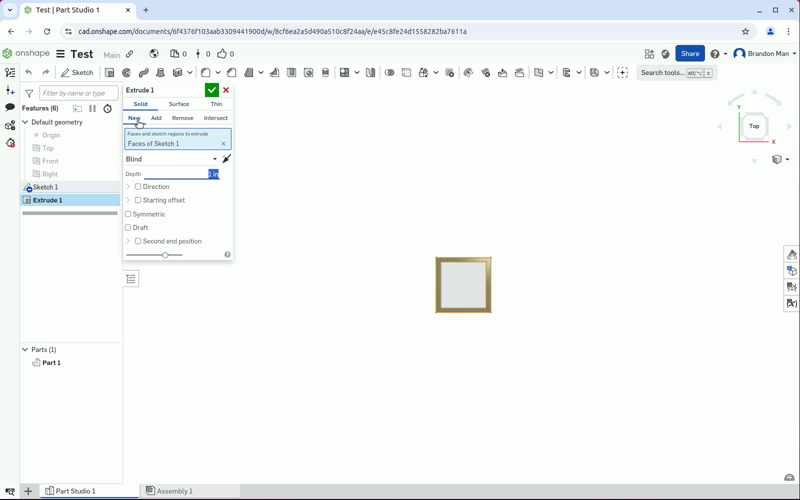
text(0.722)
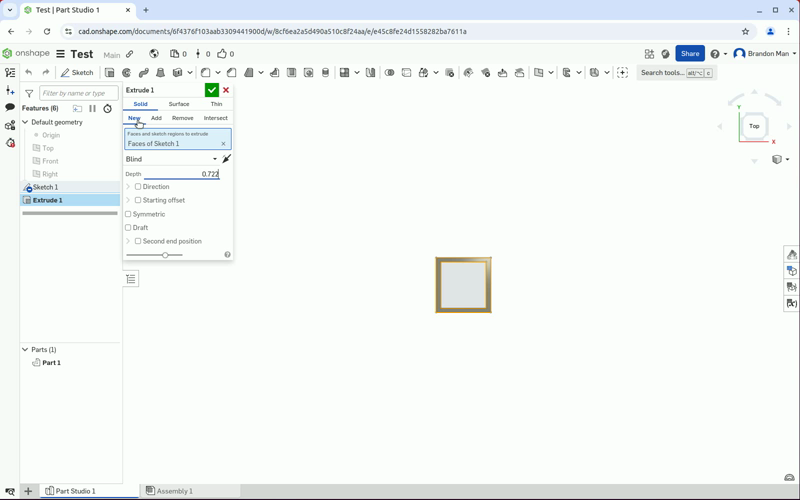
key(enter)
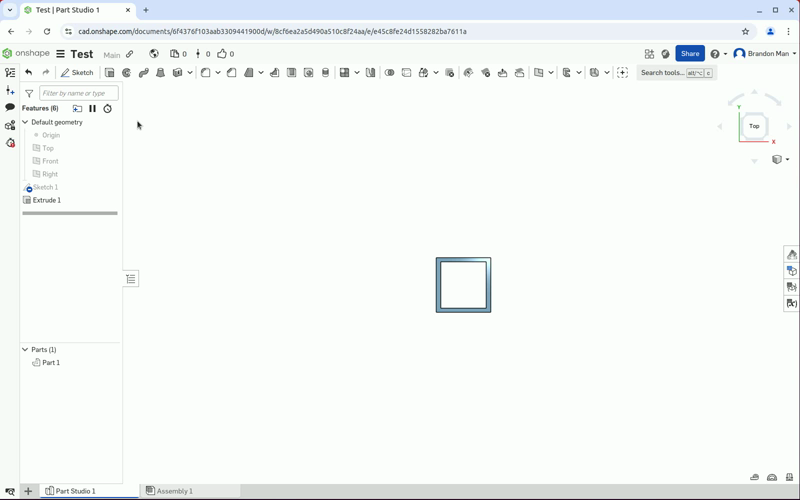
key(shift+h)
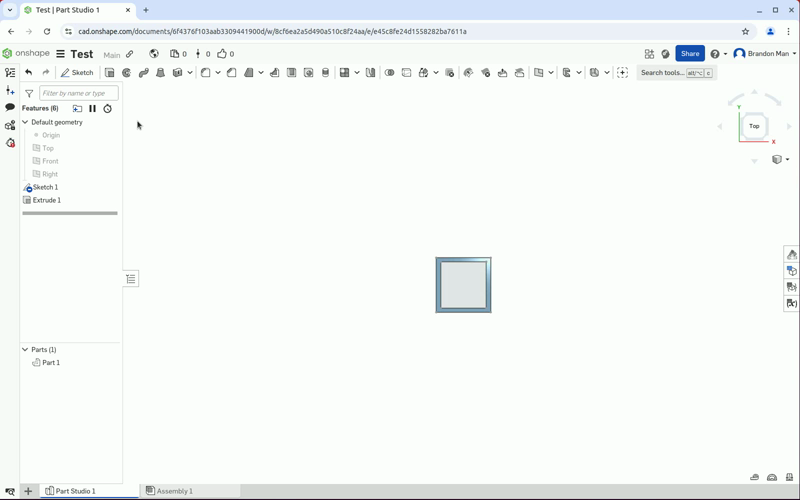
key(shift+h)
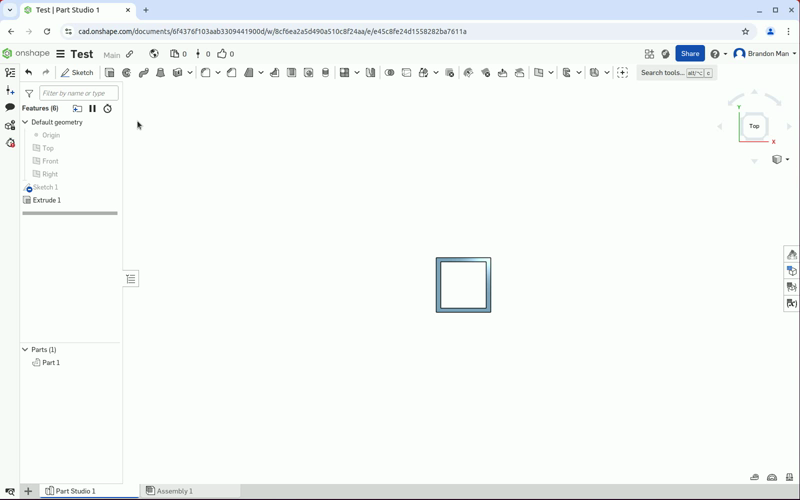
mouse_move(73, 189)
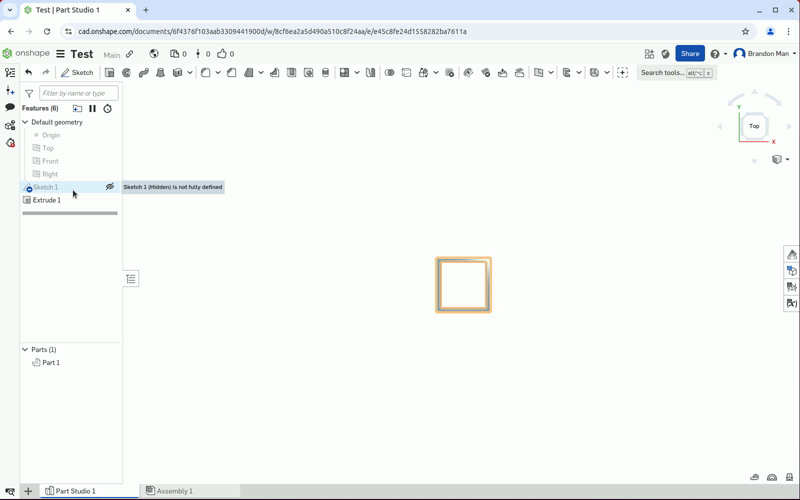
click(73, 189)
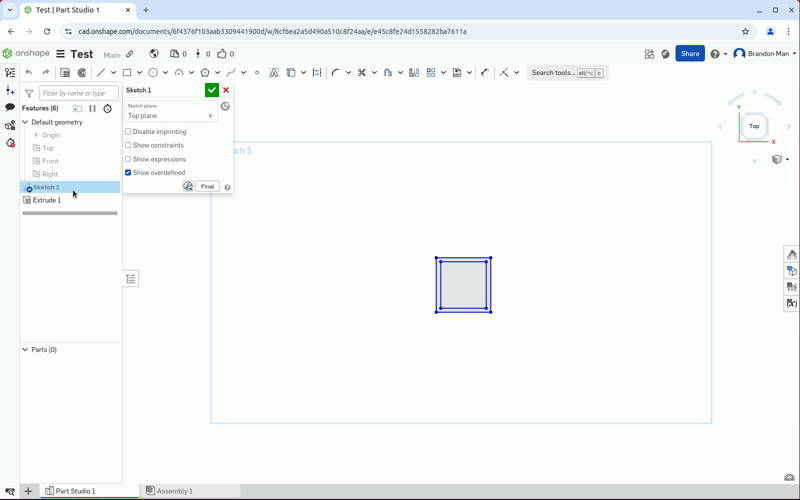
mouse_move(229, 92)
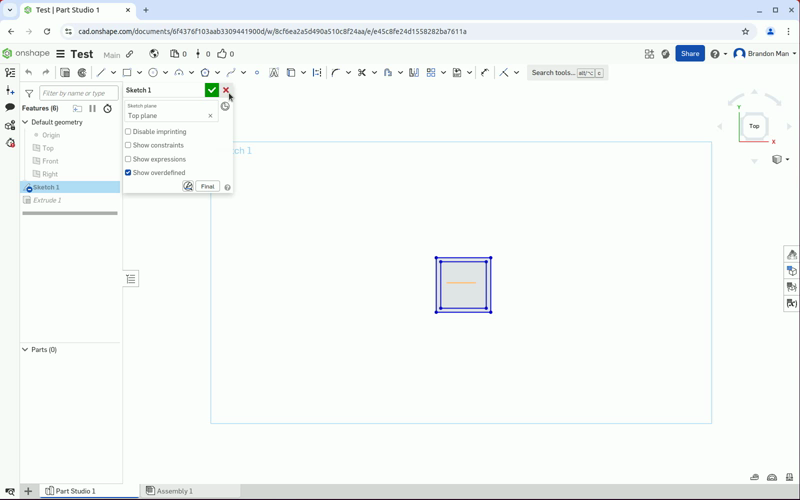
click(229, 92)
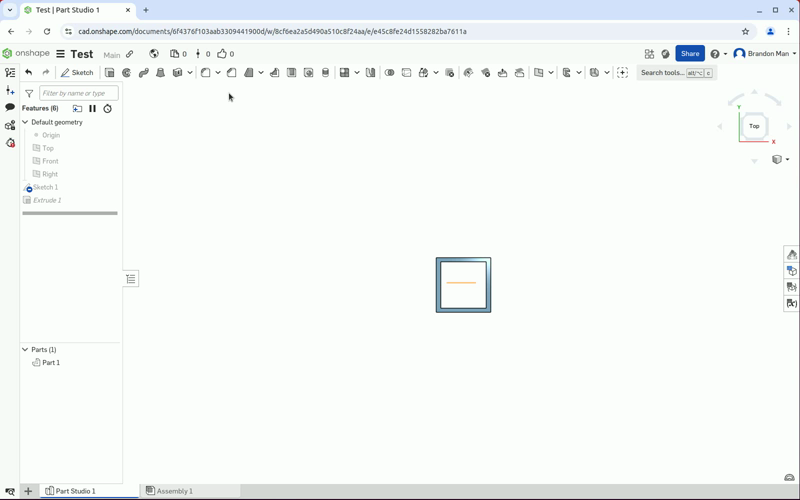
mouse_move(541, 75)
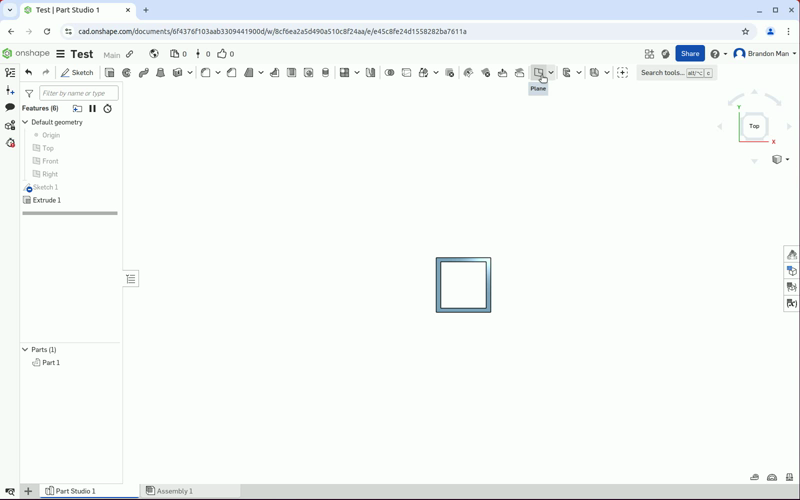
click(541, 75)
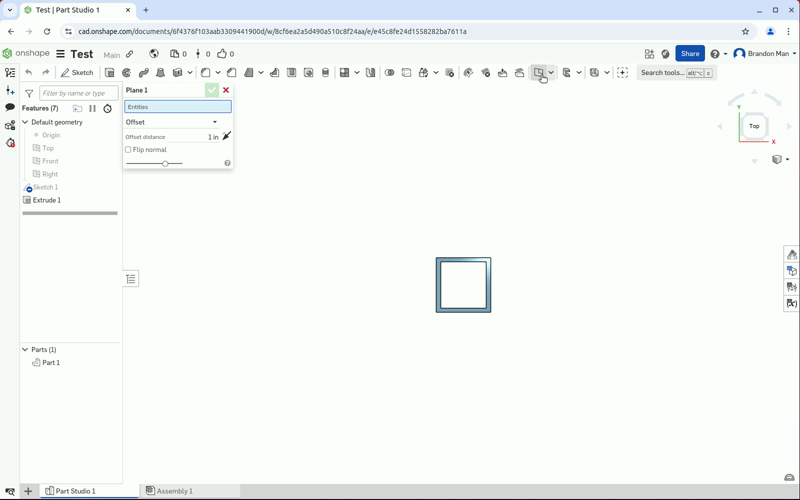
mouse_move(73, 150)
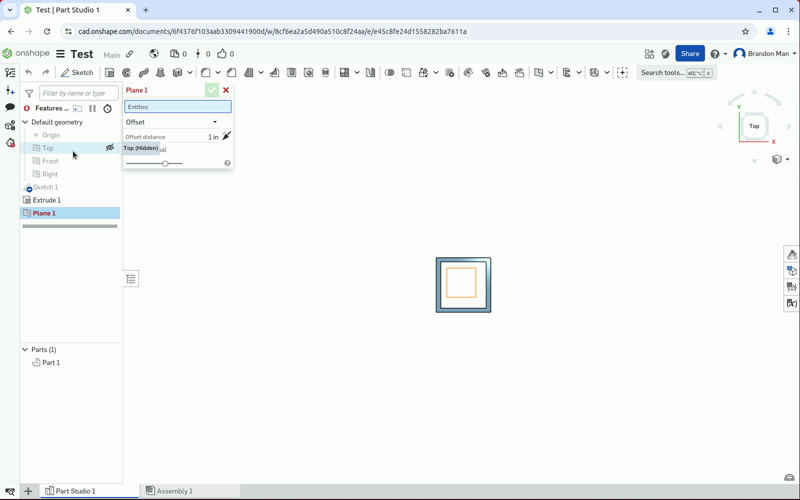
click(73, 150)
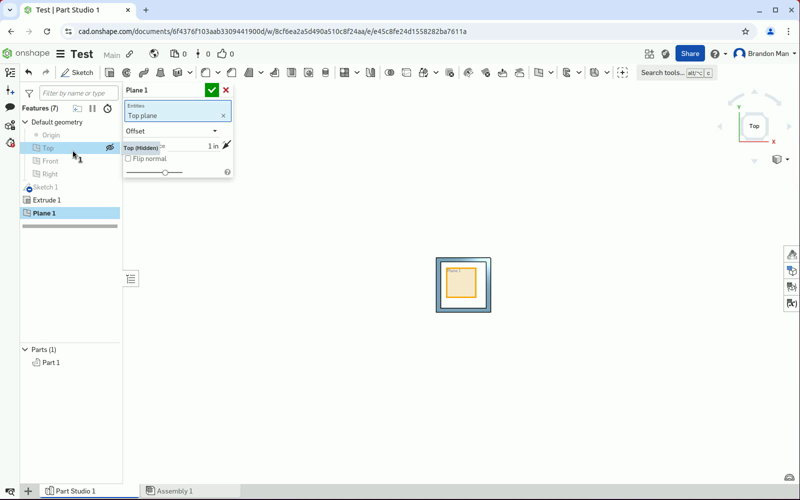
key(tab, 2)
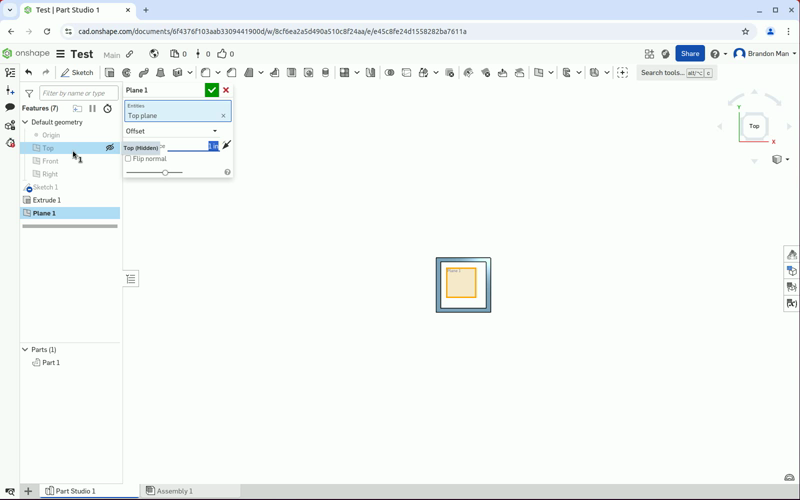
text(0.709)
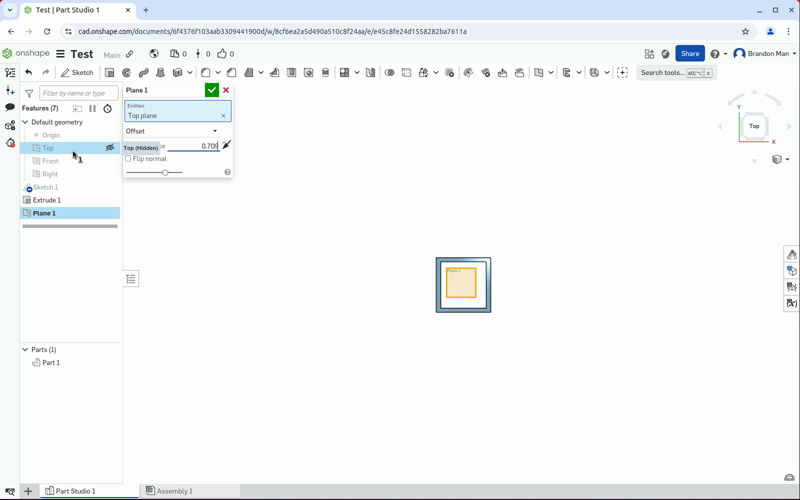
key(enter, 2)
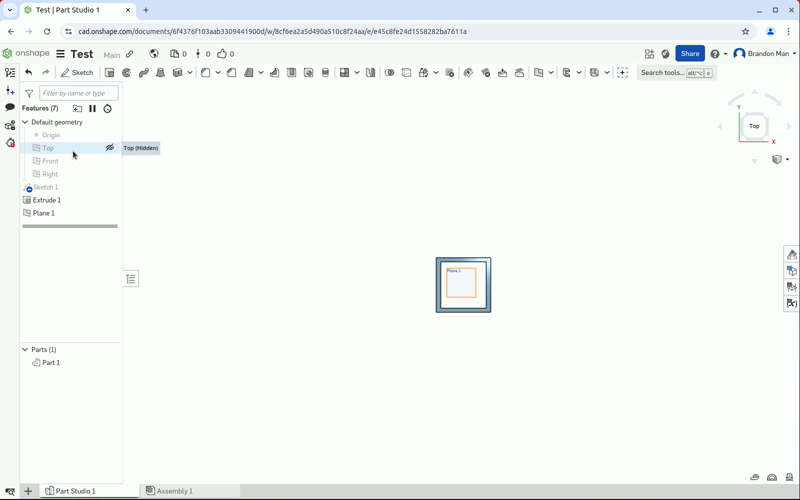
key(shift+s)
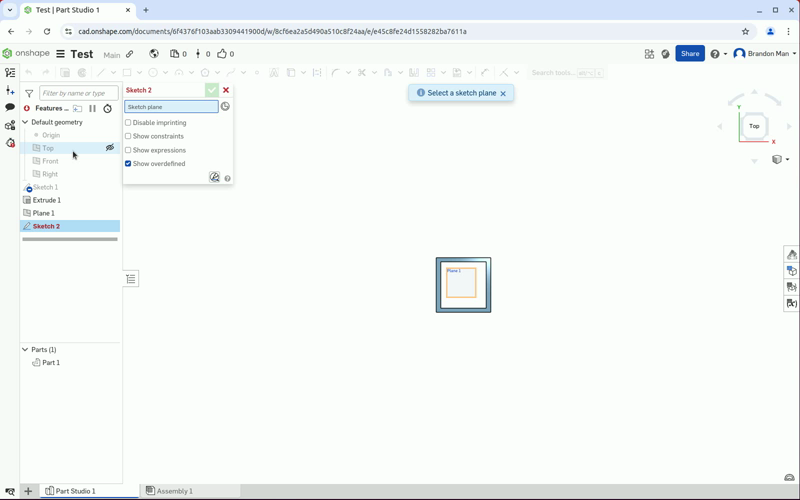
mouse_move(73, 215)
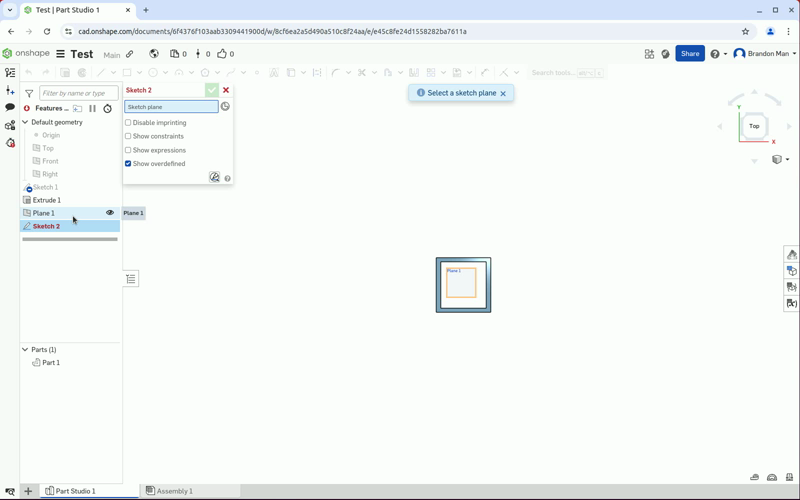
click(73, 215)
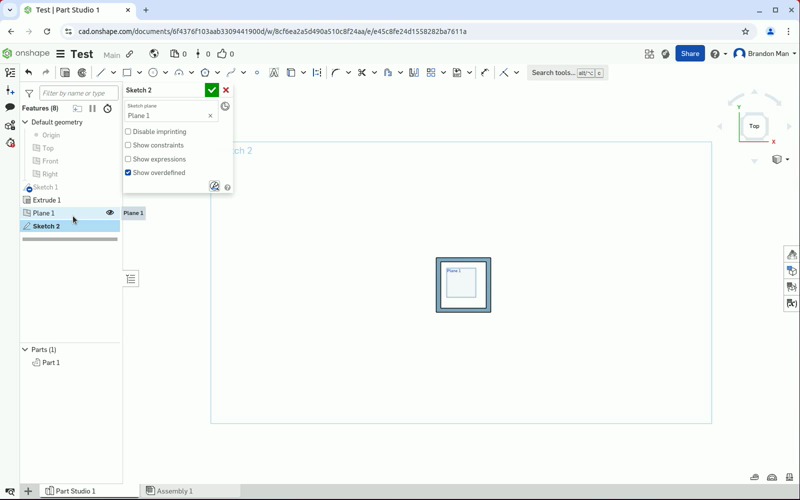
mouse_move(73, 352)
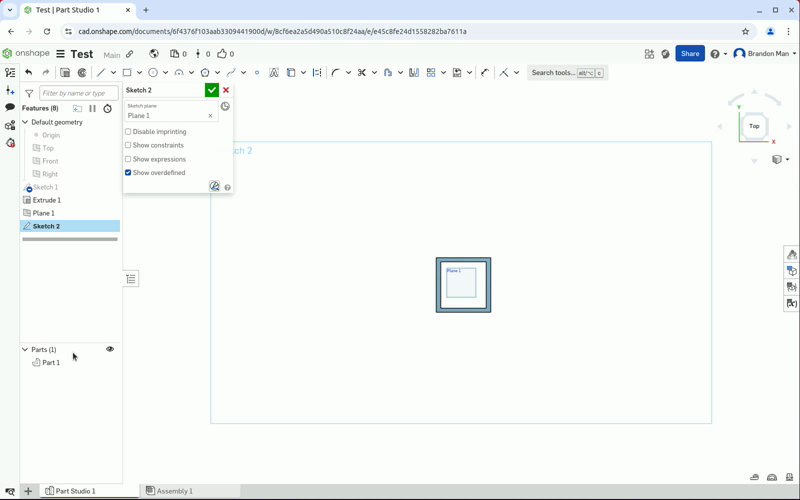
key(y)
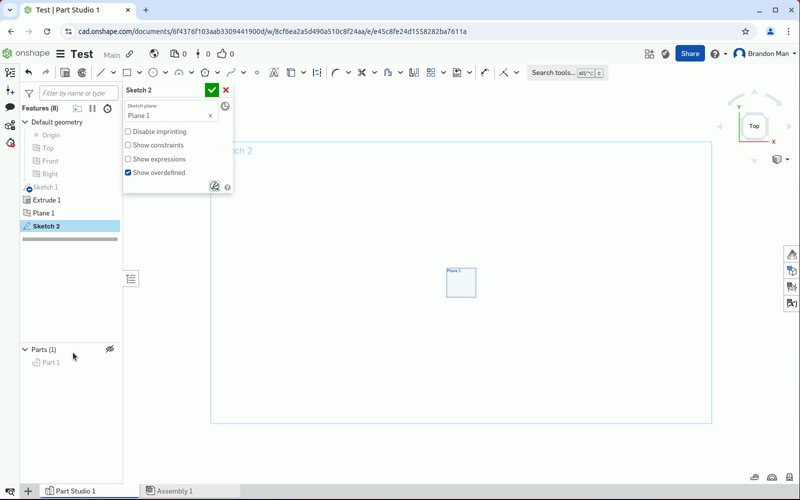
key(l)
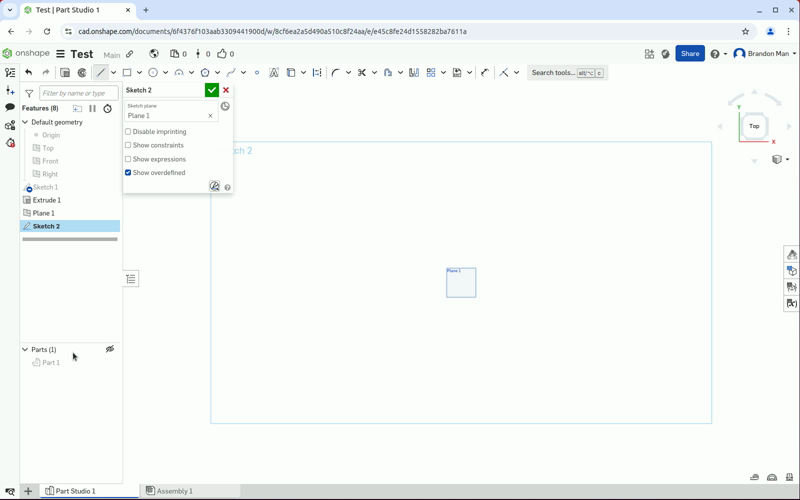
key_down(shift)
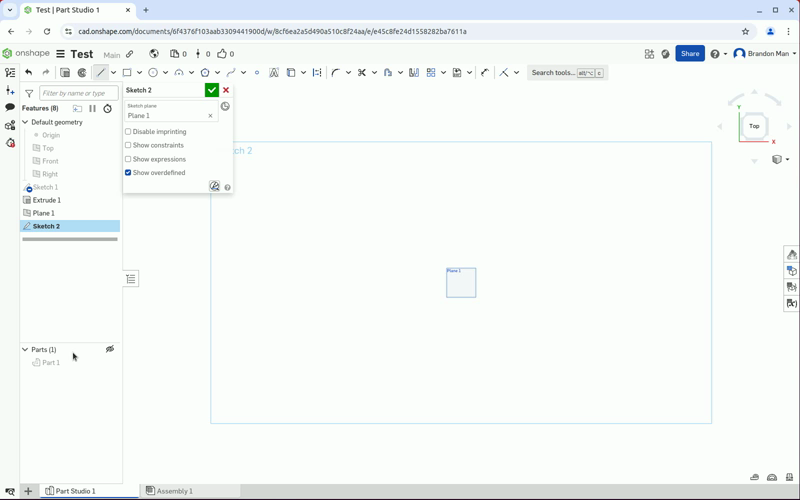
mouse_move(436, 312)
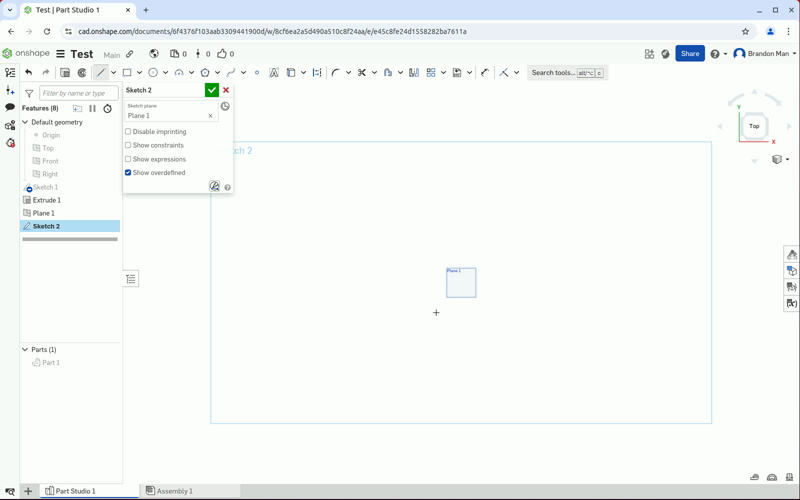
click(436, 312)
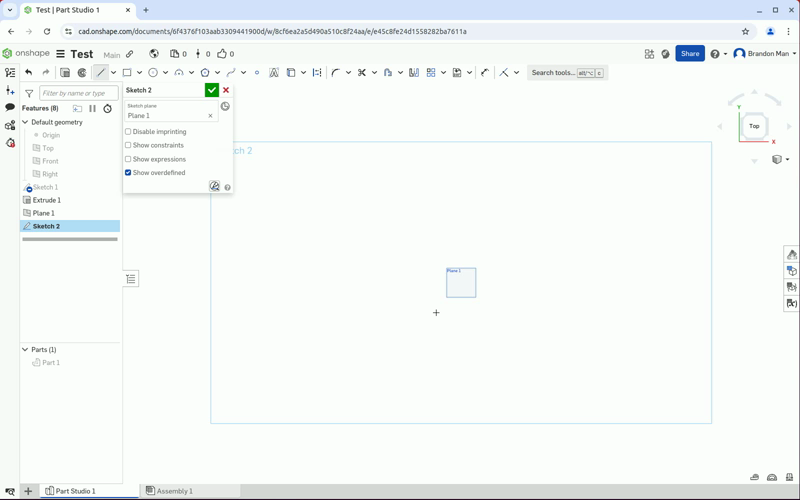
key_up(shift)
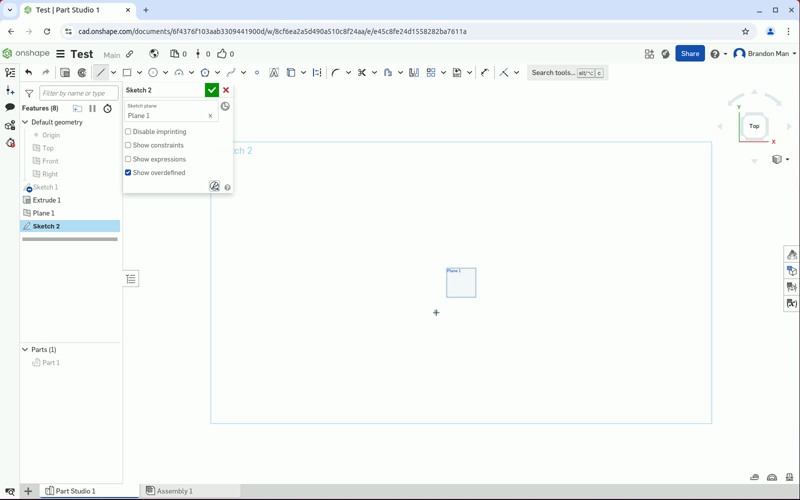
key_down(shift)
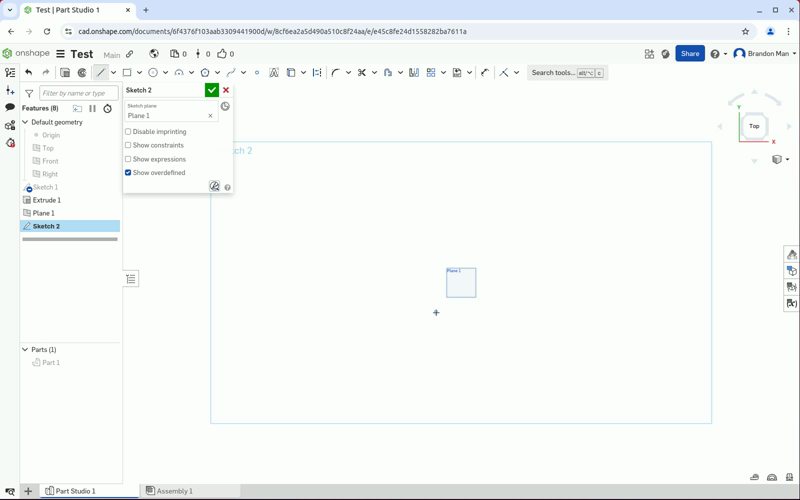
mouse_move(466, 312)
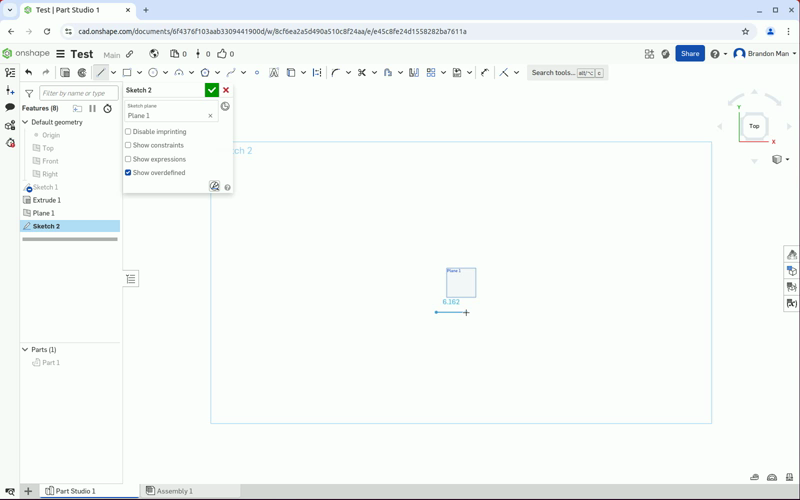
mouse_move(490, 312)
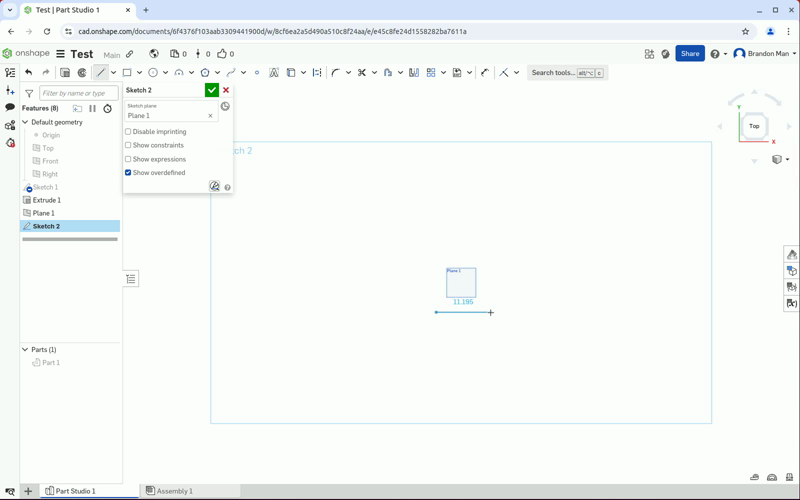
click(490, 312)
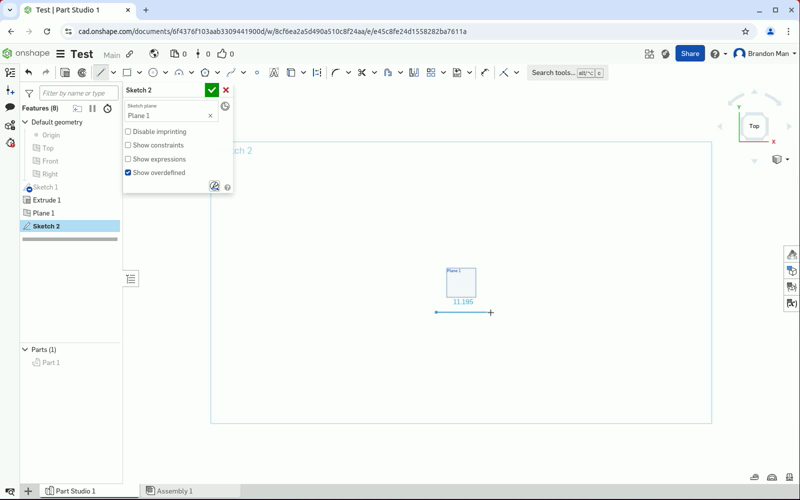
key_up(shift)
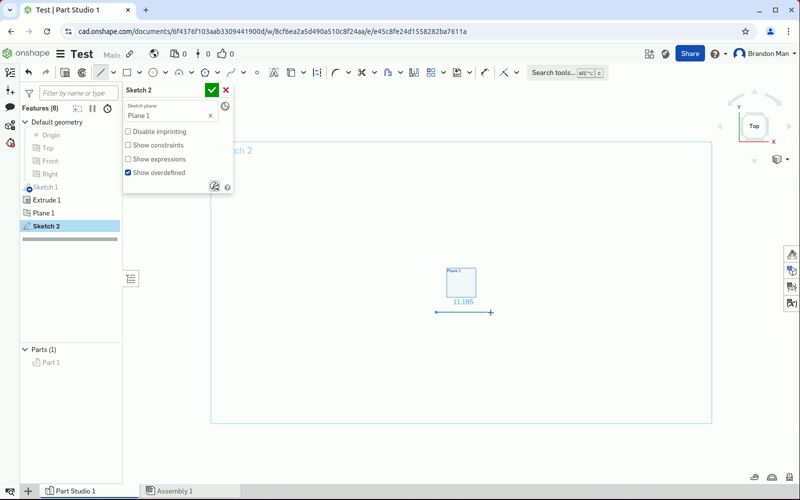
key_down(shift)
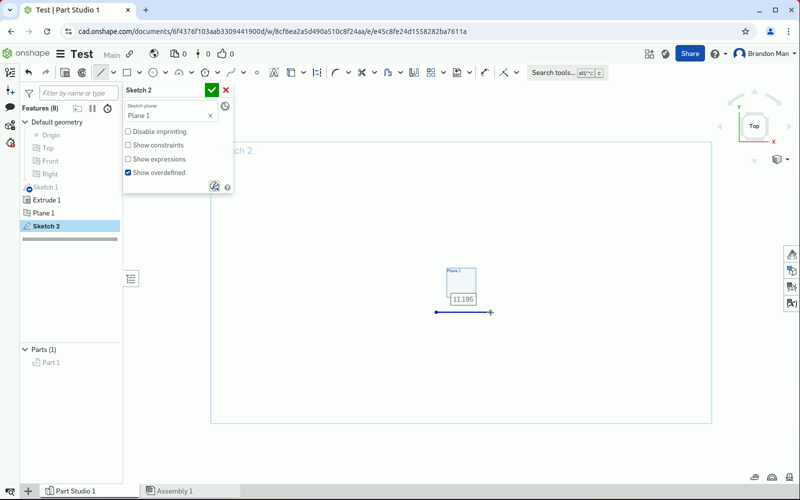
mouse_move(520, 312)
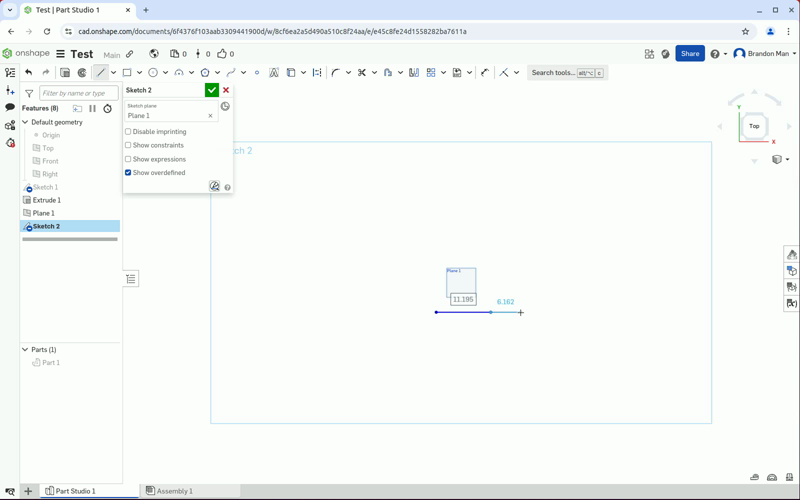
mouse_move(490, 311)
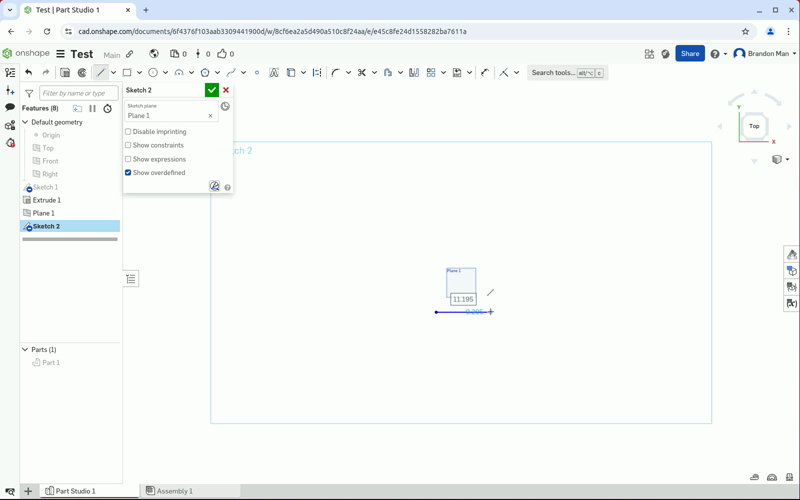
scroll(6)
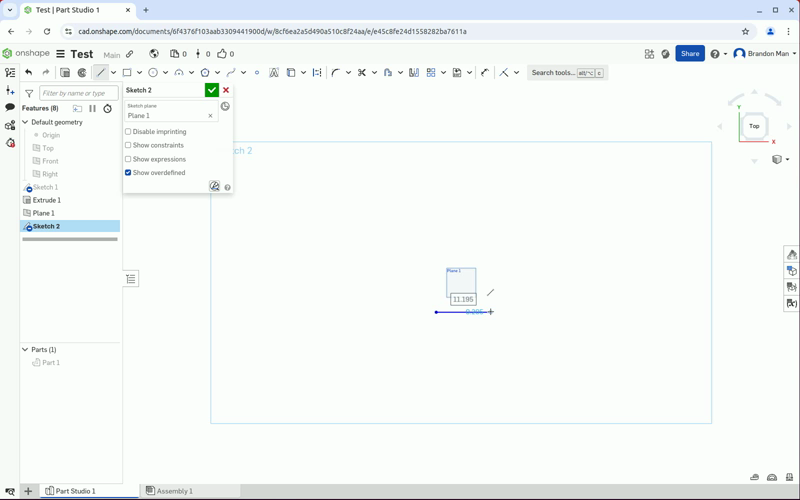
scroll(6)
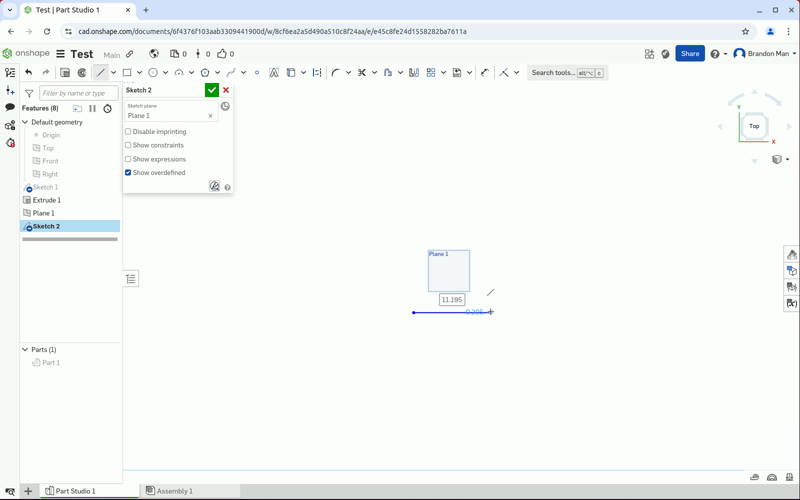
scroll(6)
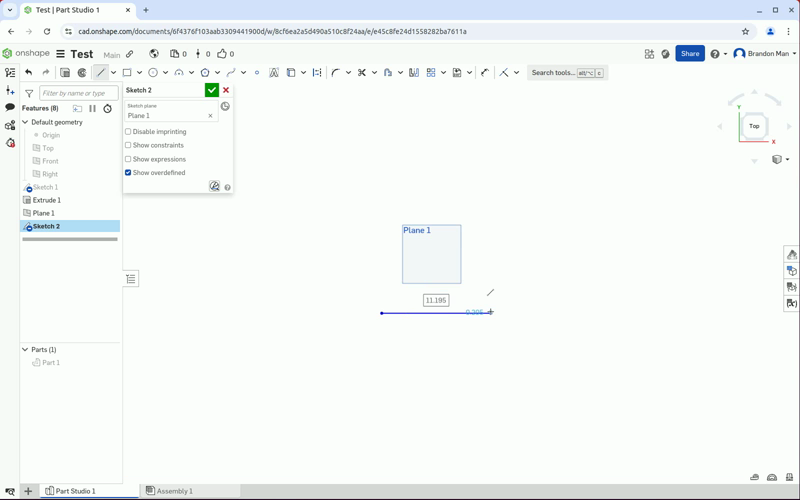
scroll(6)
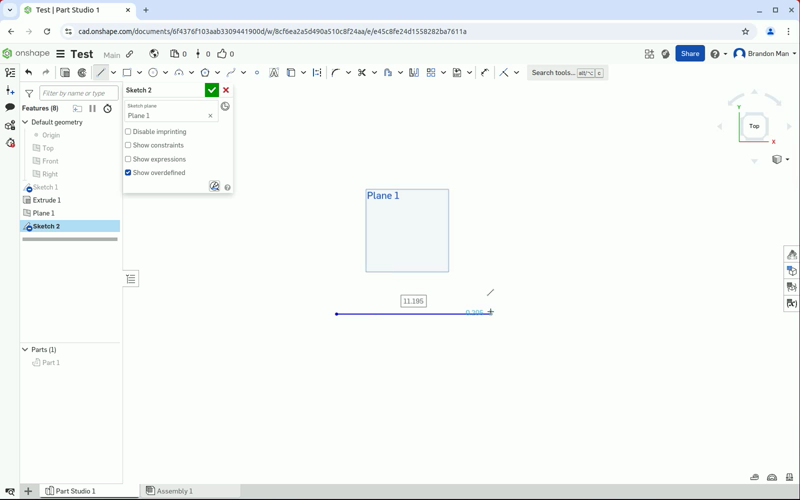
scroll(6)
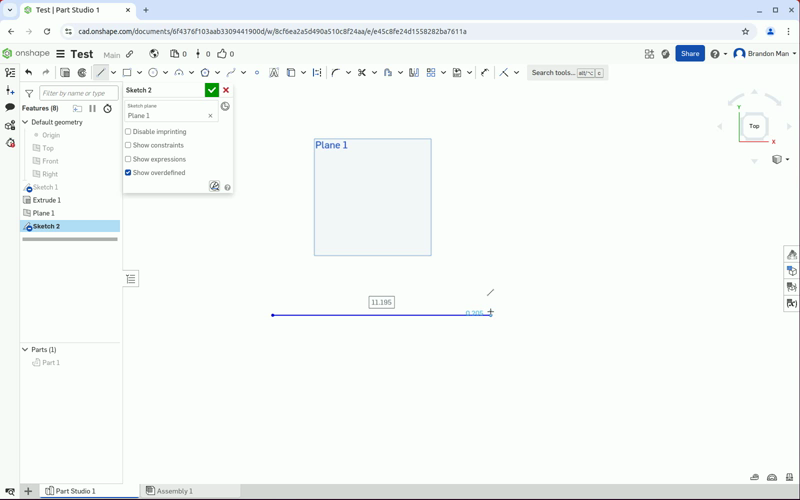
scroll(6)
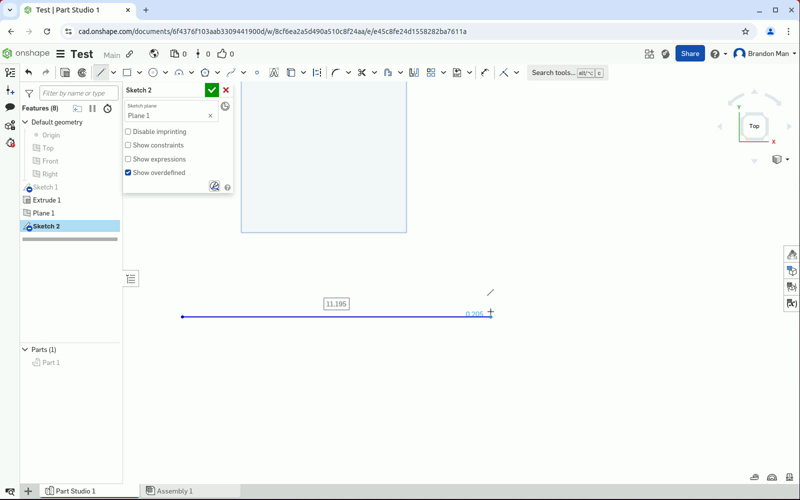
scroll(6)
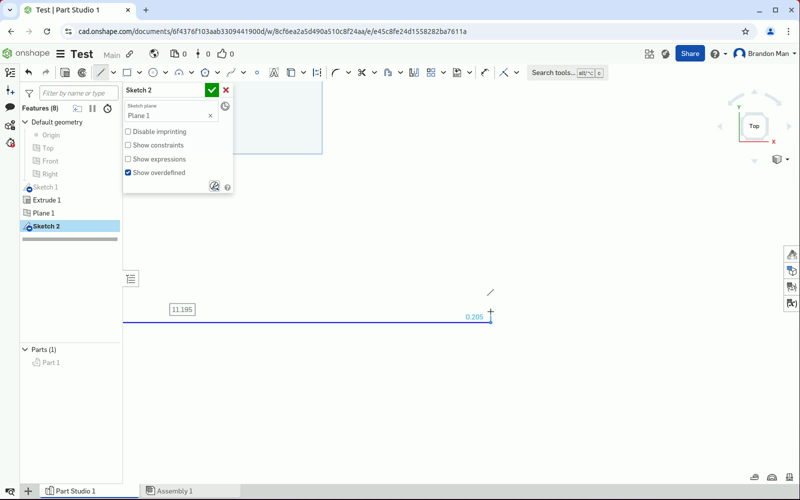
click(490, 311)
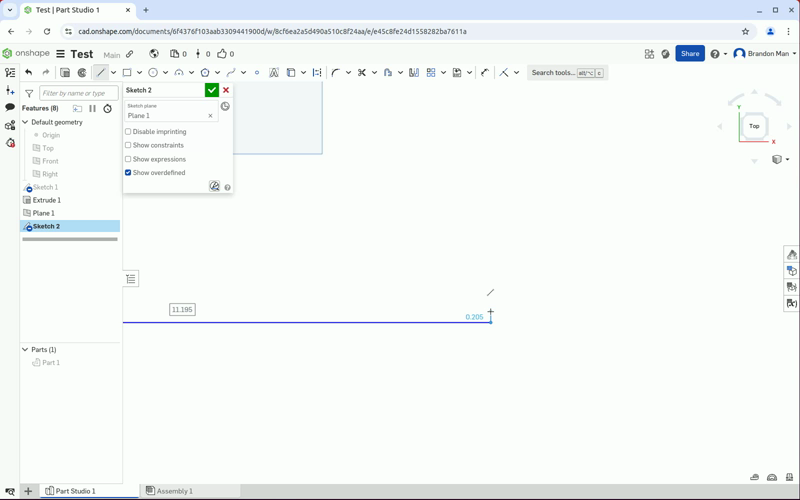
scroll(-6)
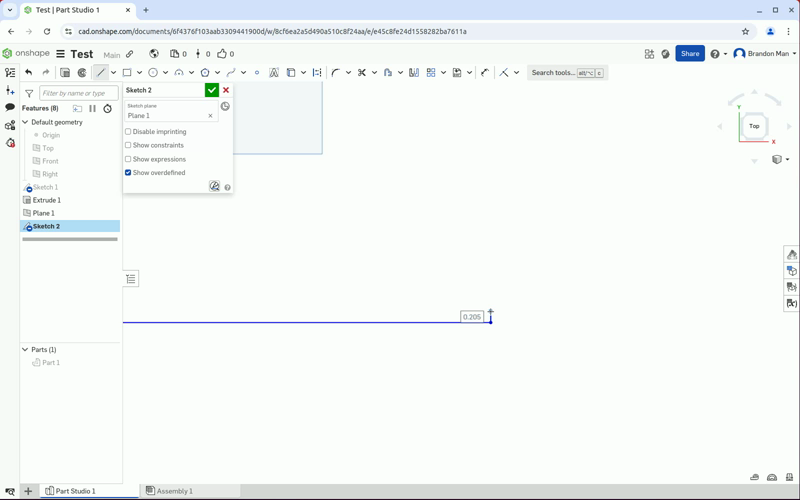
scroll(-6)
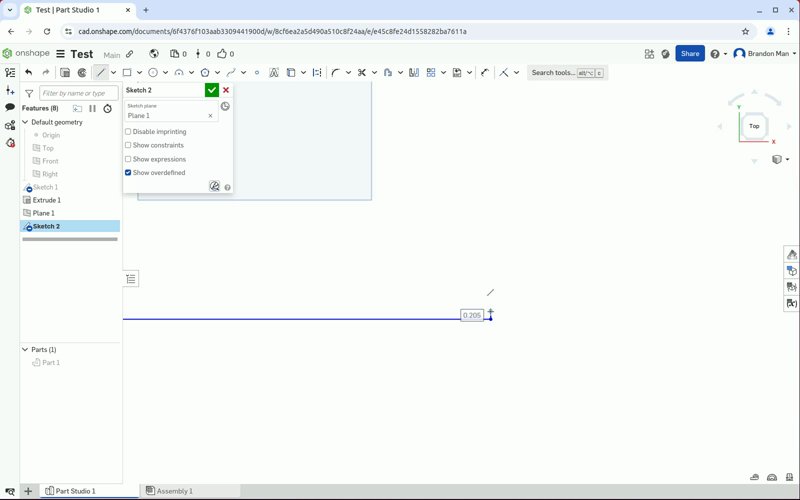
scroll(-6)
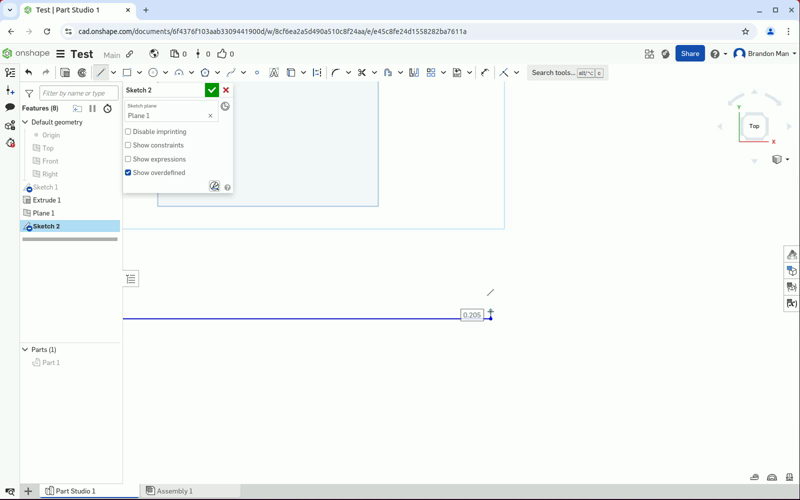
scroll(-6)
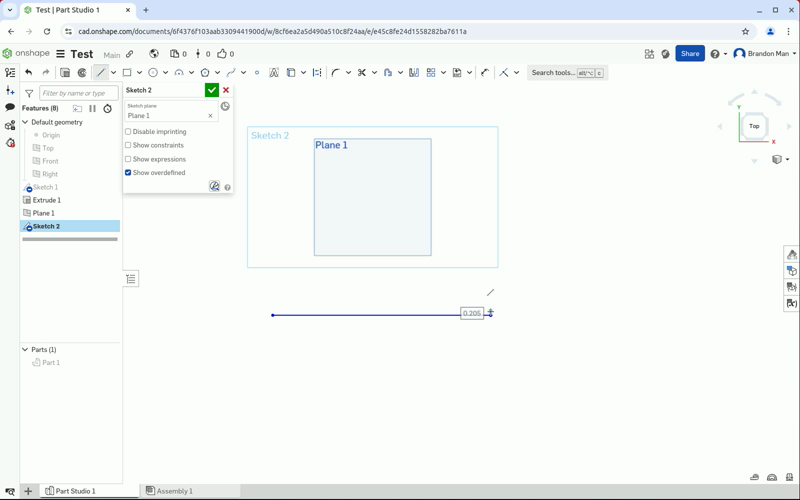
scroll(-6)
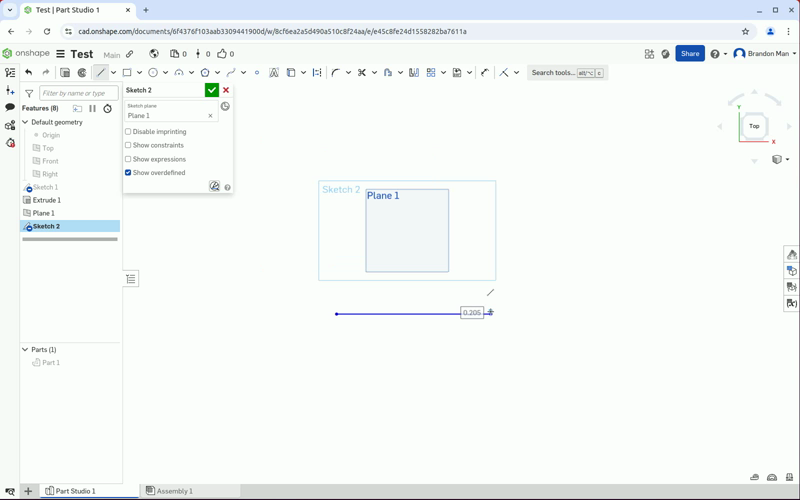
scroll(-6)
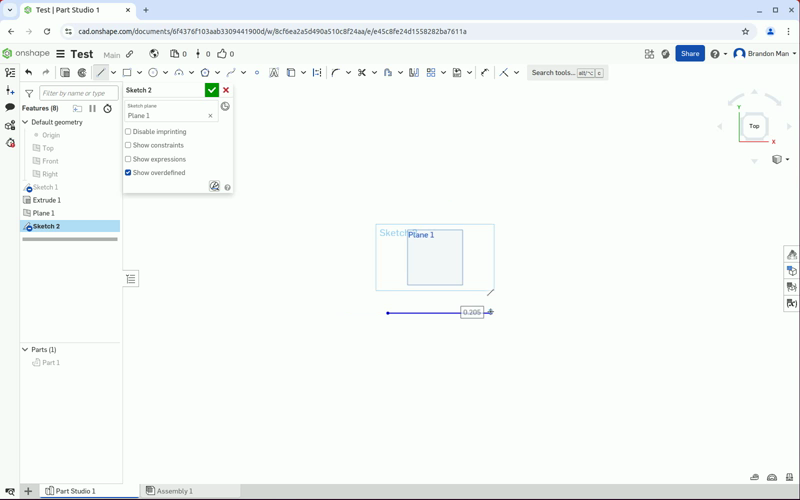
scroll(-6)
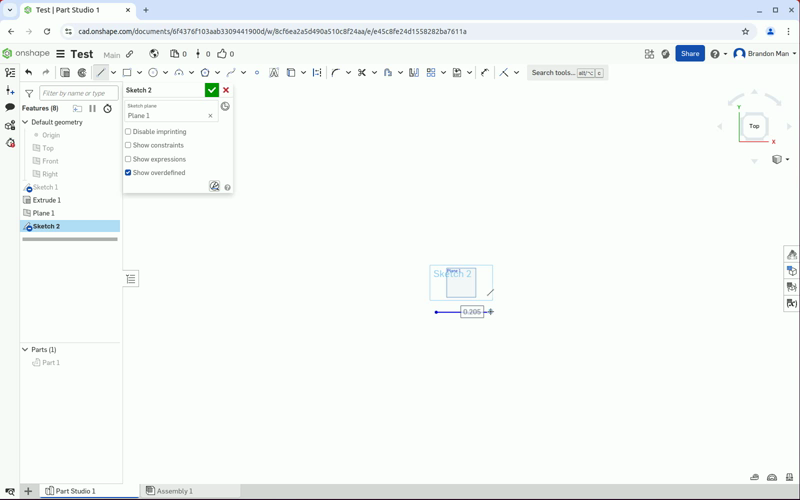
key_up(shift)
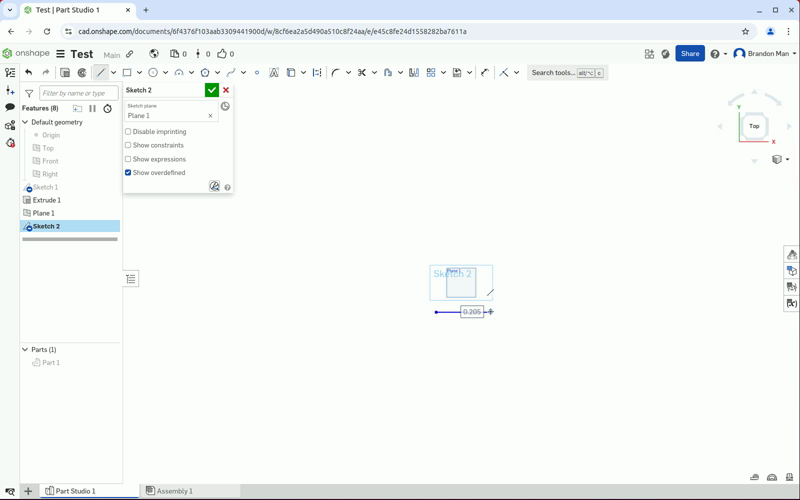
key_down(shift)
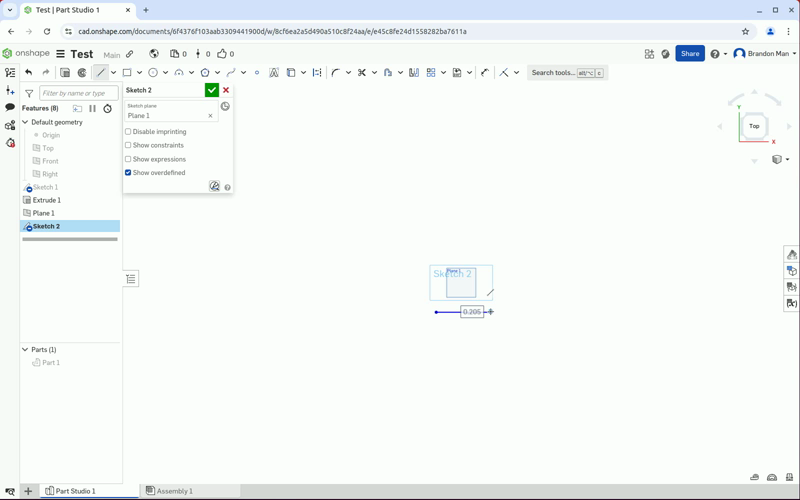
mouse_move(520, 311)
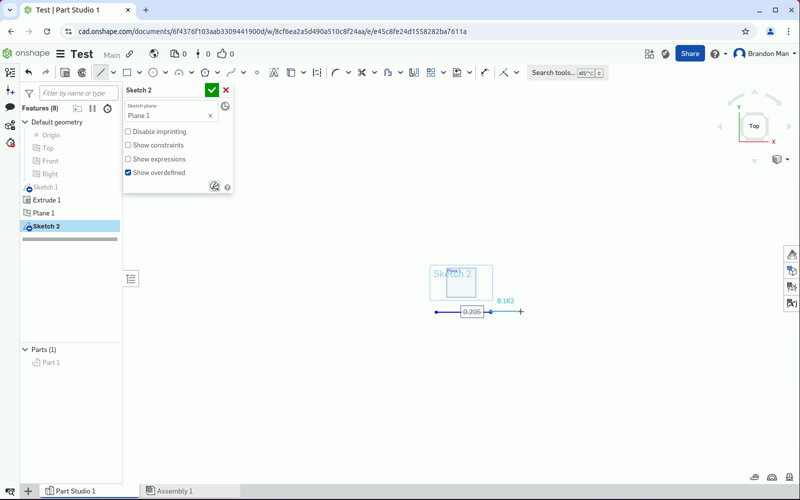
mouse_move(437, 311)
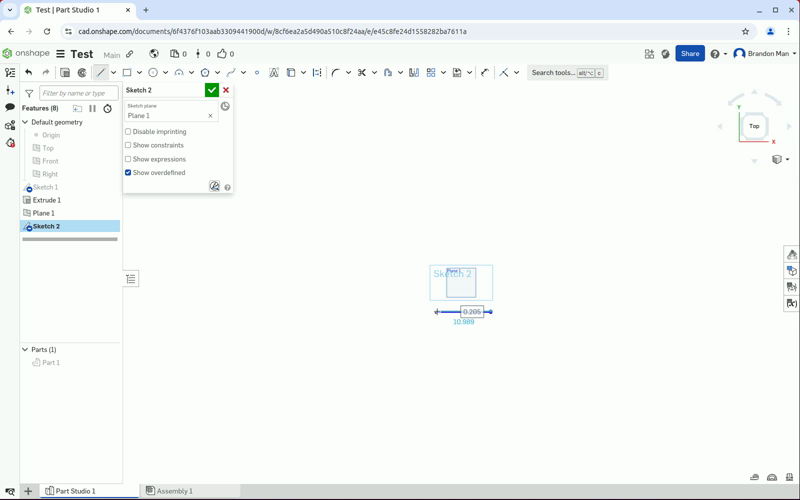
scroll(6)
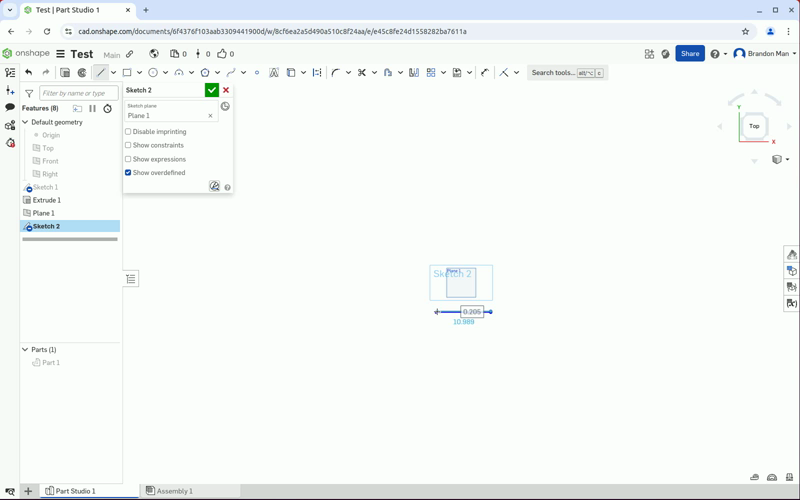
scroll(6)
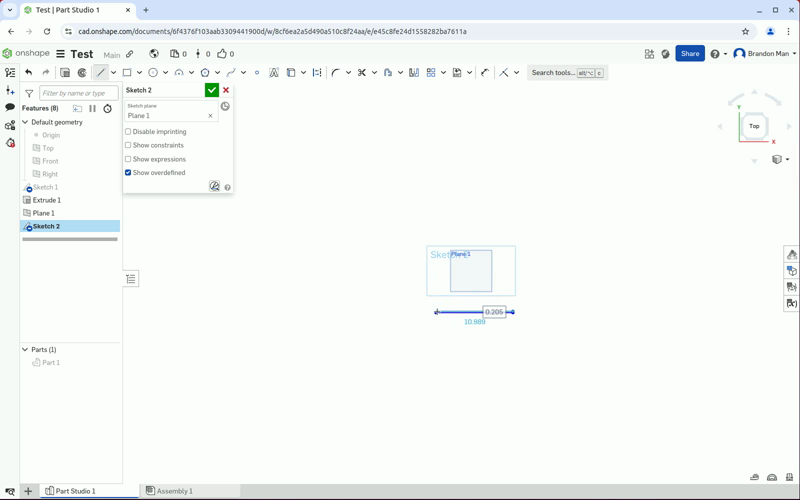
scroll(6)
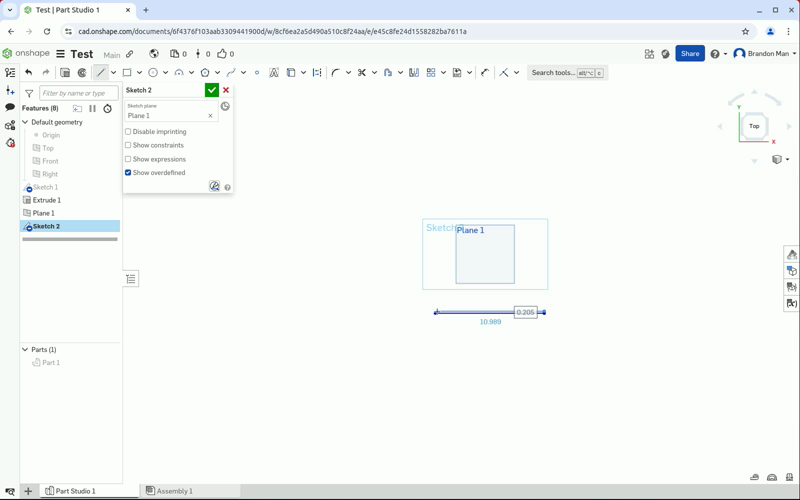
scroll(6)
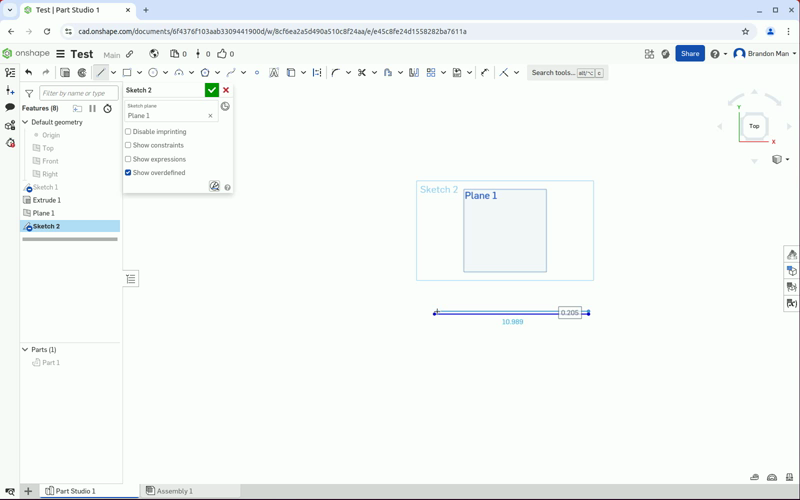
scroll(6)
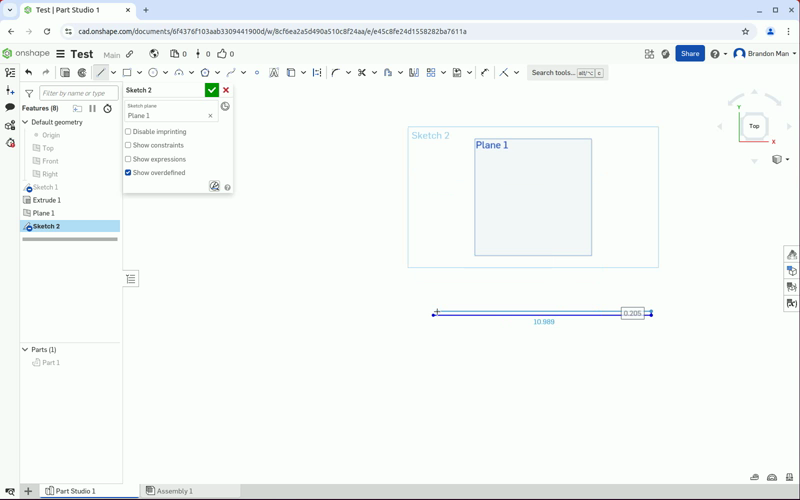
scroll(6)
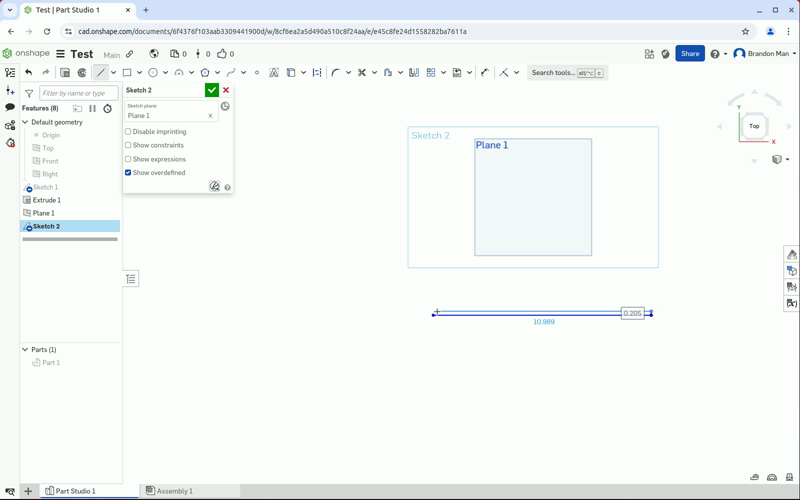
scroll(6)
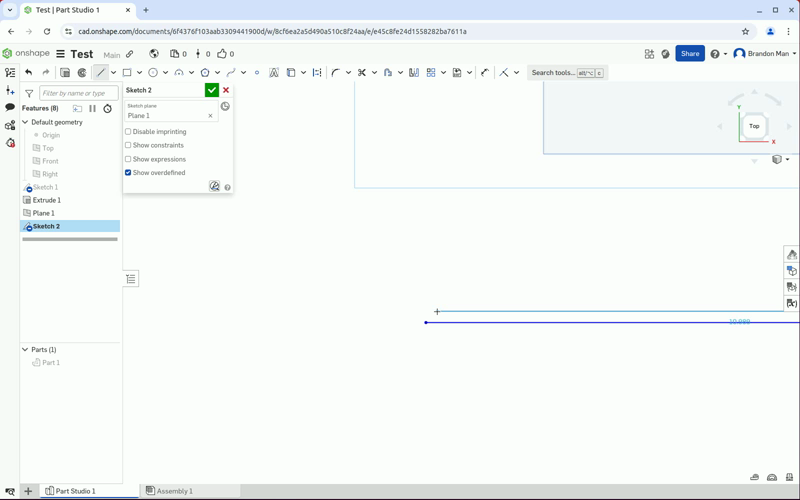
click(437, 311)
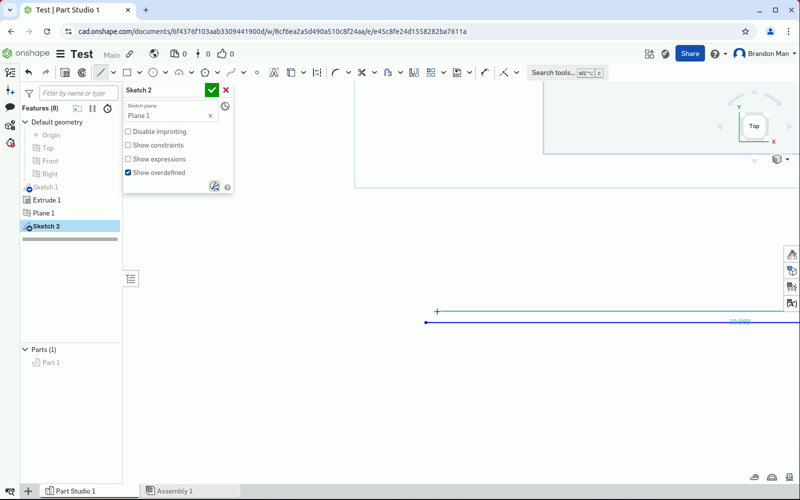
scroll(-6)
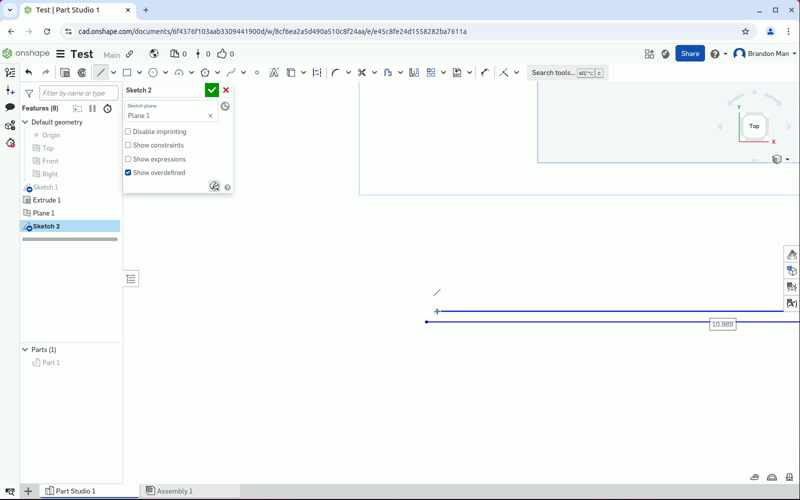
scroll(-6)
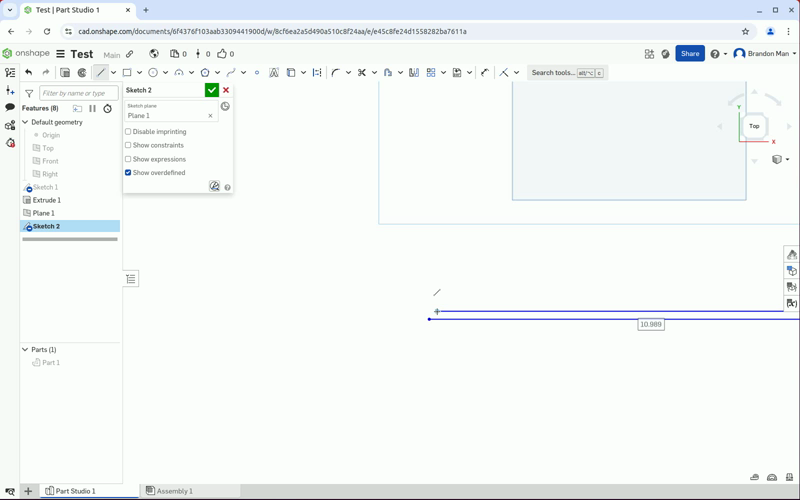
scroll(-6)
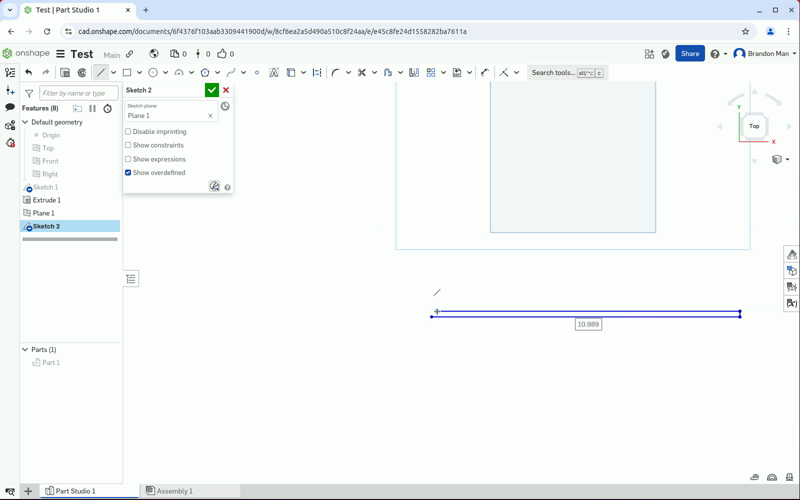
scroll(-6)
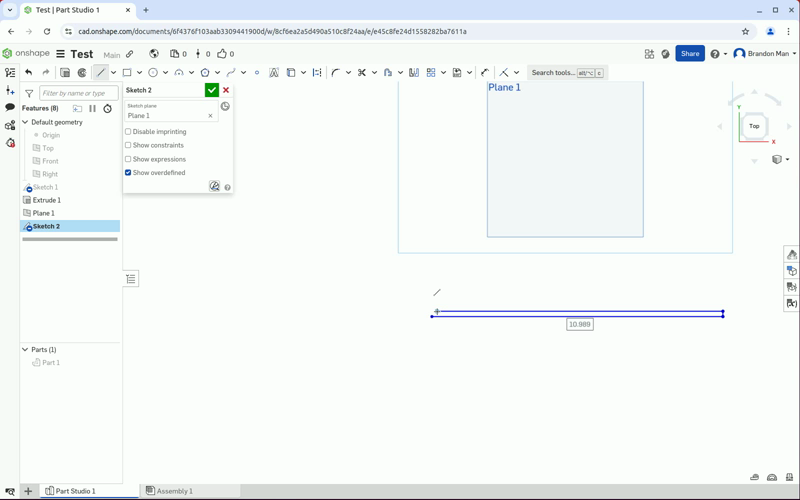
scroll(-6)
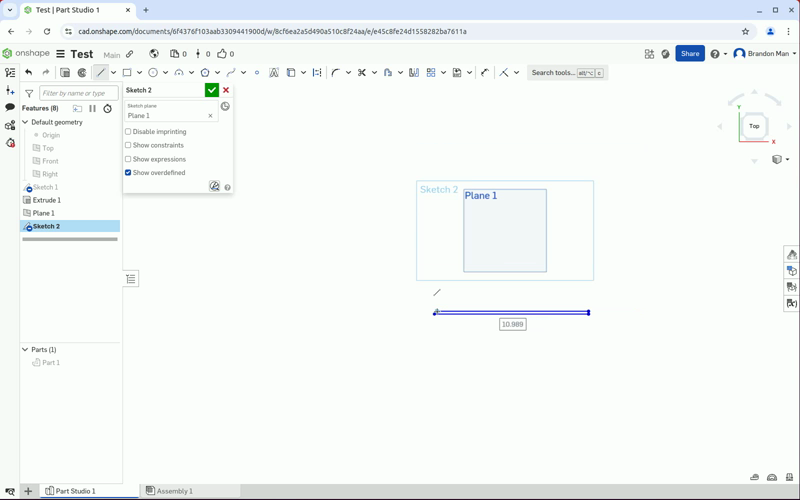
scroll(-6)
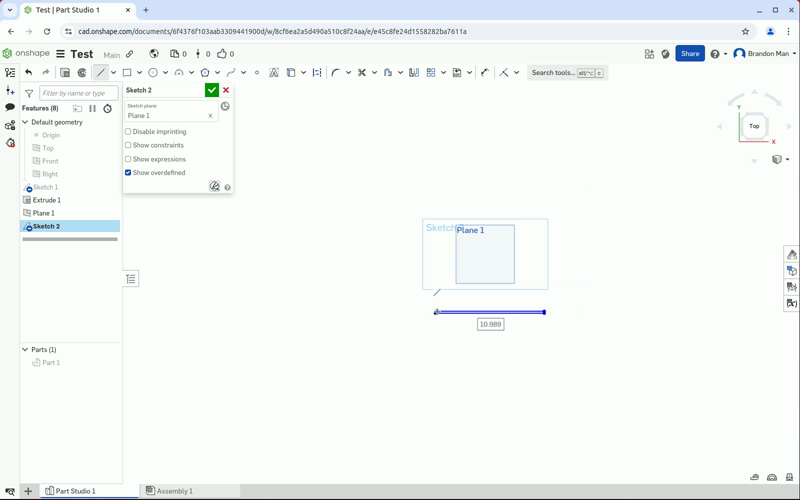
scroll(-6)
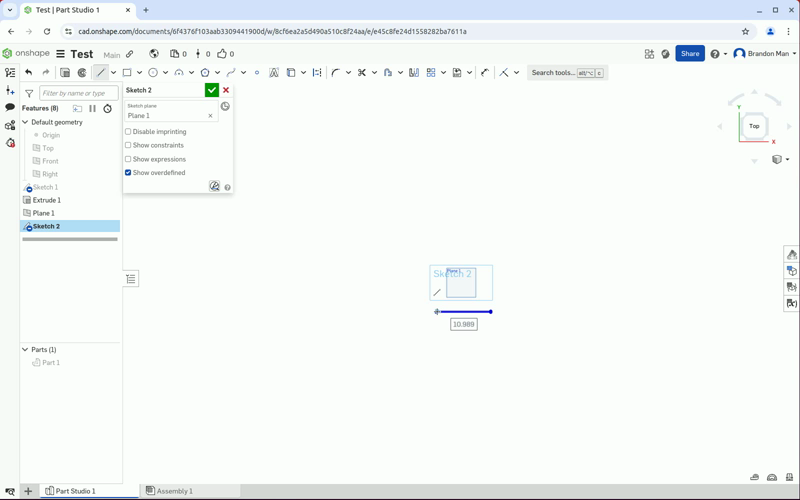
key_up(shift)
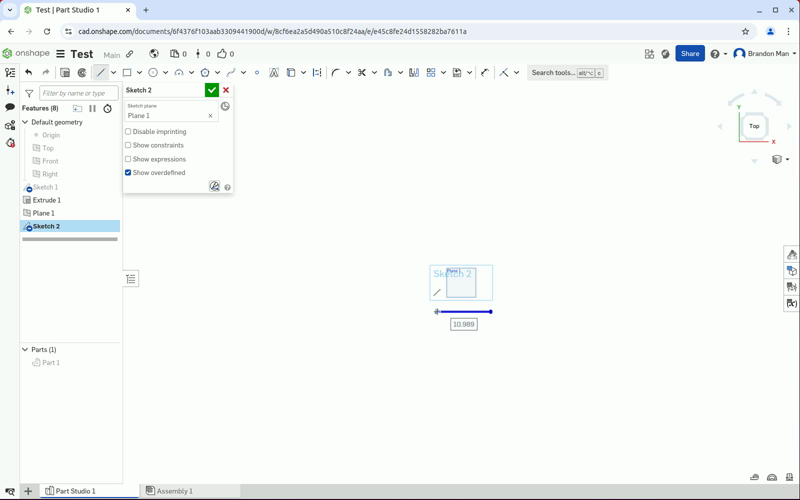
key_down(shift)
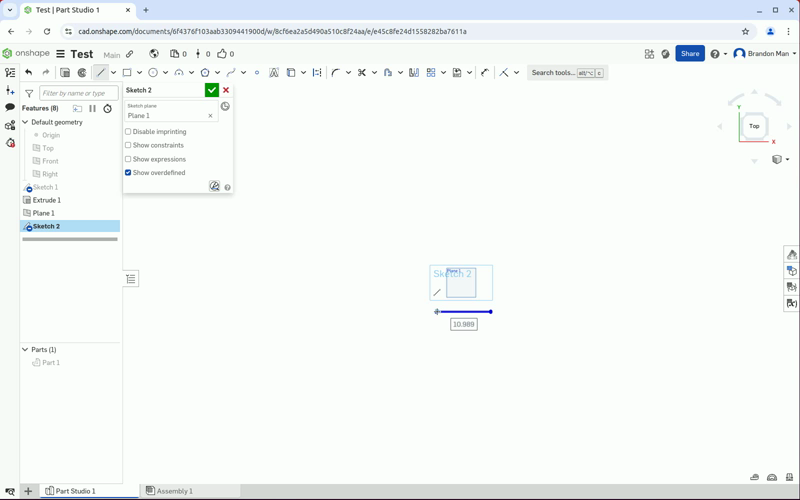
mouse_move(467, 311)
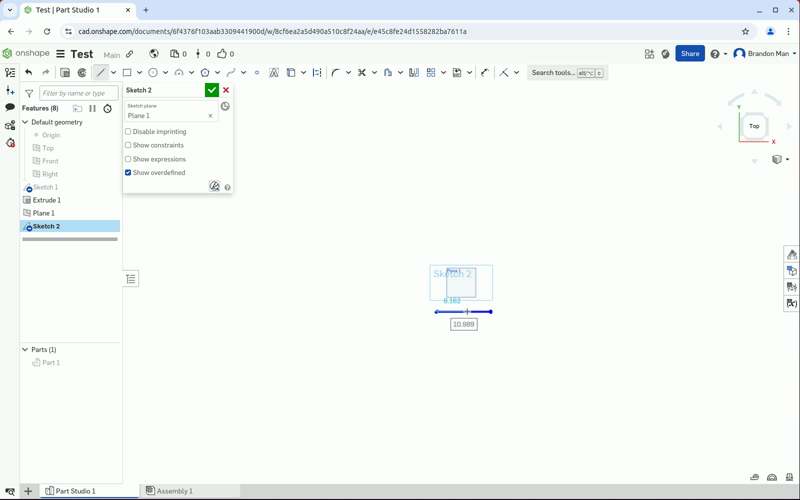
mouse_move(437, 257)
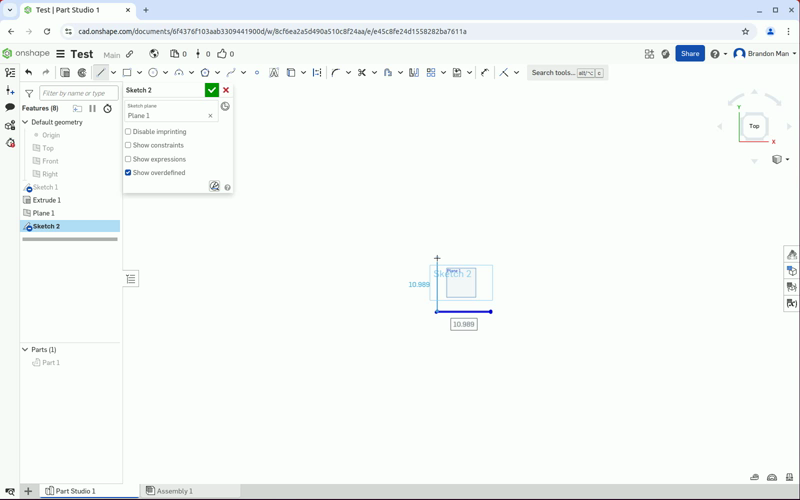
click(437, 257)
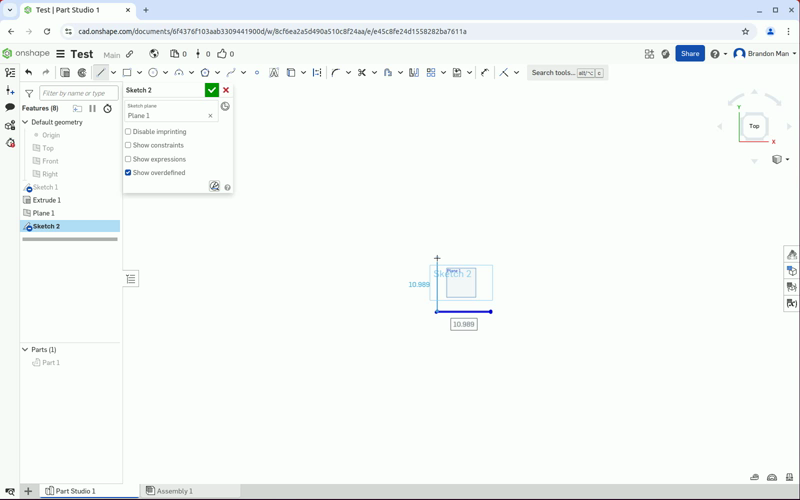
key_up(shift)
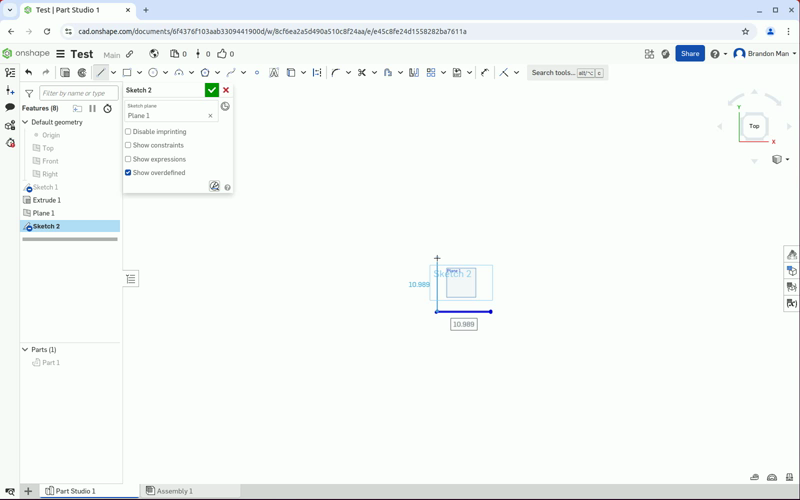
key_down(shift)
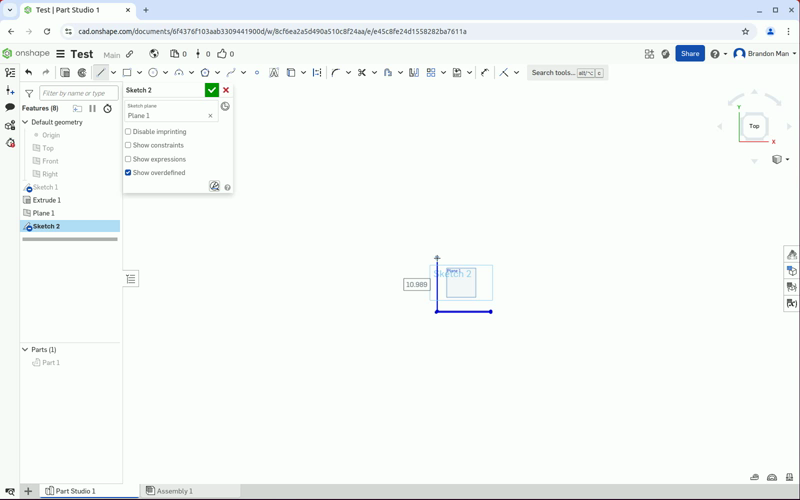
mouse_move(467, 257)
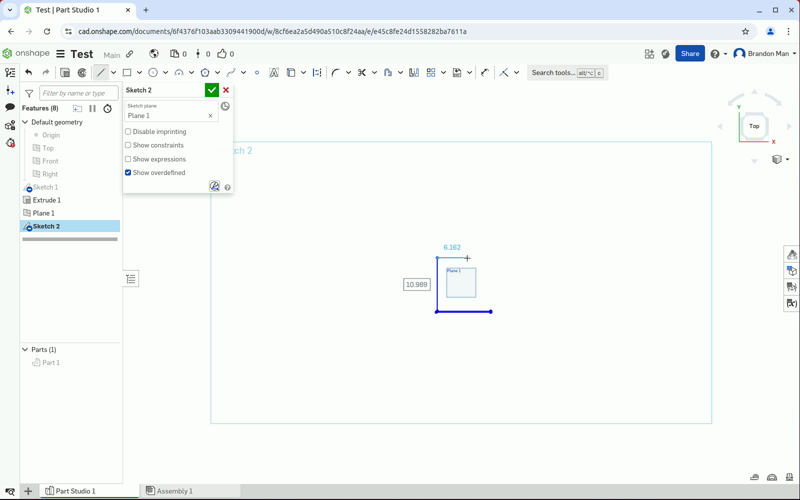
mouse_move(436, 257)
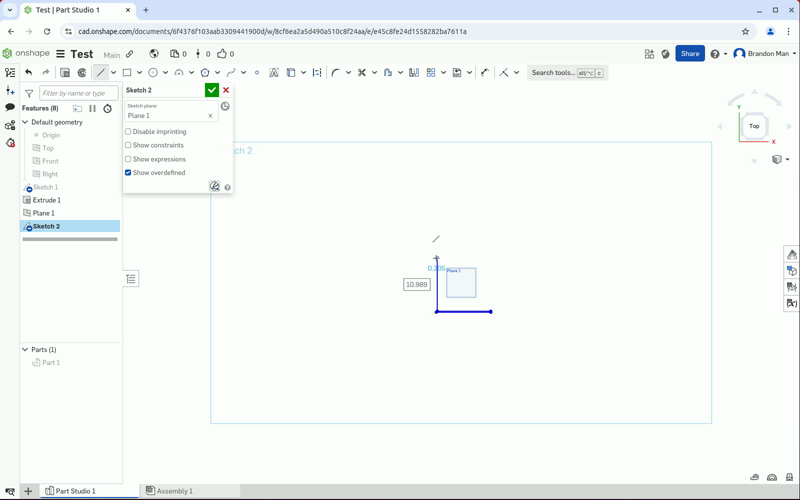
scroll(6)
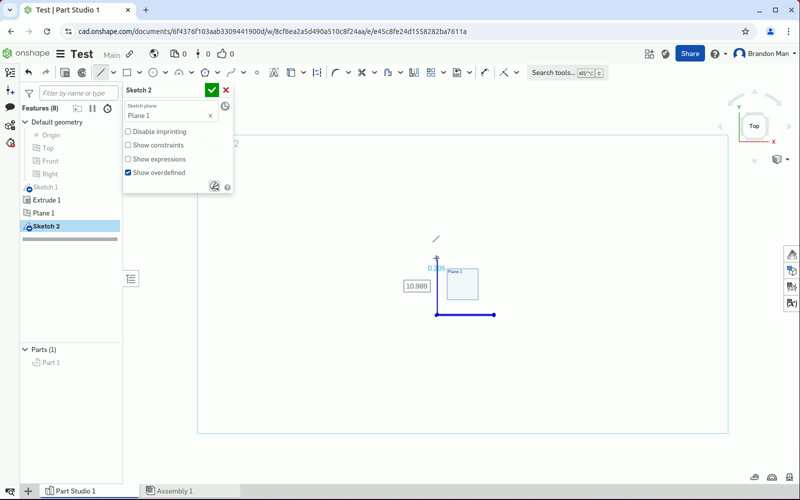
scroll(6)
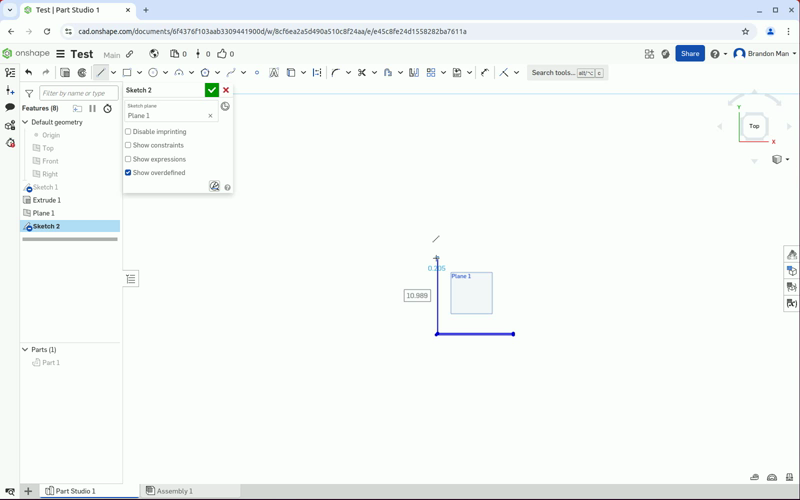
scroll(6)
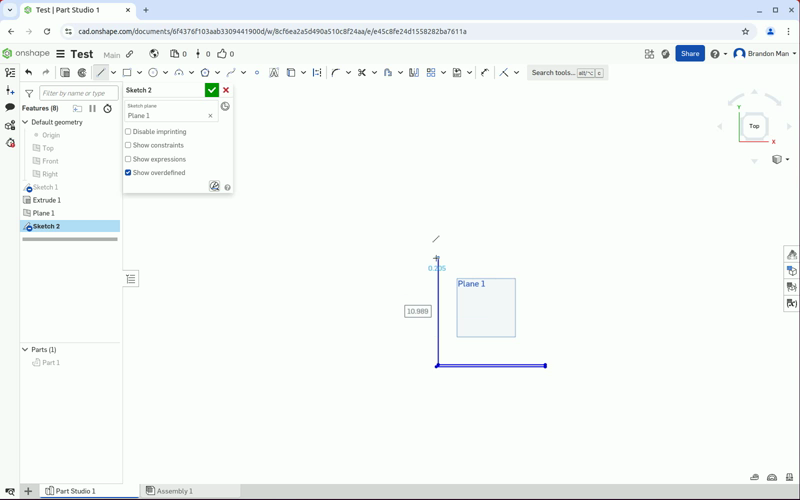
scroll(6)
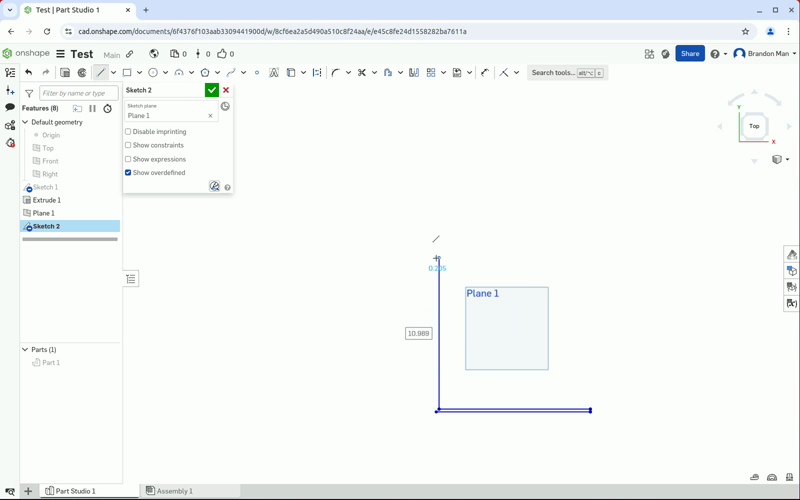
scroll(6)
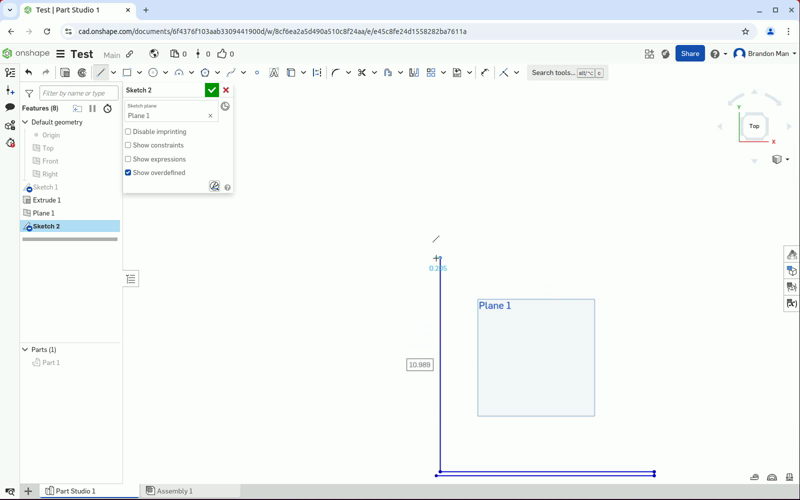
scroll(6)
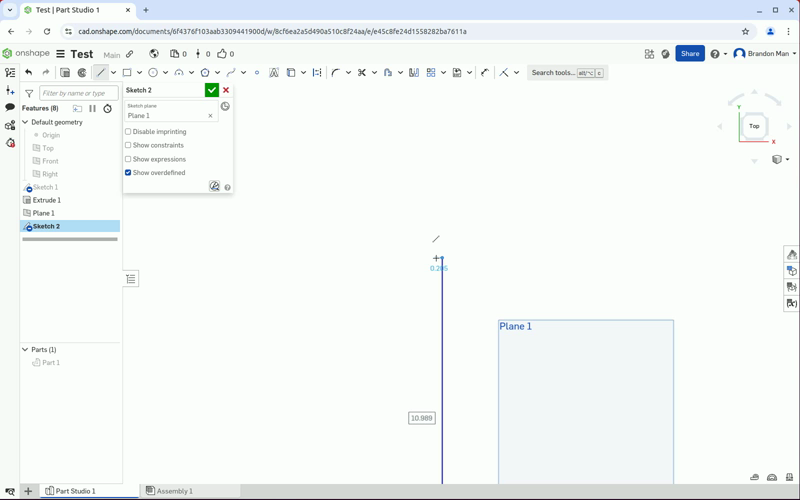
scroll(6)
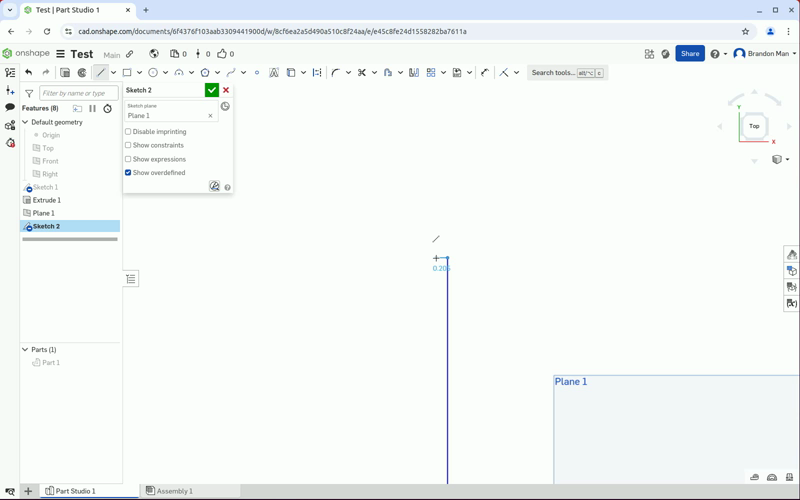
click(436, 257)
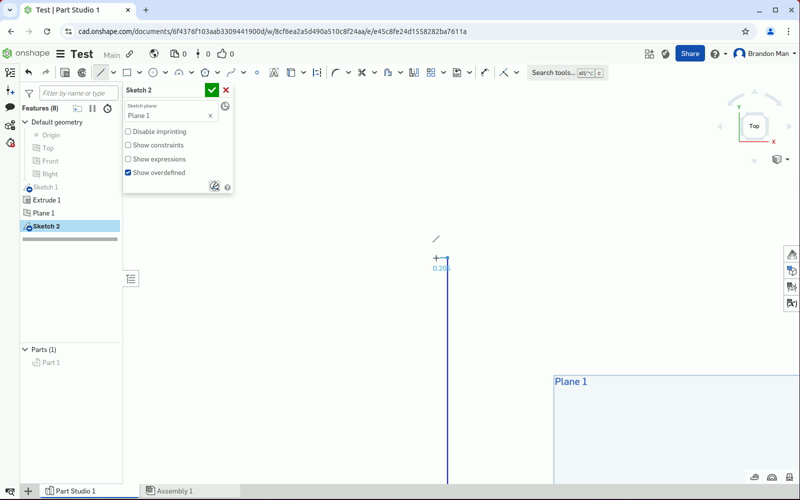
scroll(-6)
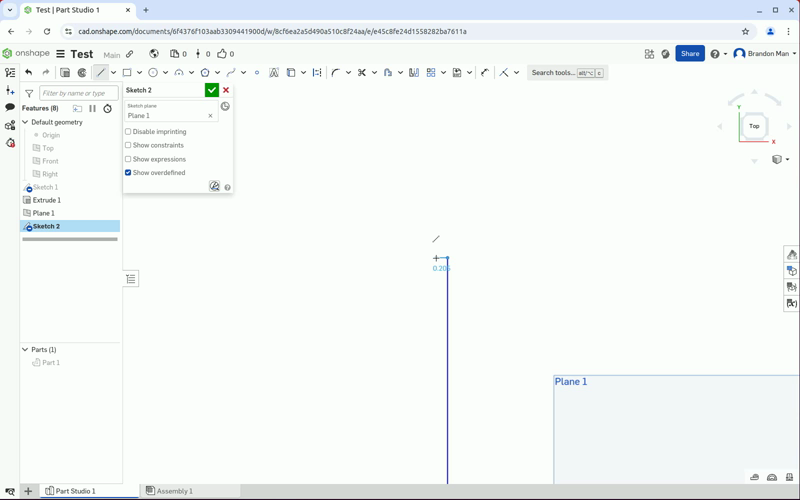
scroll(-6)
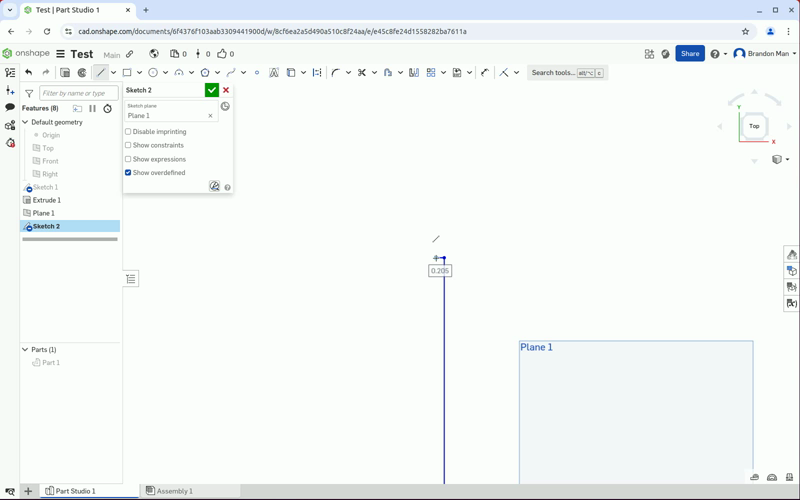
scroll(-6)
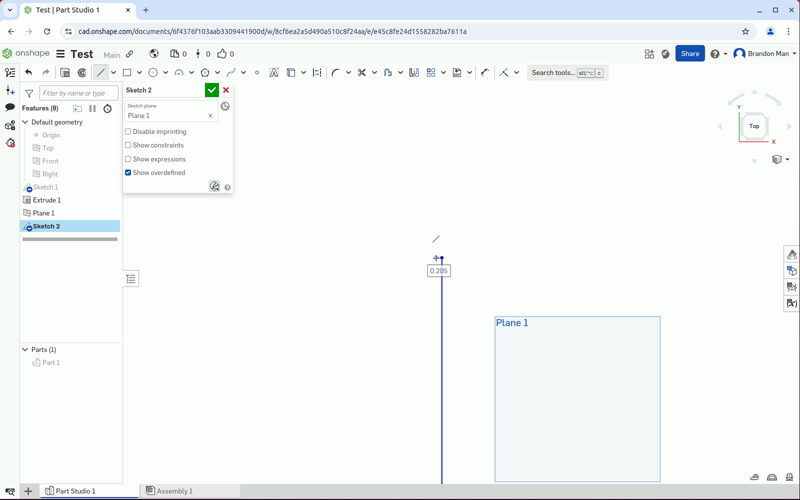
scroll(-6)
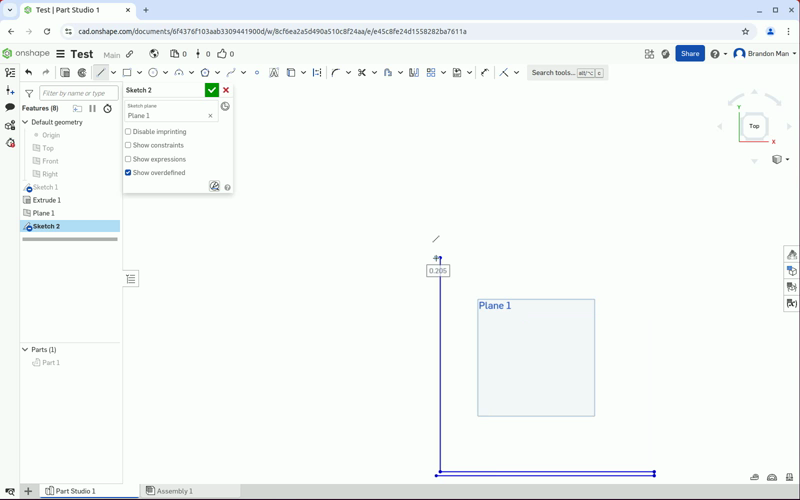
scroll(-6)
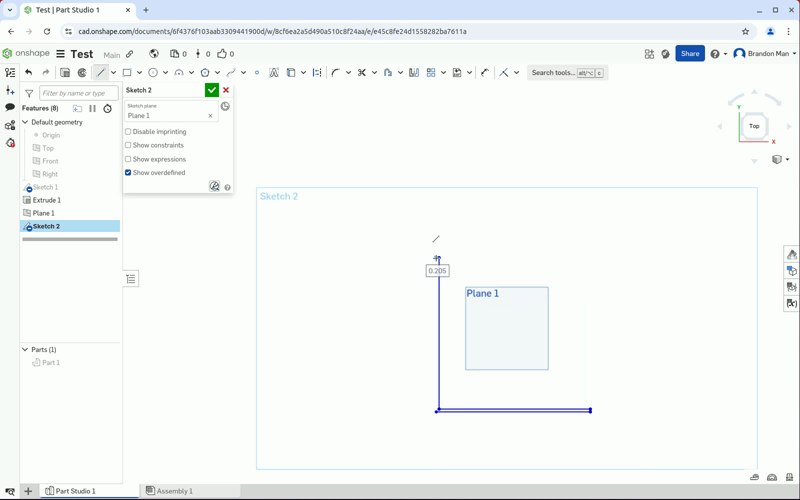
scroll(-6)
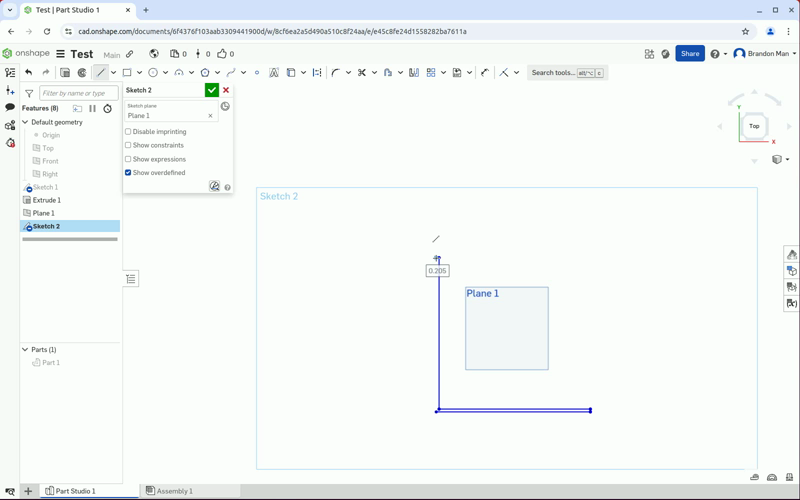
scroll(-6)
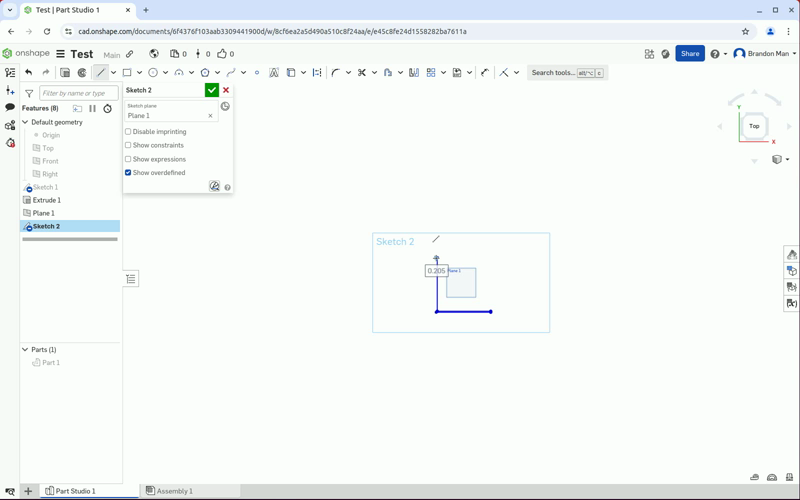
key_up(shift)
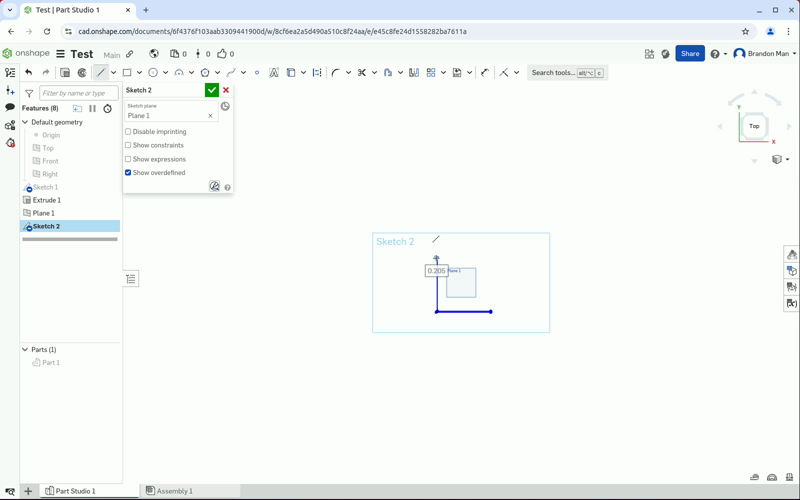
key_down(shift)
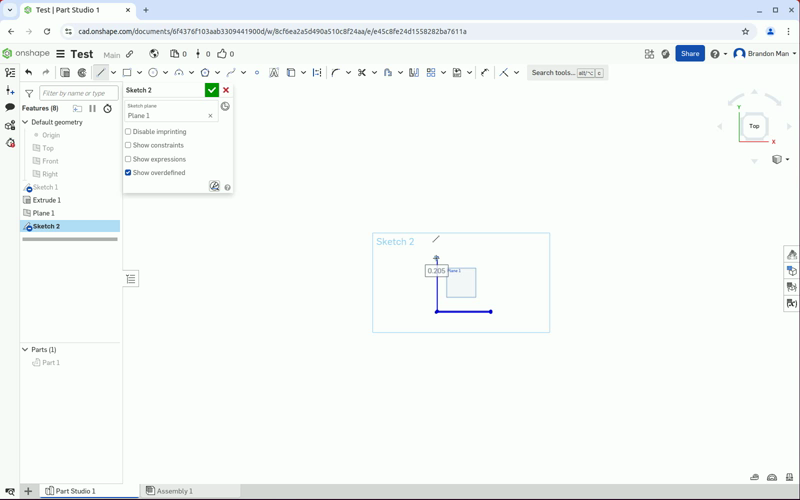
mouse_move(466, 257)
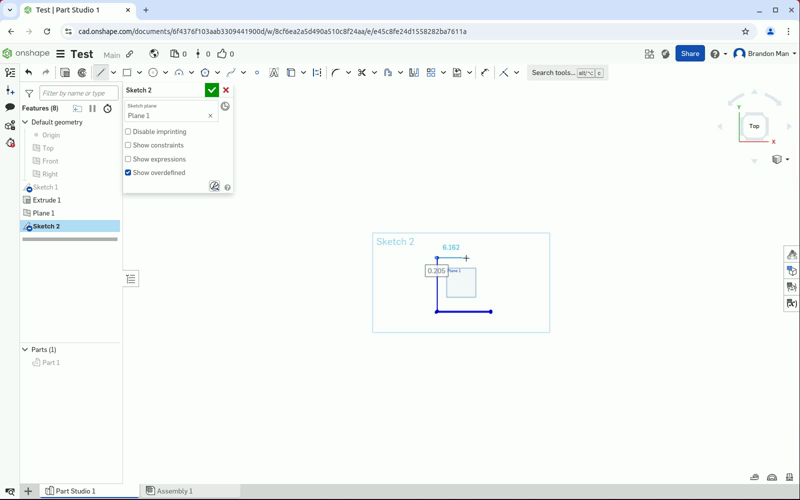
mouse_move(436, 311)
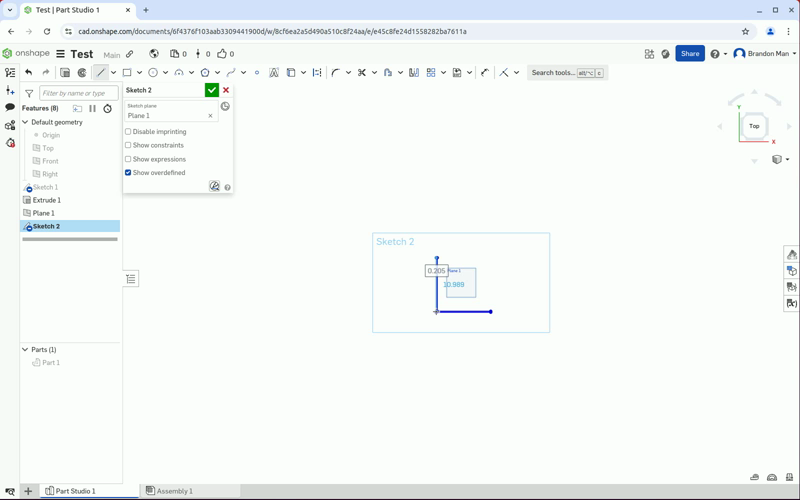
scroll(6)
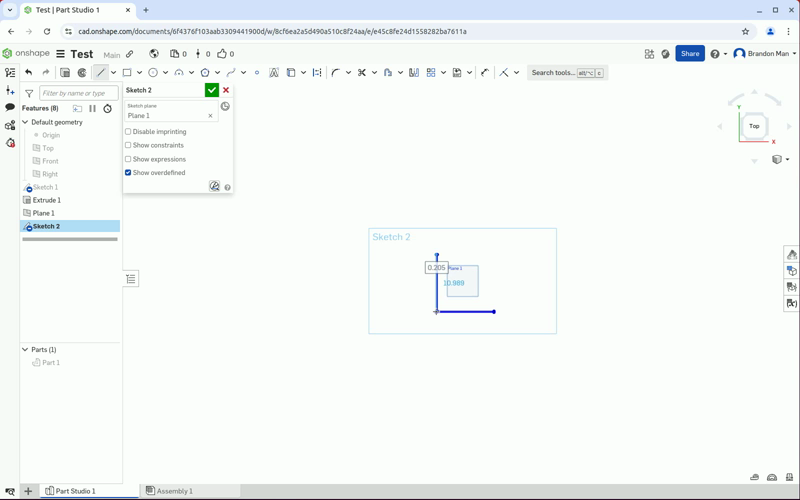
scroll(6)
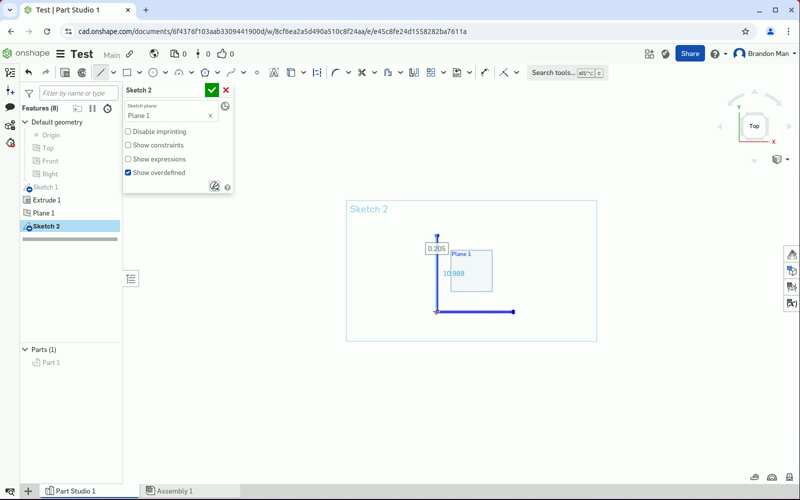
scroll(6)
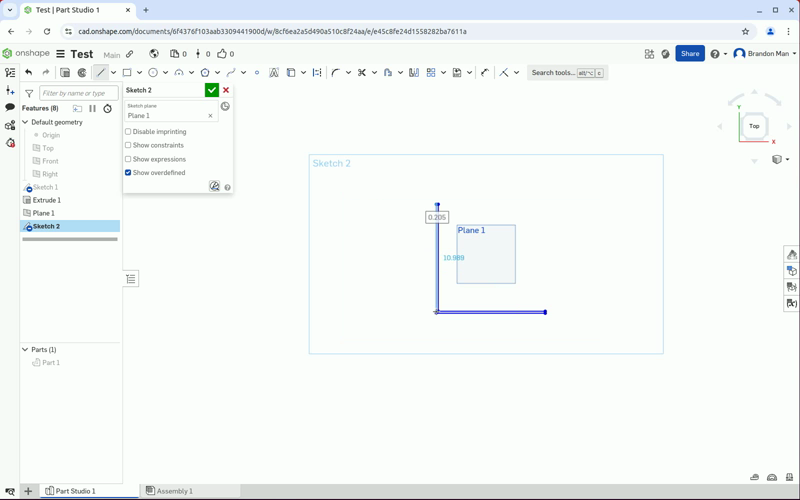
scroll(6)
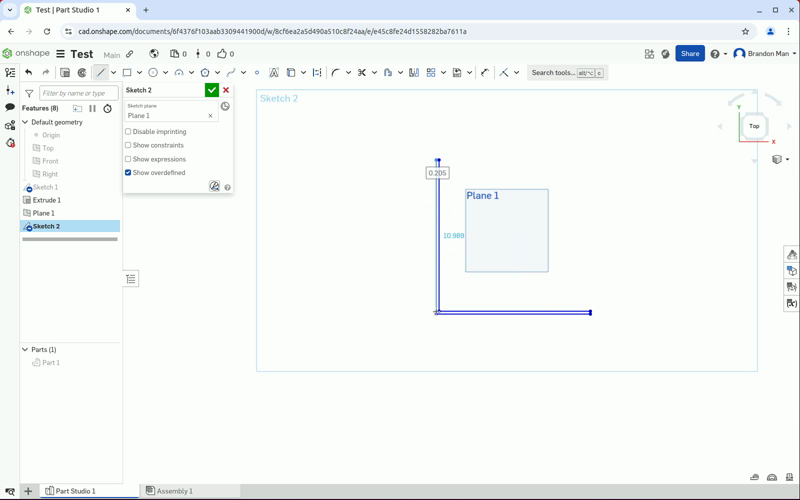
scroll(6)
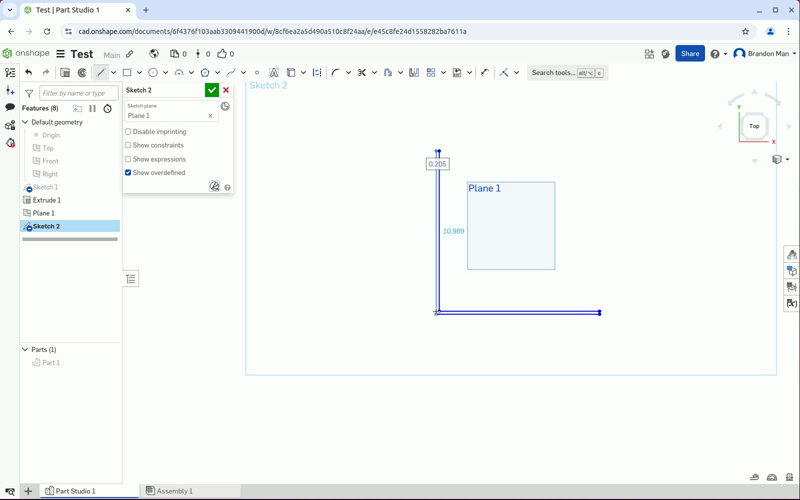
scroll(6)
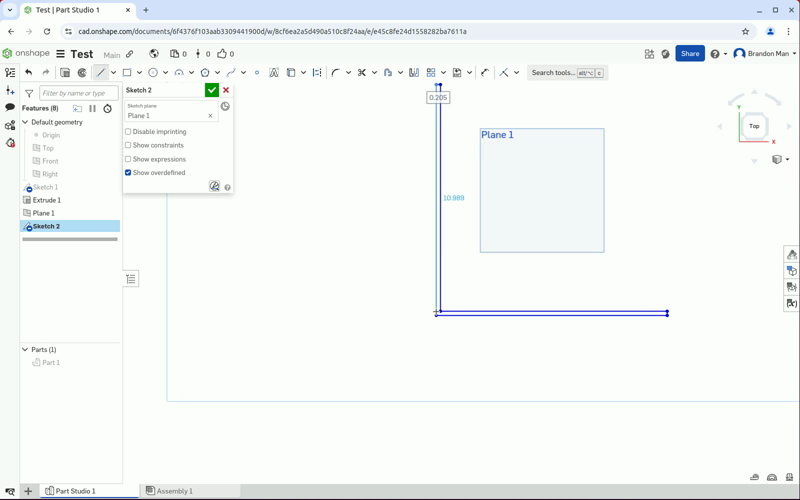
scroll(6)
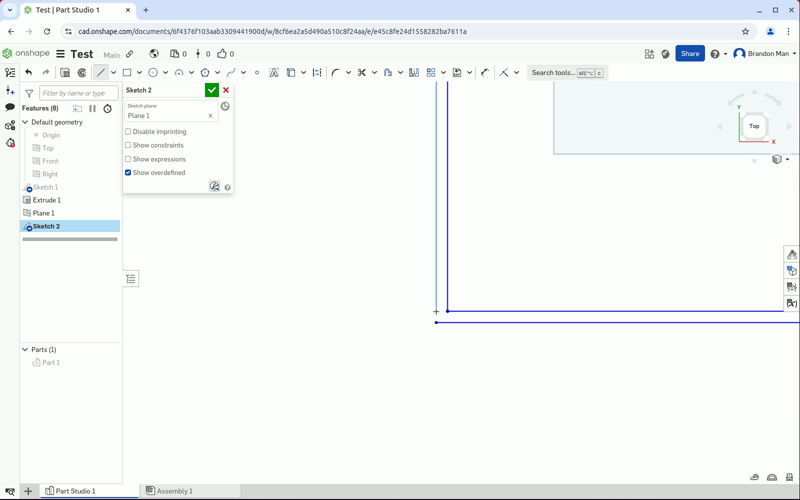
click(436, 311)
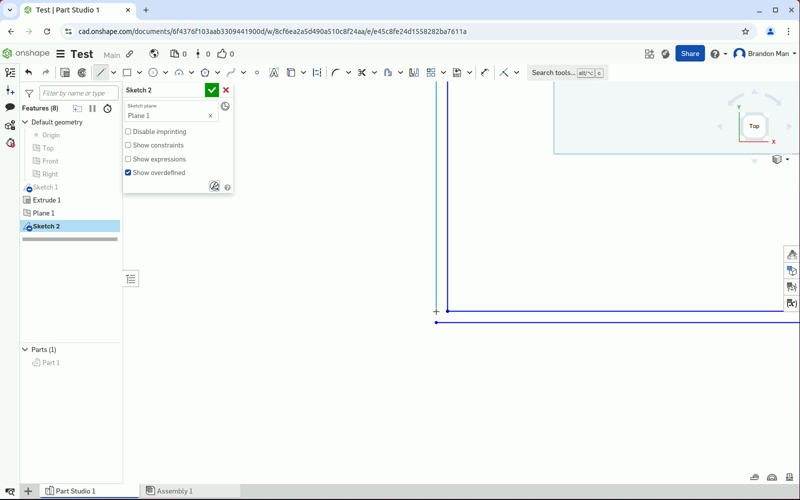
scroll(-6)
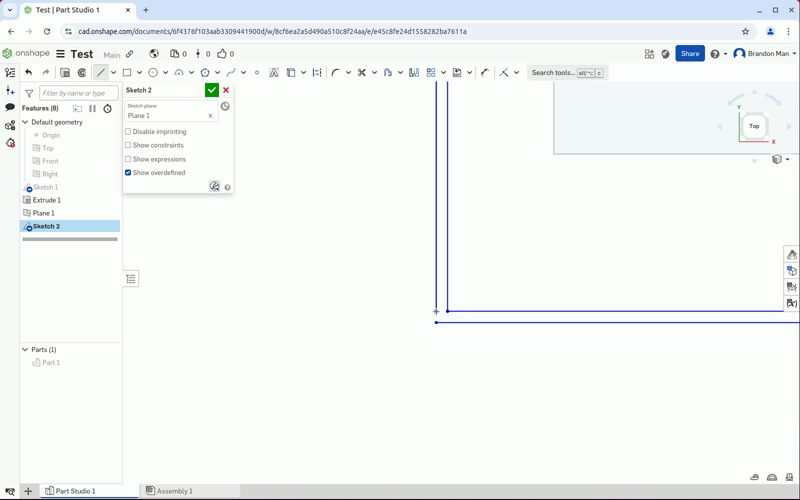
scroll(-6)
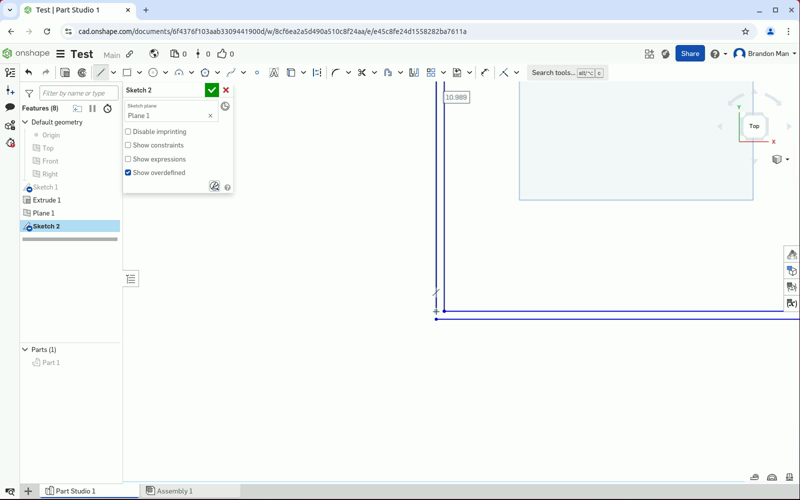
scroll(-6)
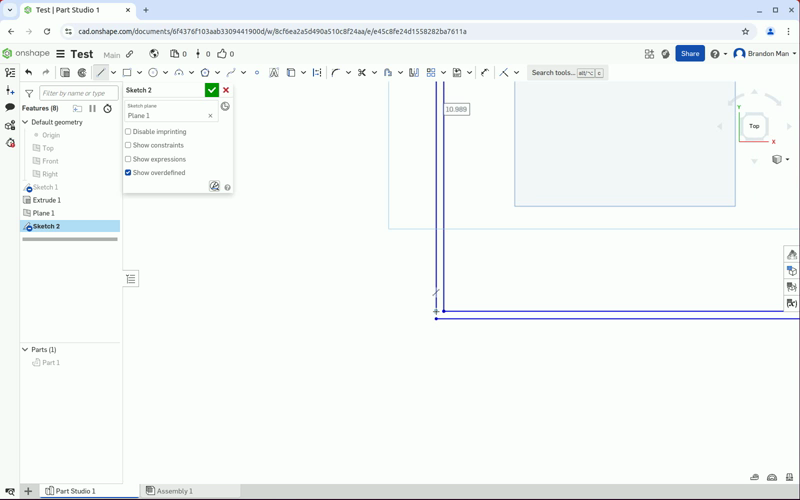
scroll(-6)
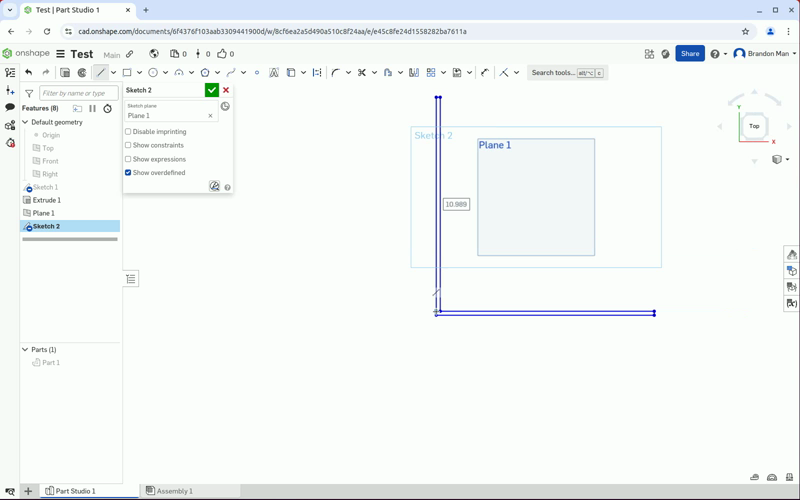
scroll(-6)
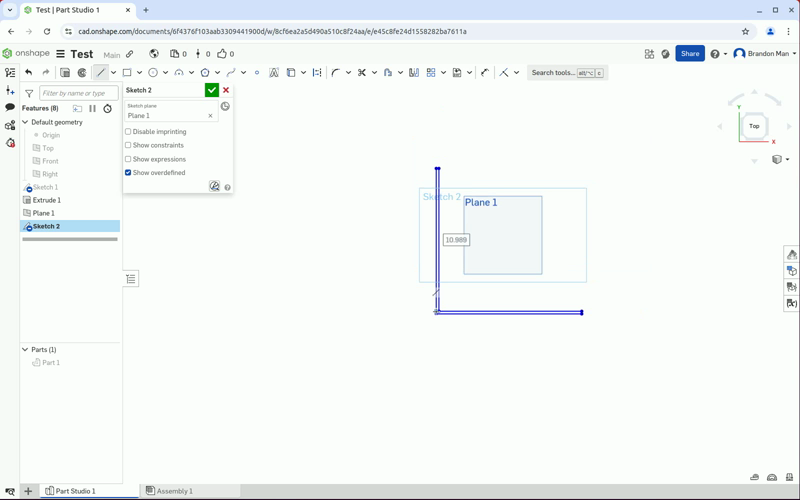
scroll(-6)
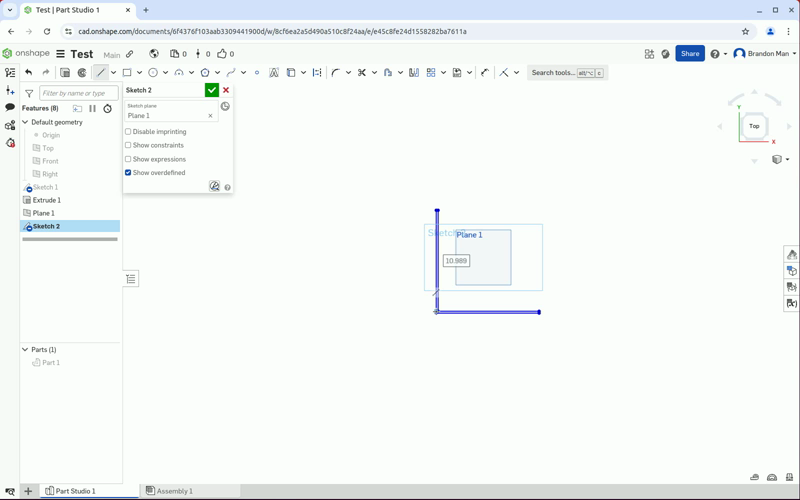
scroll(-6)
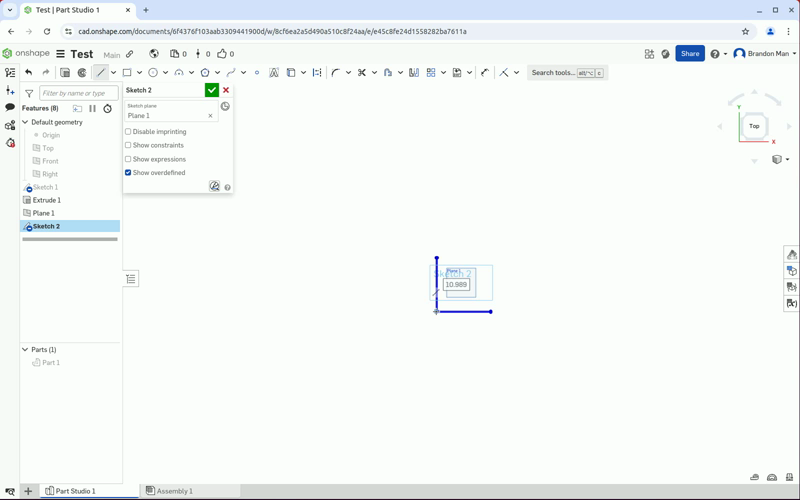
key_up(shift)
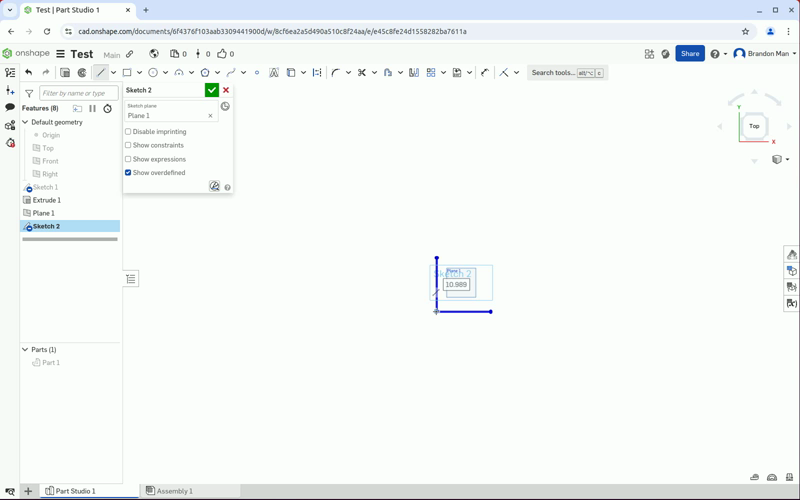
mouse_move(466, 311)
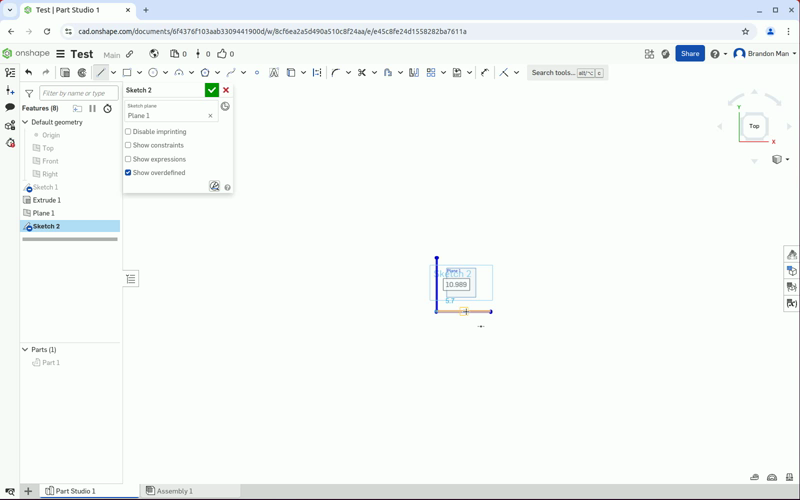
key_down(shift)
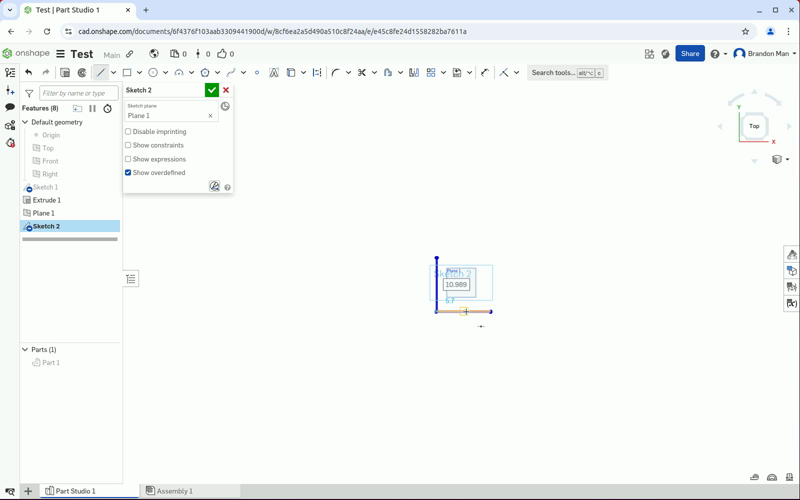
mouse_move(436, 312)
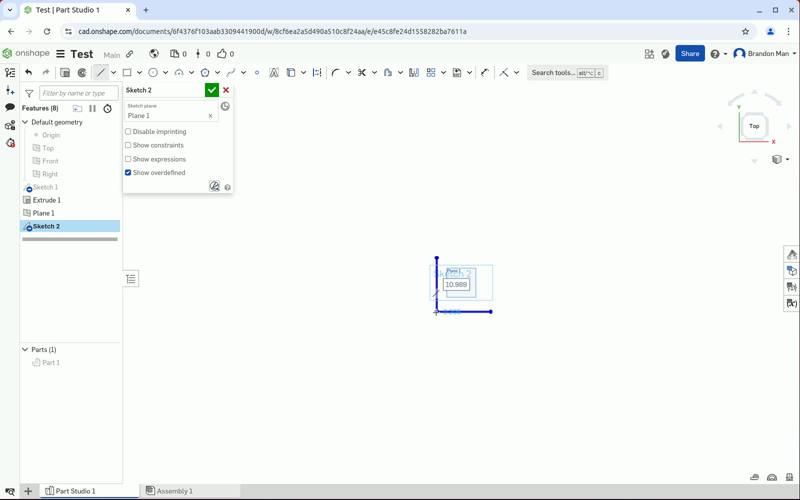
scroll(6)
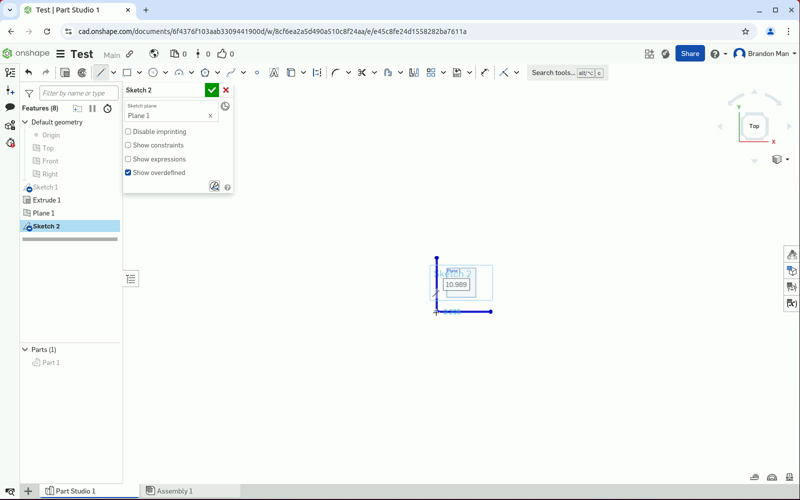
scroll(6)
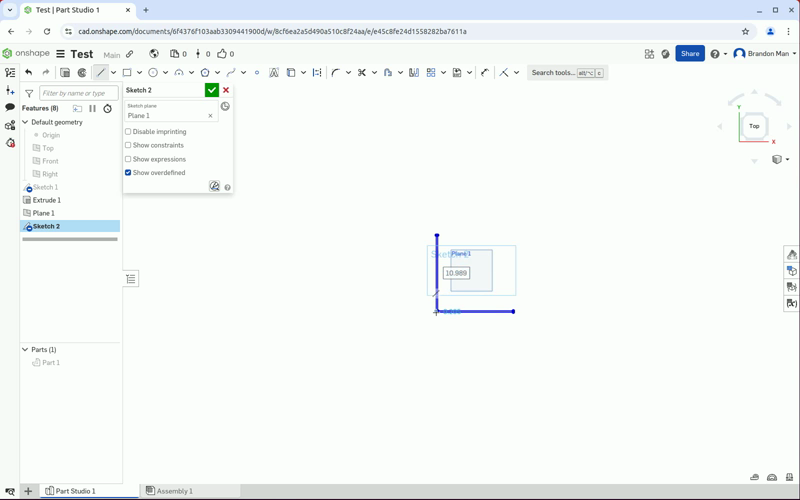
scroll(6)
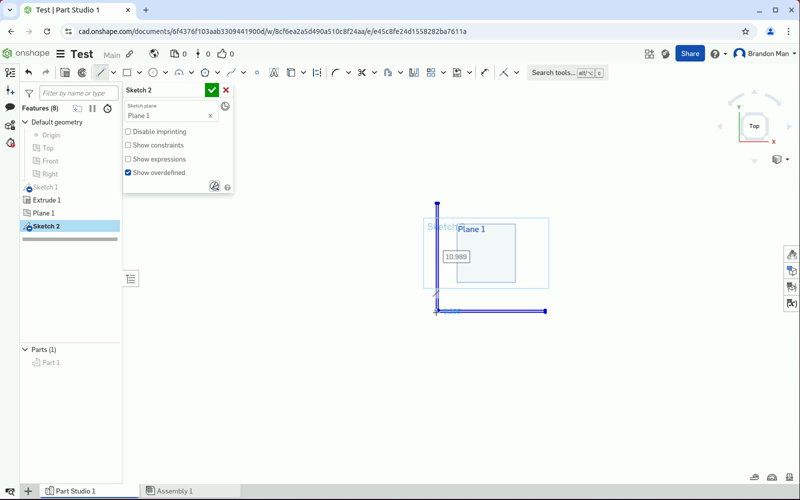
scroll(6)
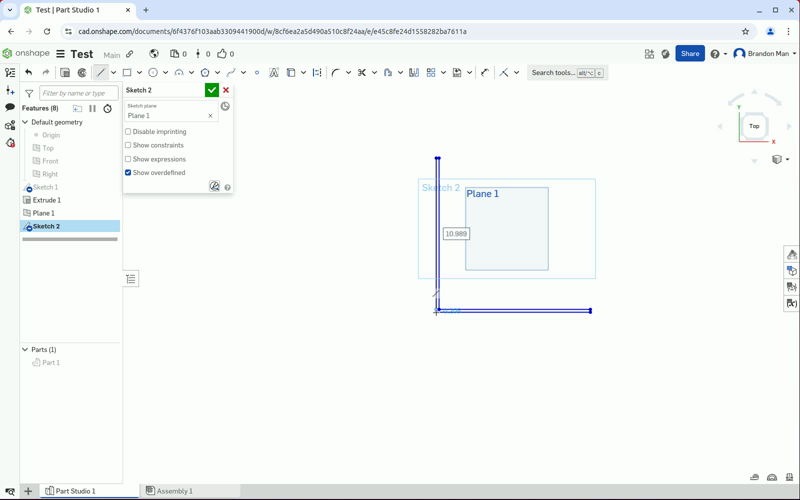
scroll(6)
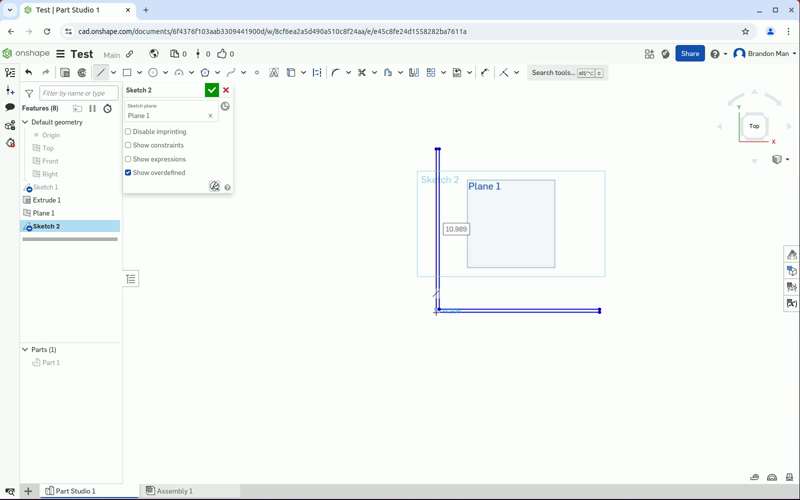
scroll(6)
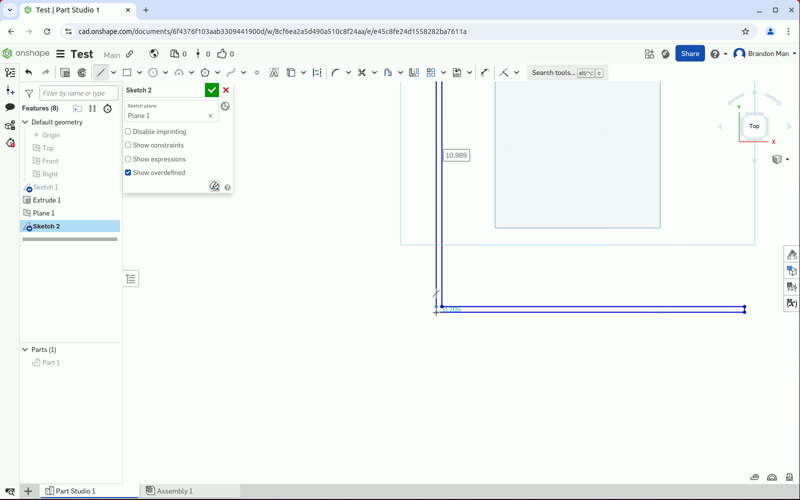
scroll(6)
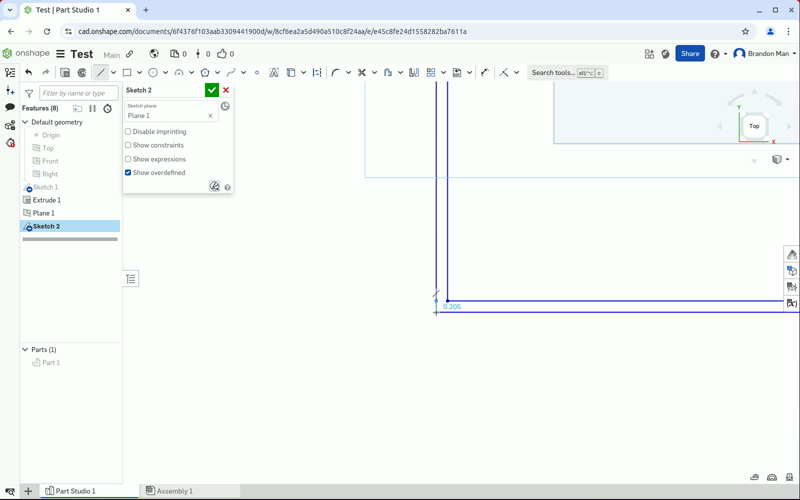
key_up(shift)
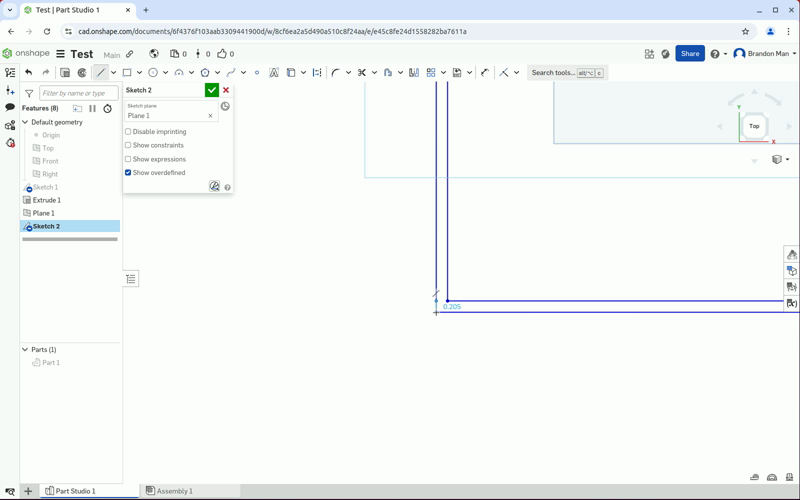
click(436, 312)
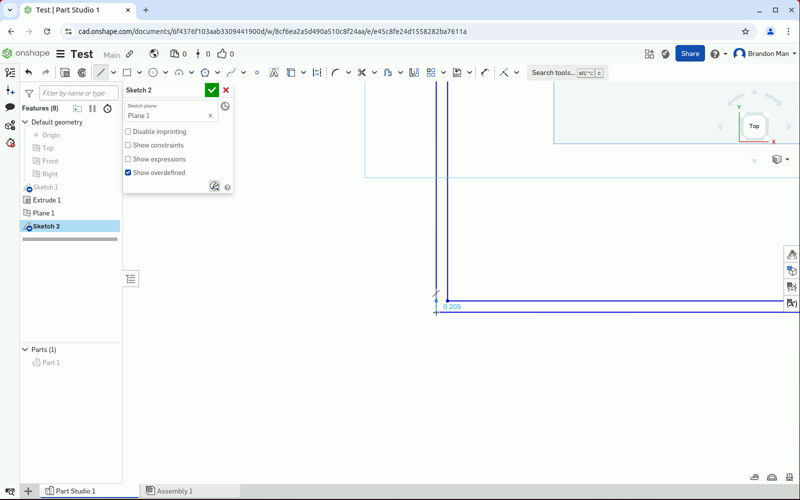
scroll(-6)
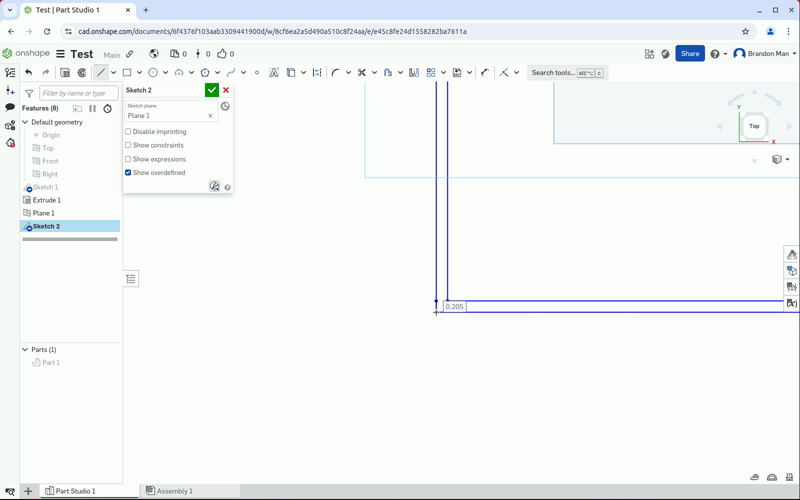
scroll(-6)
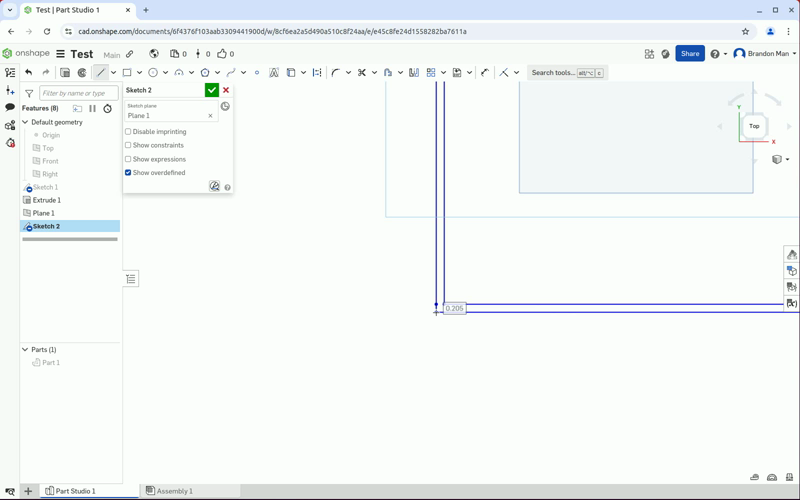
scroll(-6)
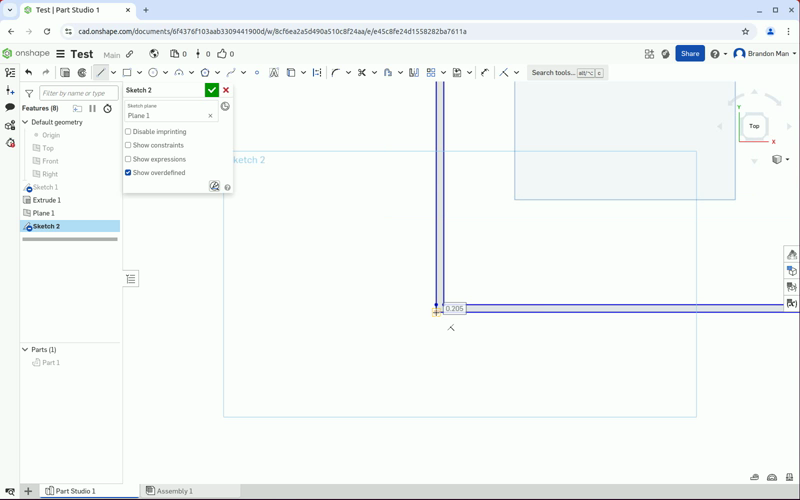
scroll(-6)
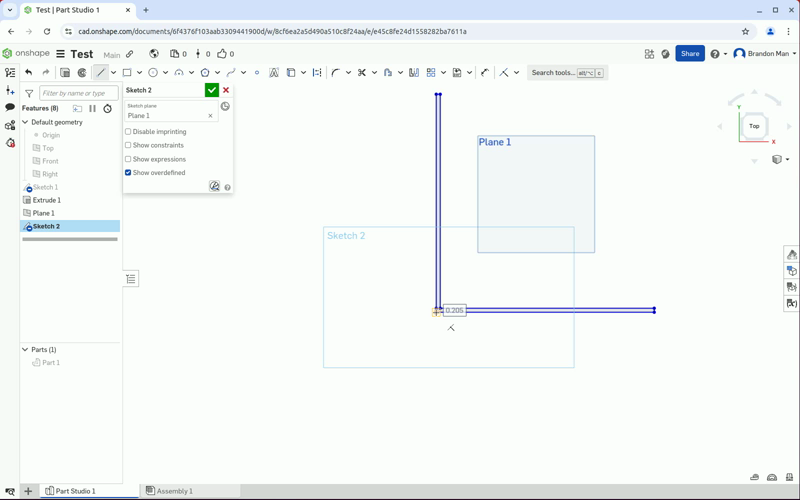
scroll(-6)
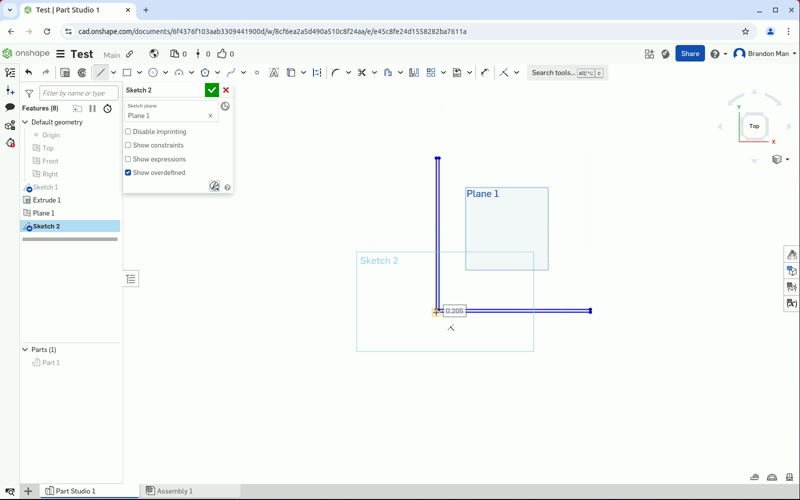
scroll(-6)
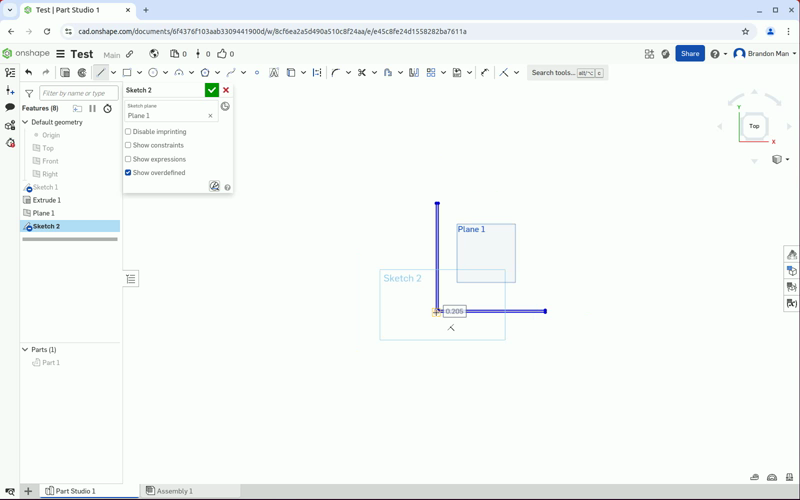
scroll(-6)
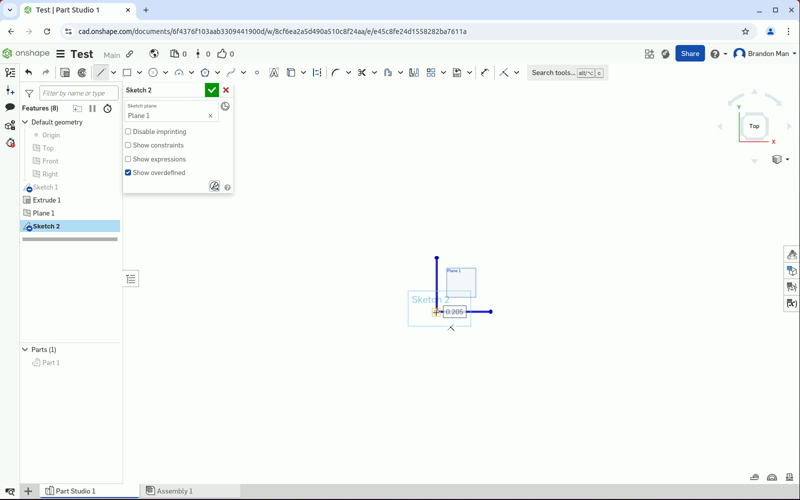
key(esc)
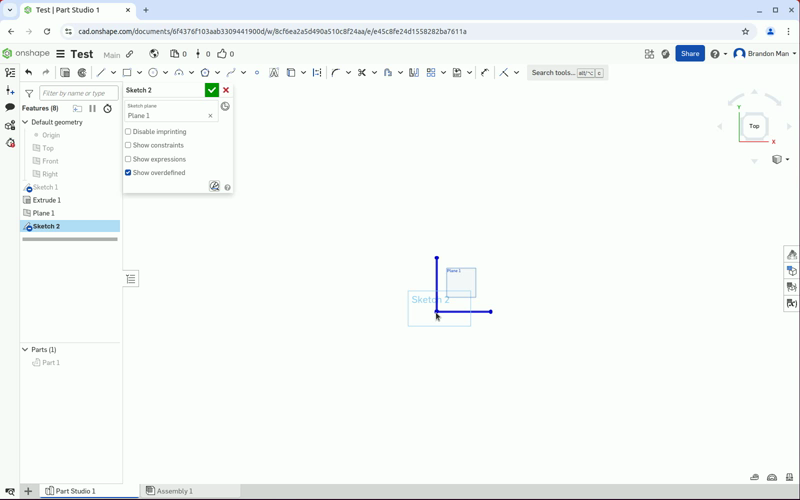
mouse_move(436, 278)
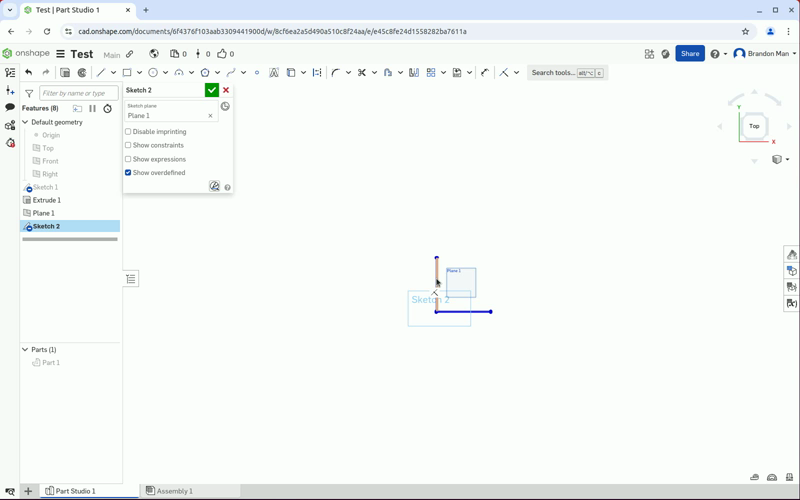
scroll(6)
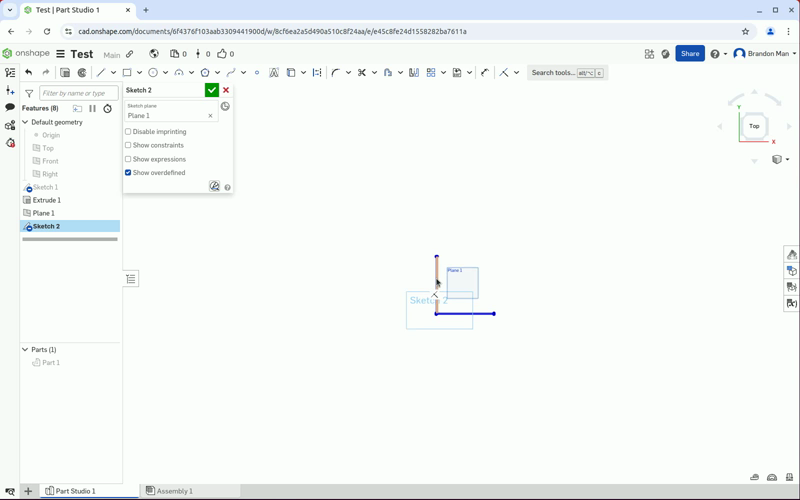
scroll(6)
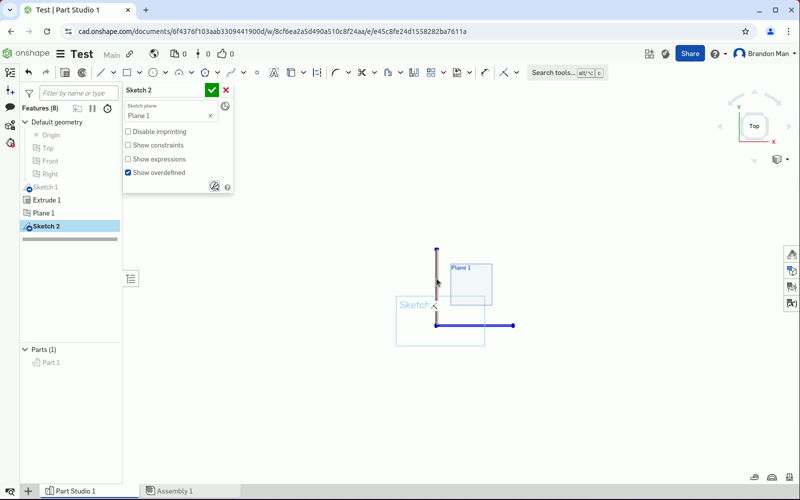
scroll(6)
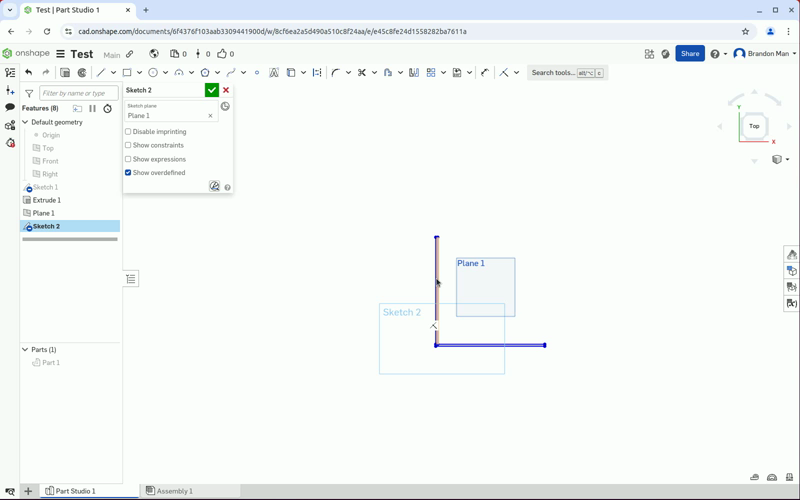
scroll(6)
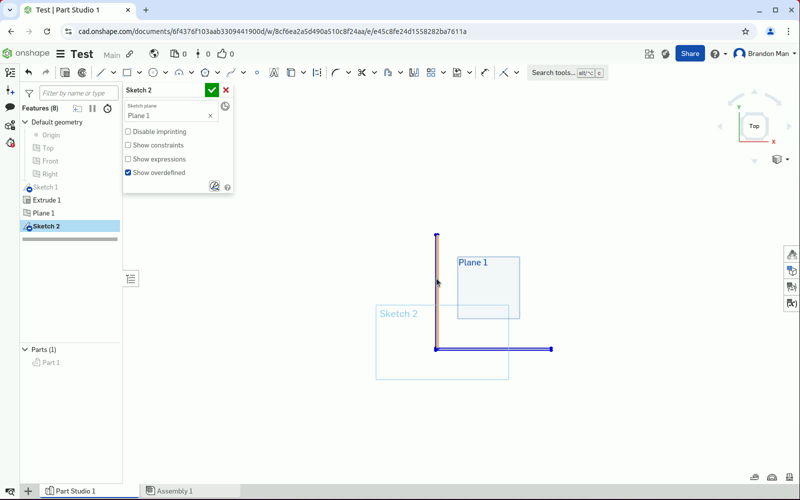
scroll(6)
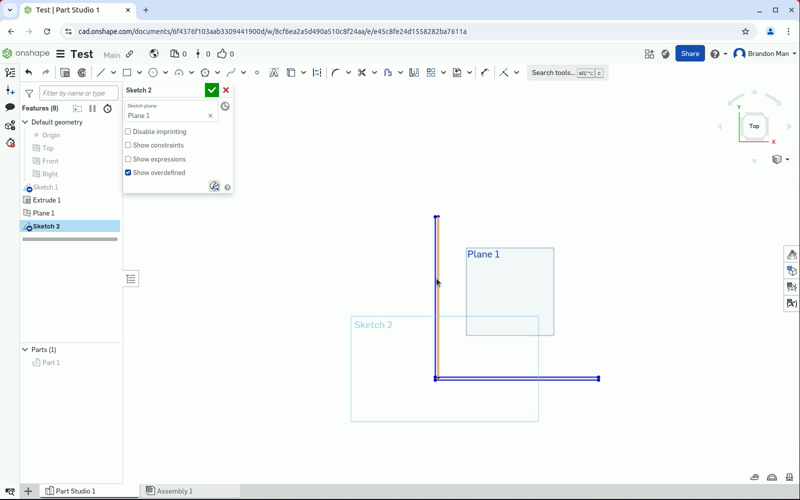
scroll(6)
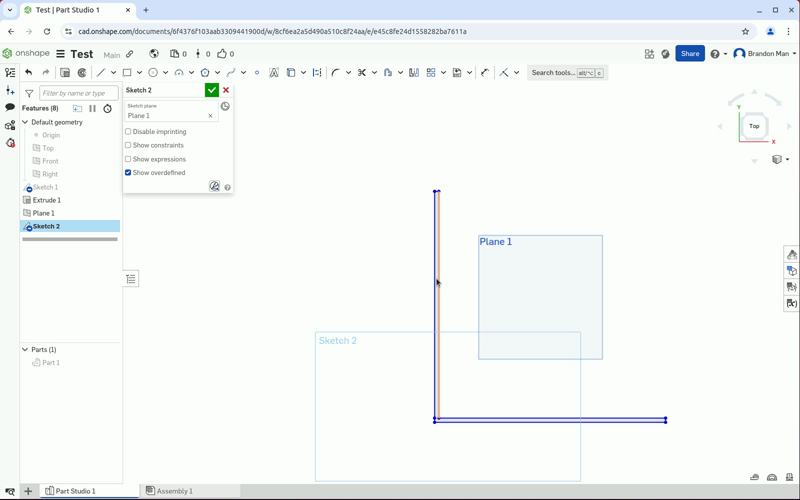
scroll(6)
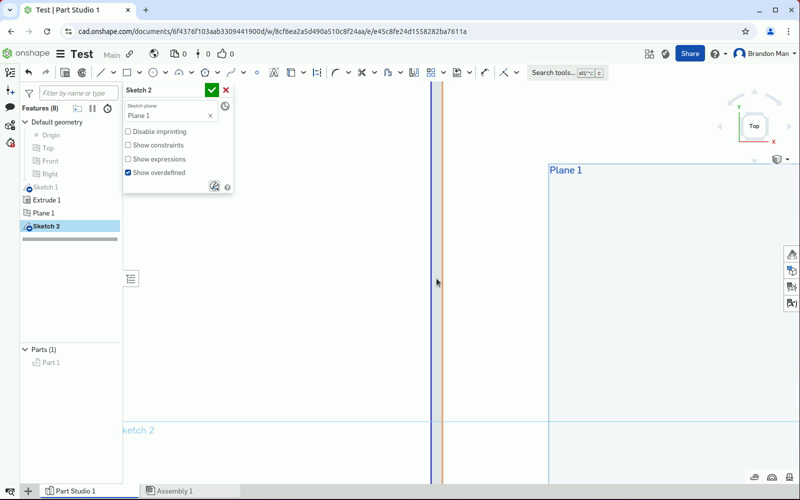
click(436, 278)
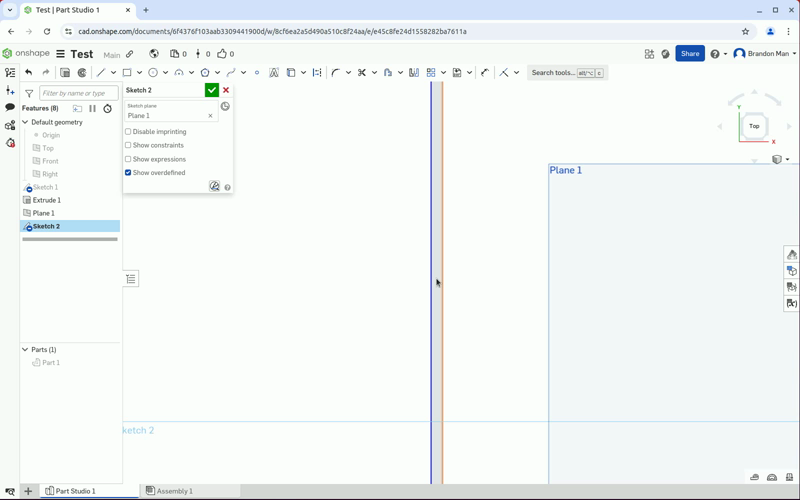
scroll(-6)
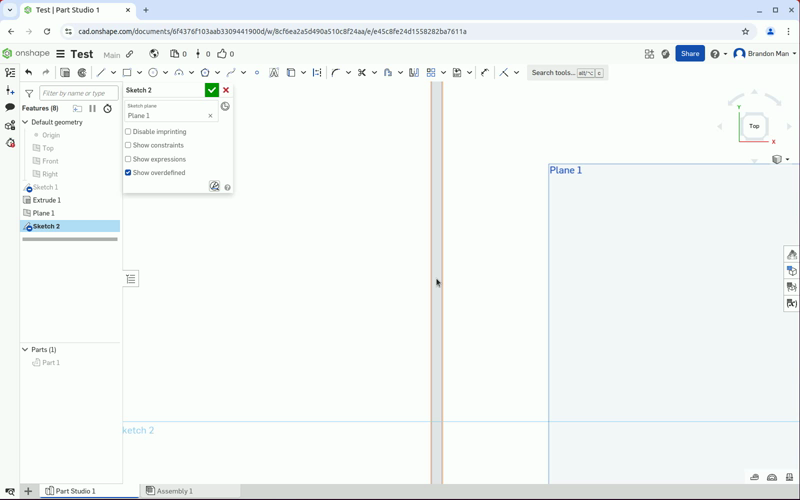
scroll(-6)
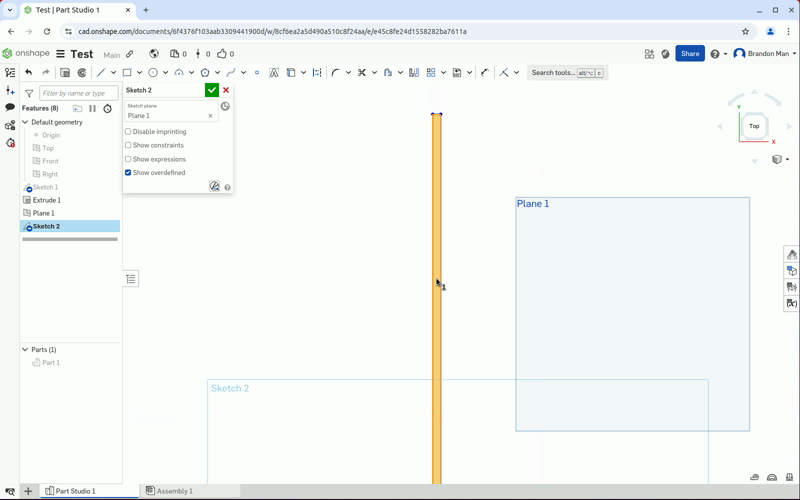
scroll(-6)
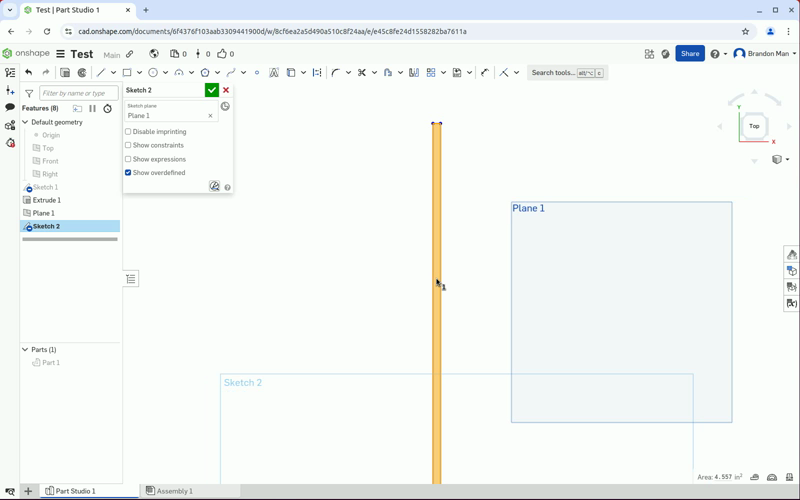
scroll(-6)
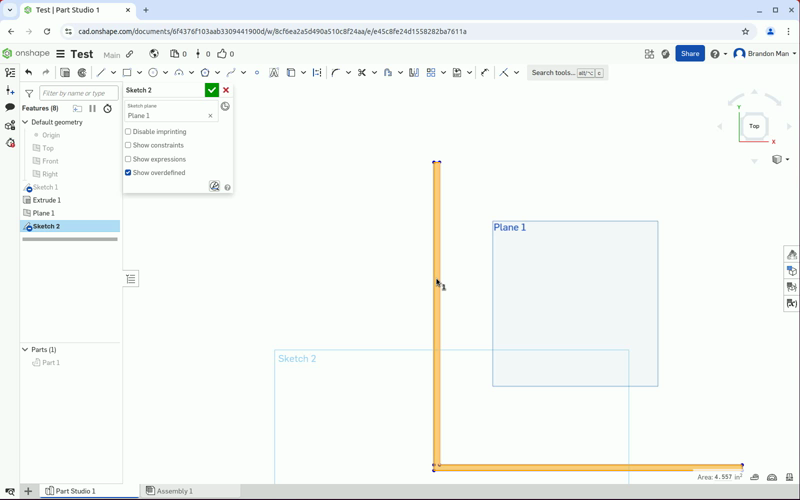
scroll(-6)
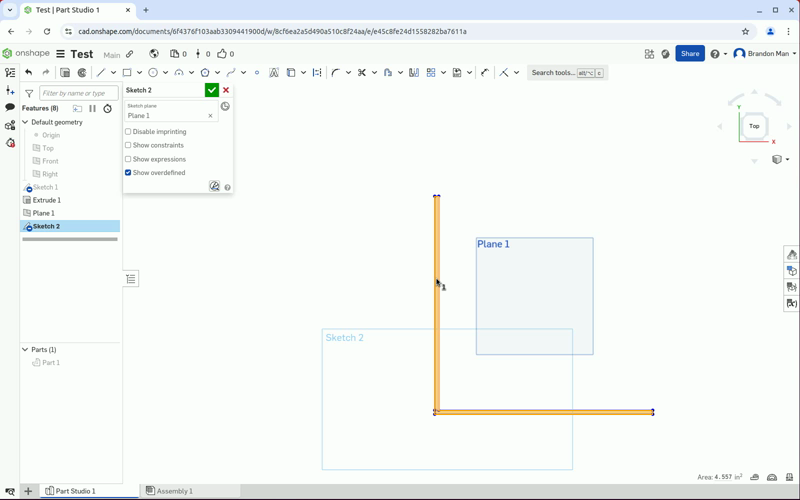
scroll(-6)
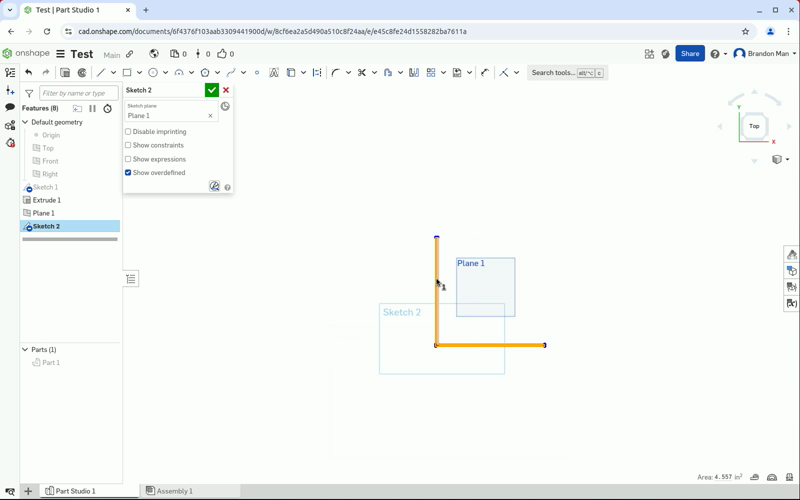
scroll(-6)
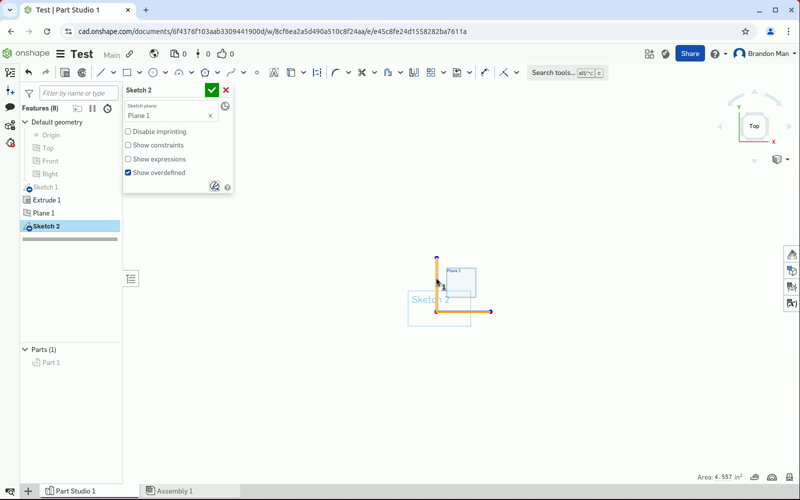
mouse_move(73, 352)
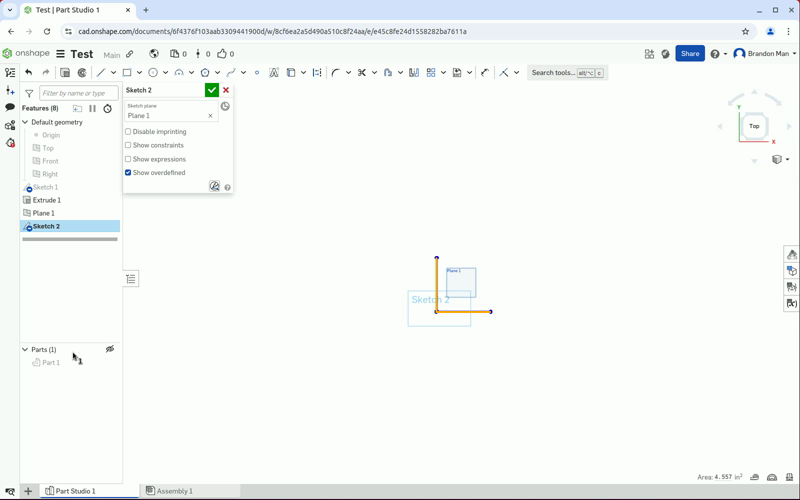
key(shift+y)
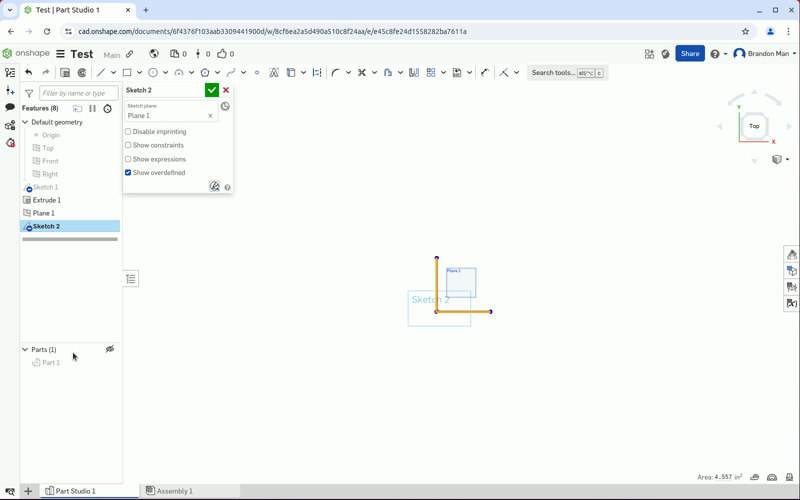
key(shift+e)
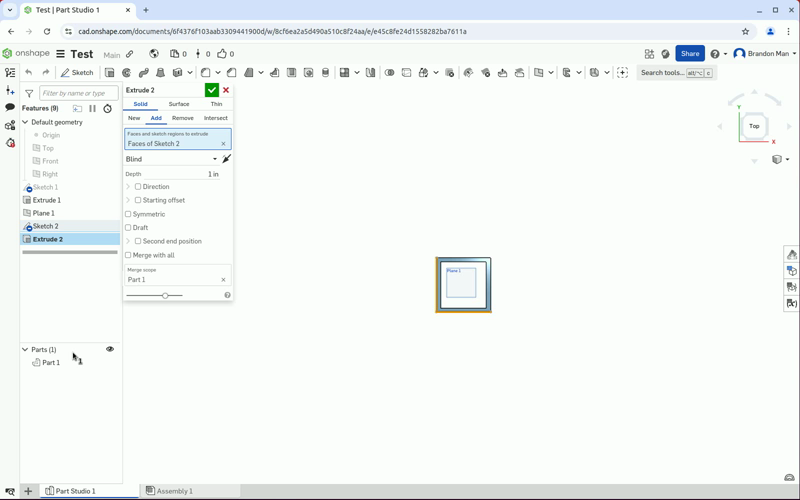
mouse_move(143, 106)
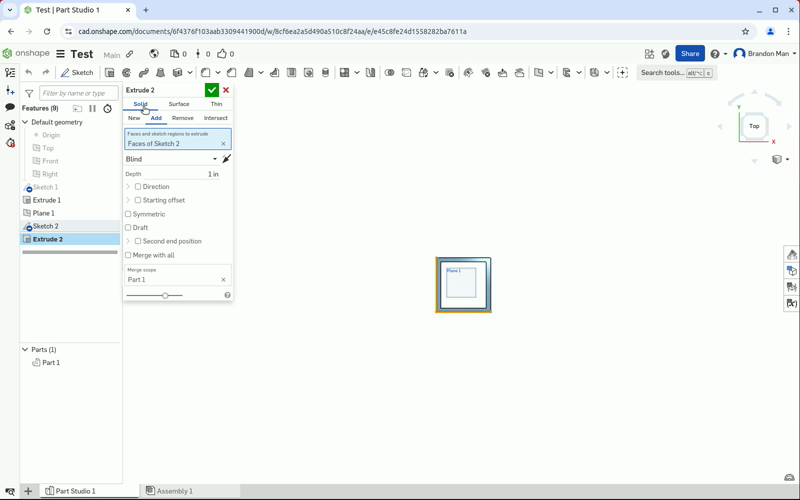
click(143, 106)
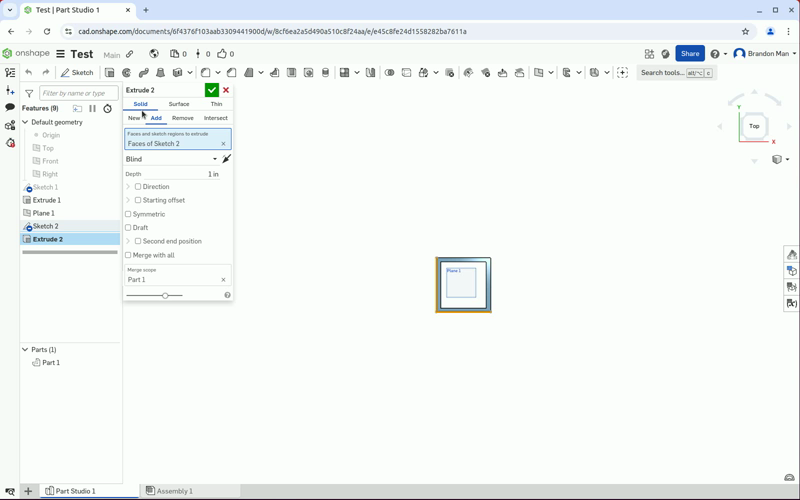
mouse_move(137, 120)
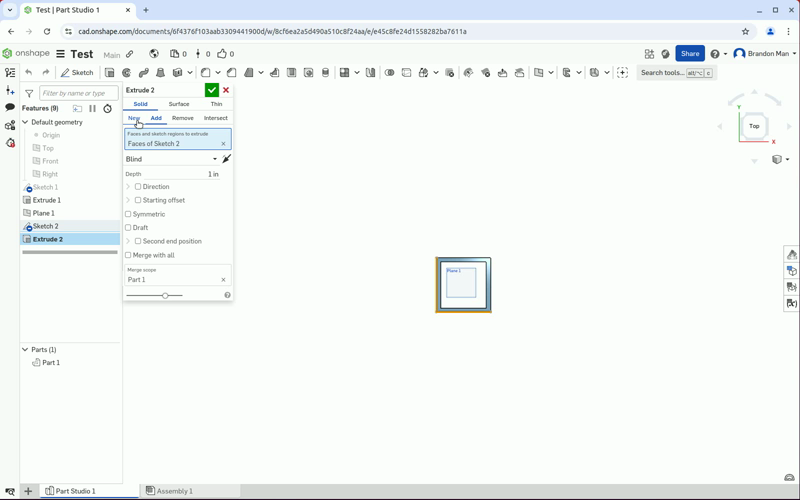
click(137, 120)
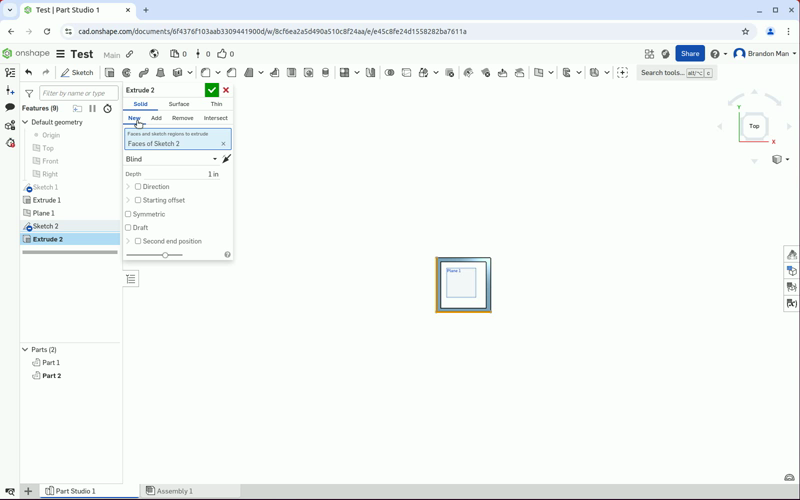
key(tab, 4)
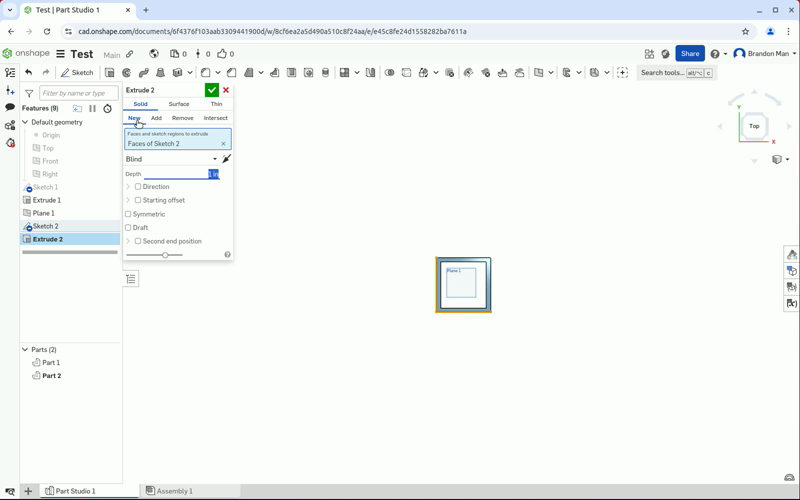
text(22.386)
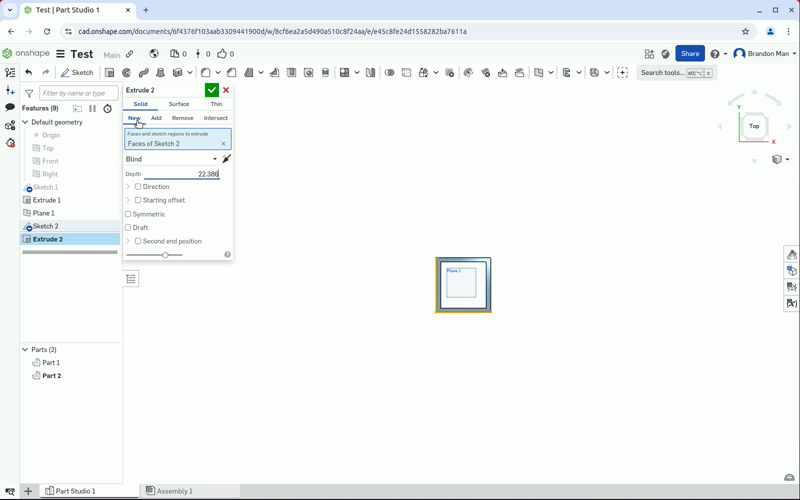
key(enter)
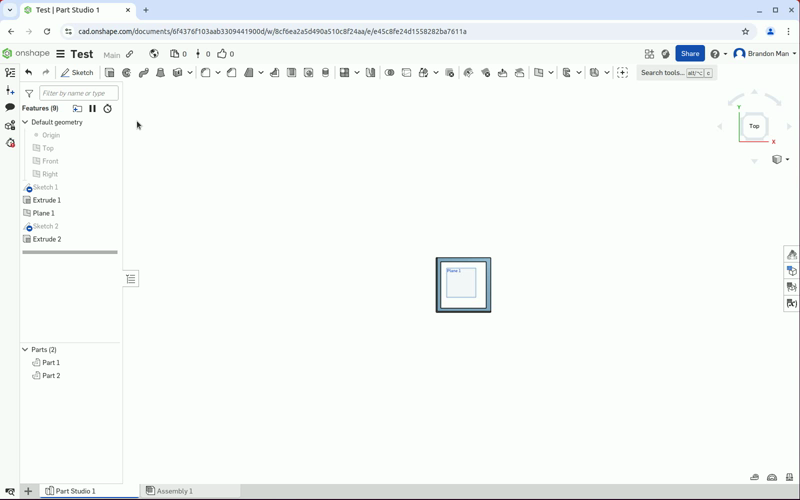
key(shift+h)
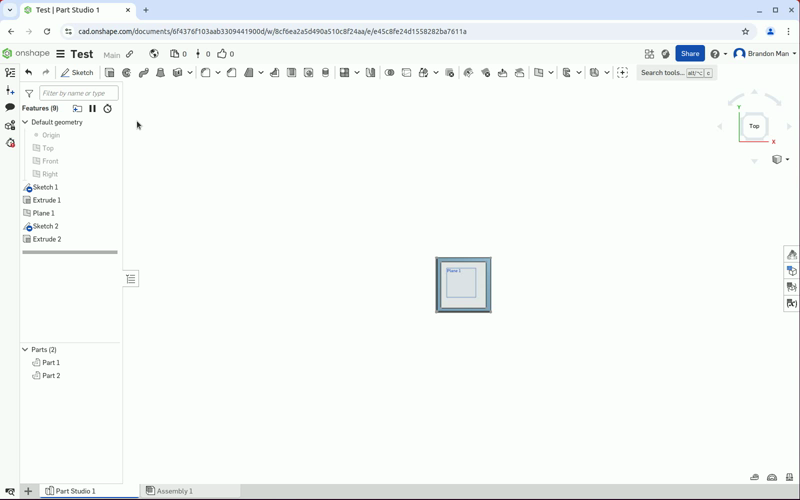
key(shift+h)
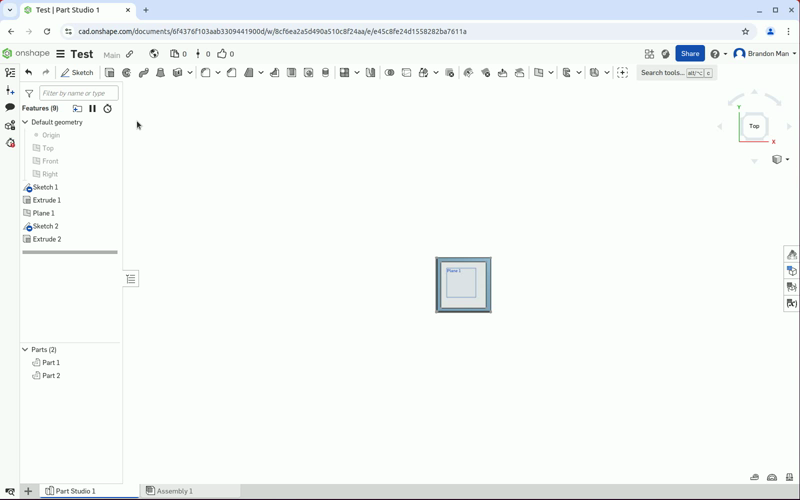
key(shift+7)
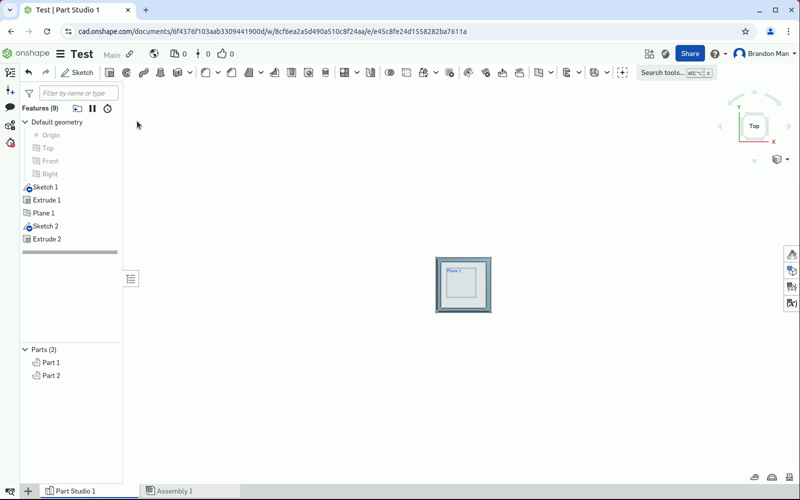
key(up, 3)
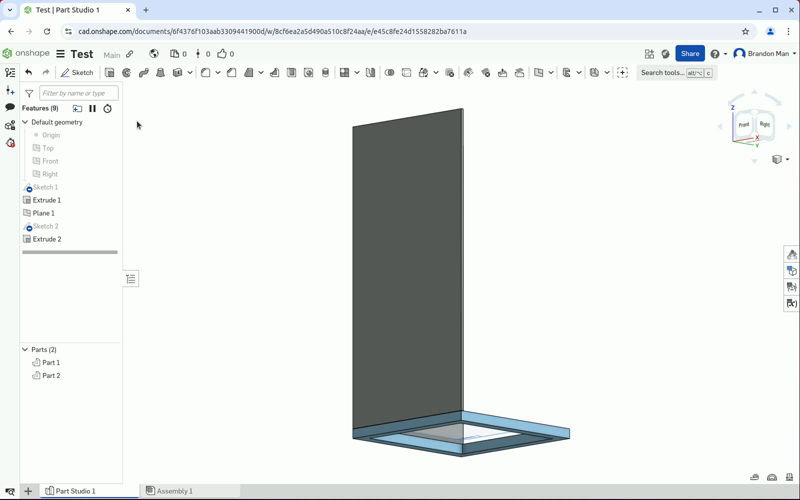
key(left, 3)
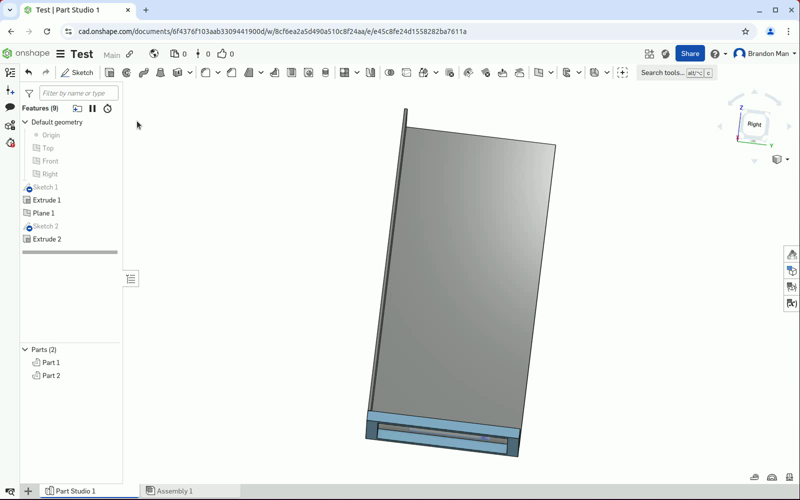
key(right, 3)
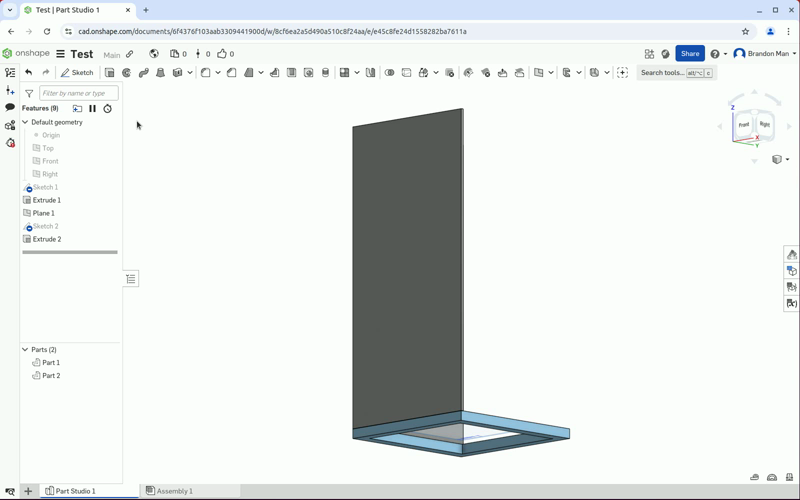
key(down, 3)
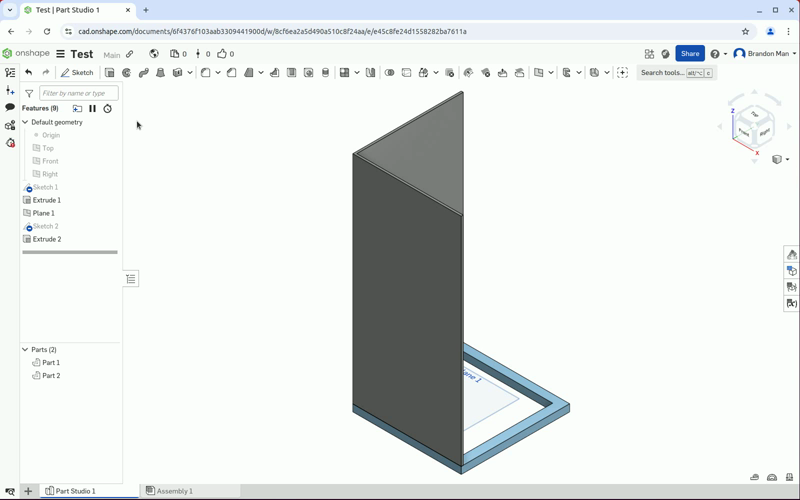
mouse_move(73, 189)
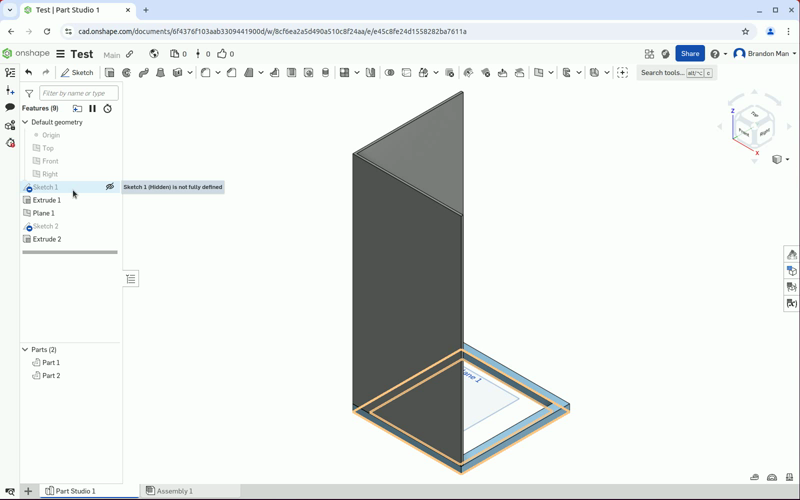
click(73, 189)